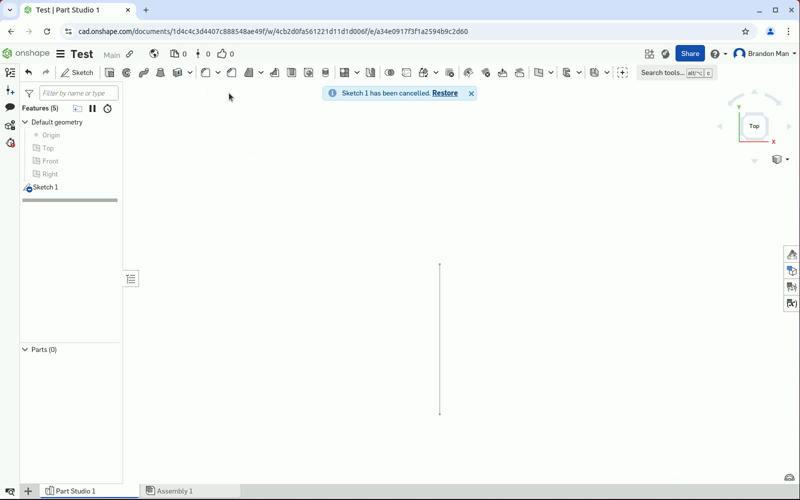
key(shift+h)
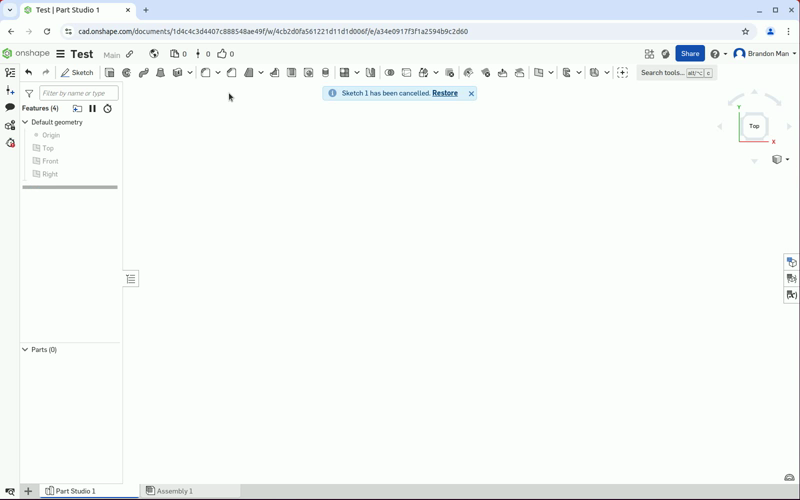
mouse_move(73, 352)
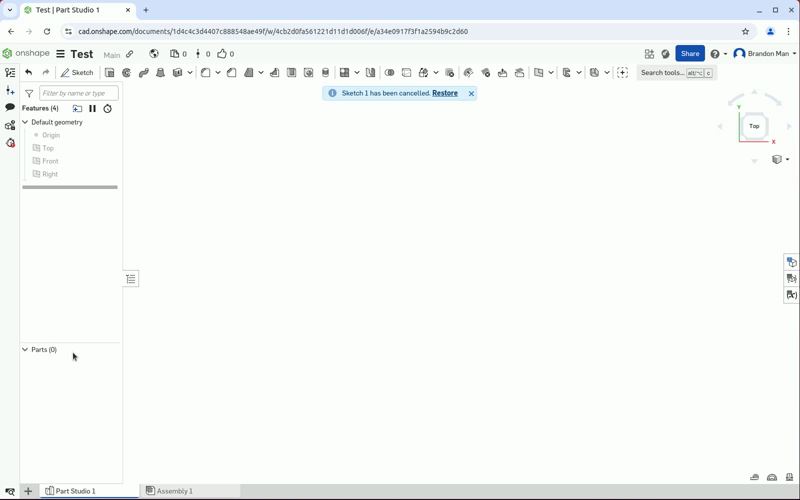
key(y)
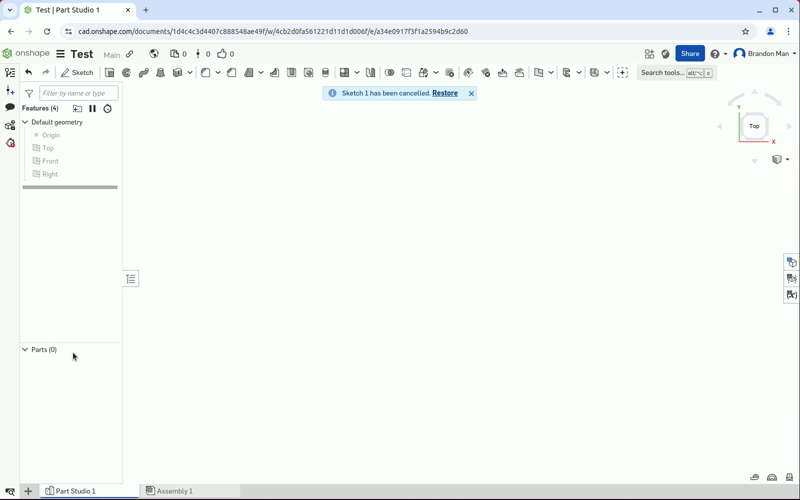
key(shift+p)
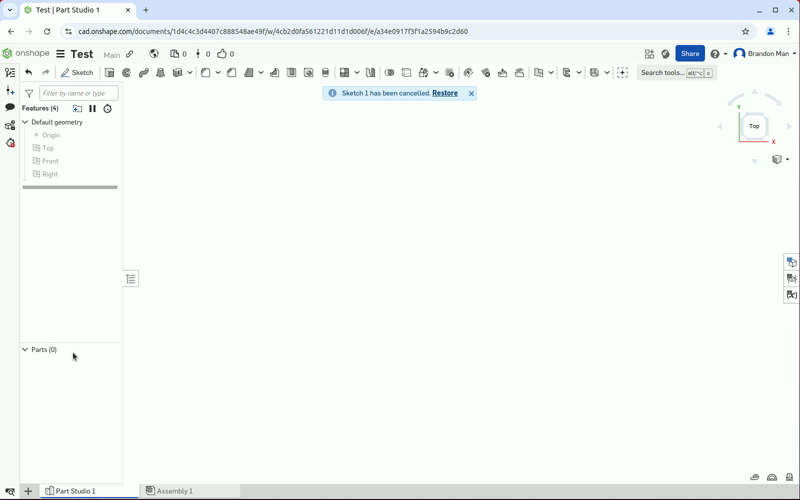
key(space)
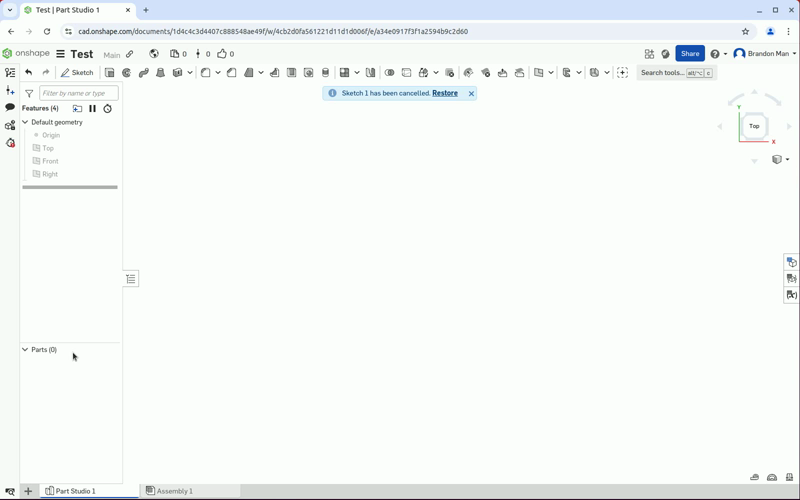
key_down(shift)
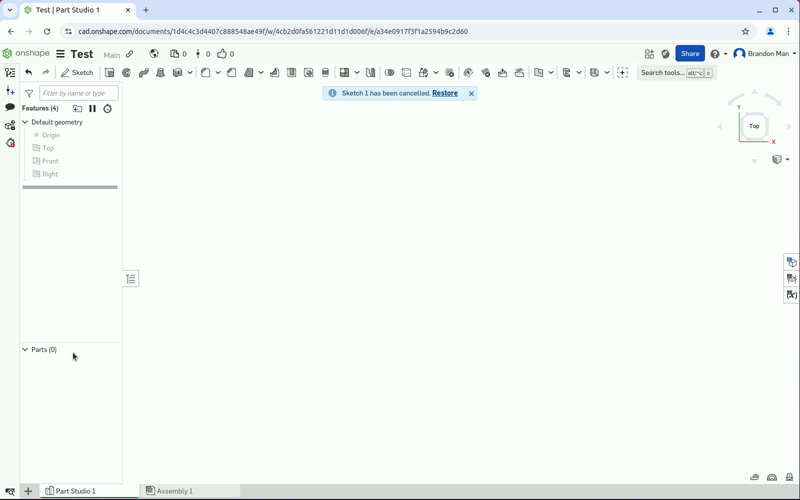
key(up)
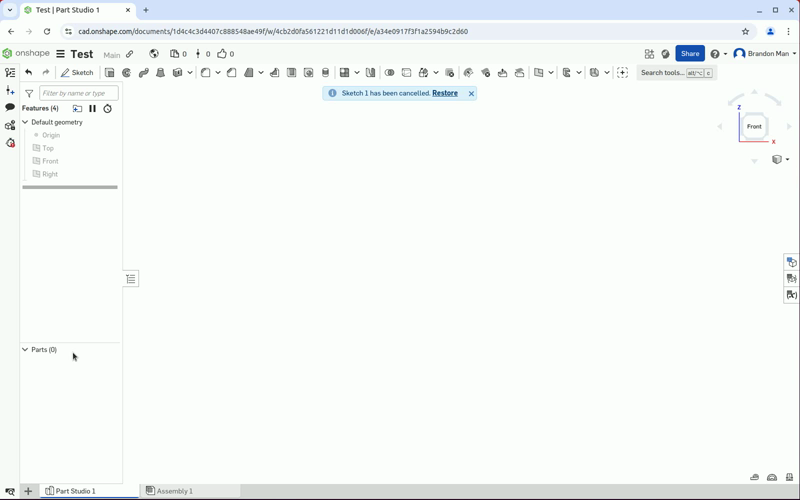
key_up(shift)
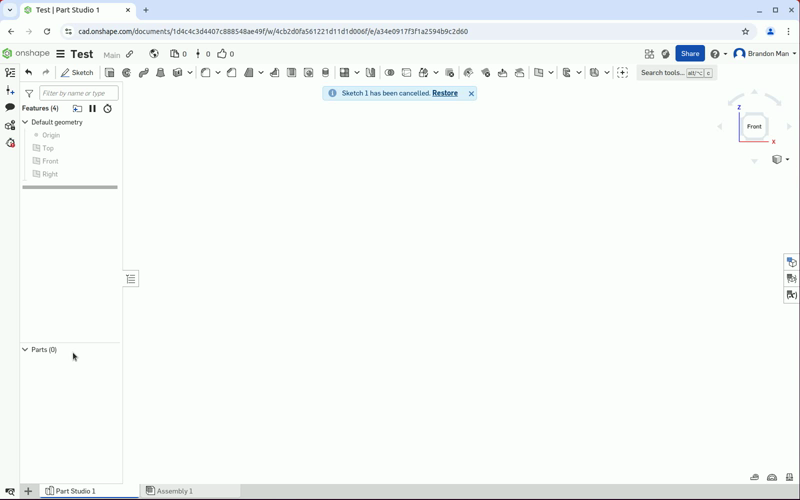
mouse_move(73, 352)
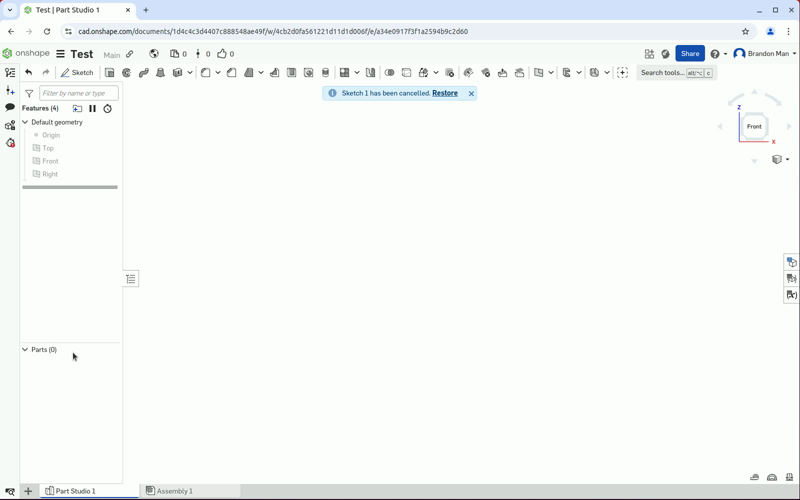
key(shift+y)
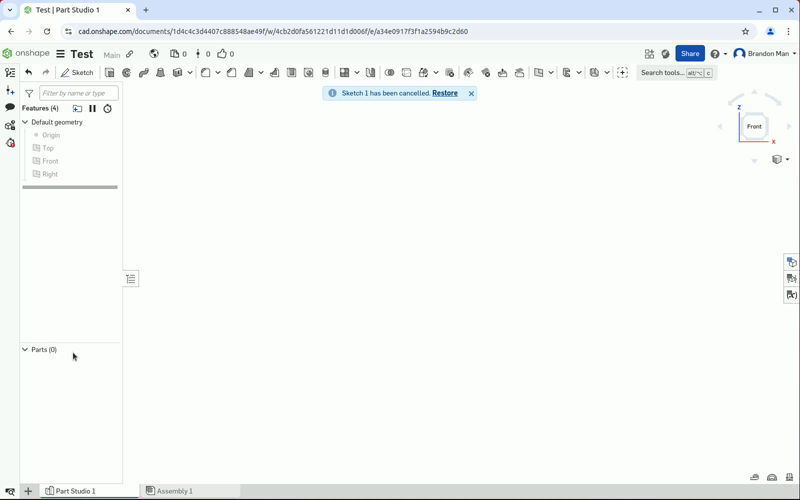
key(shift+s)
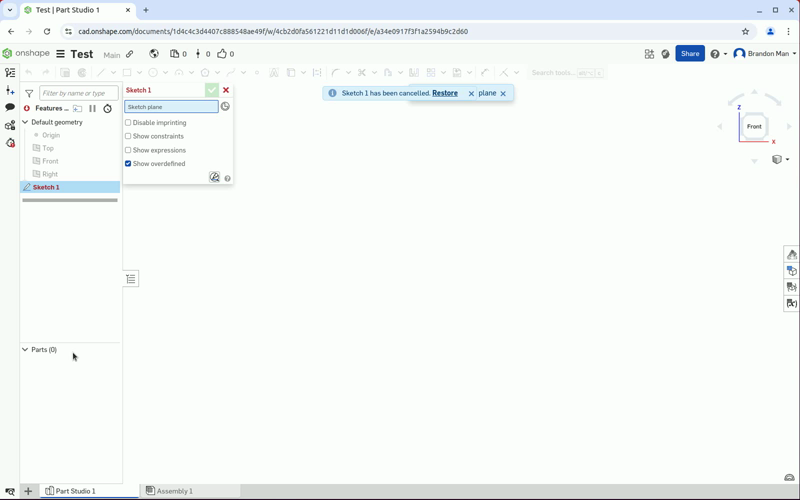
mouse_move(73, 163)
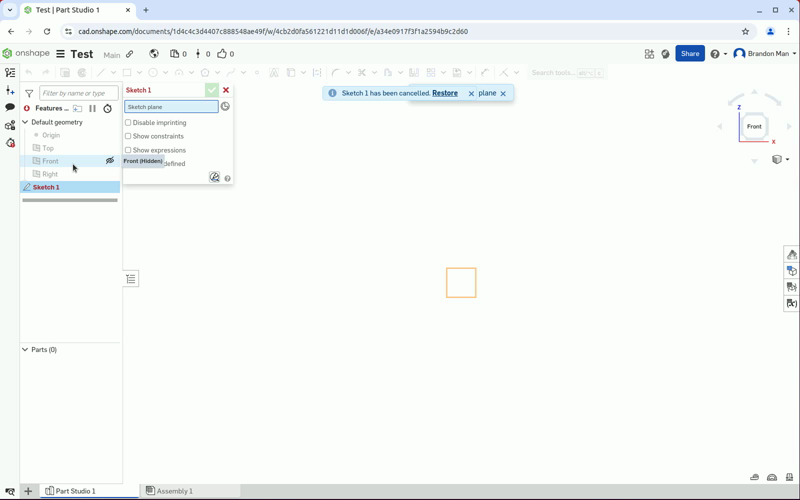
click(73, 163)
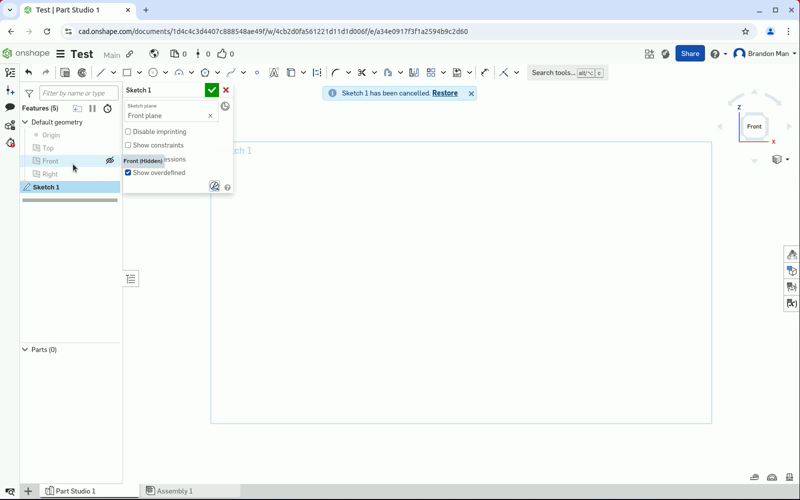
mouse_move(73, 352)
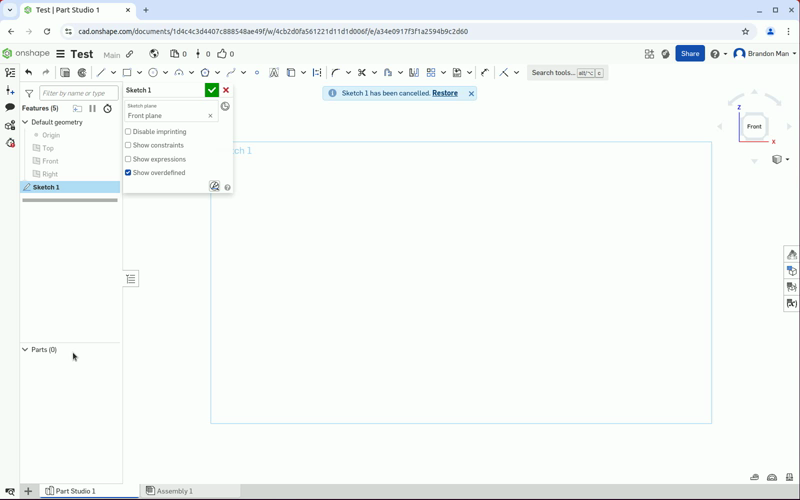
key(y)
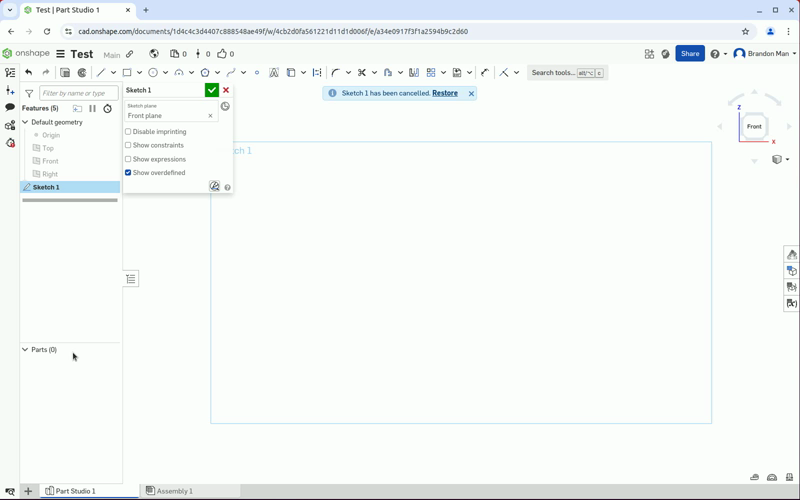
key(l)
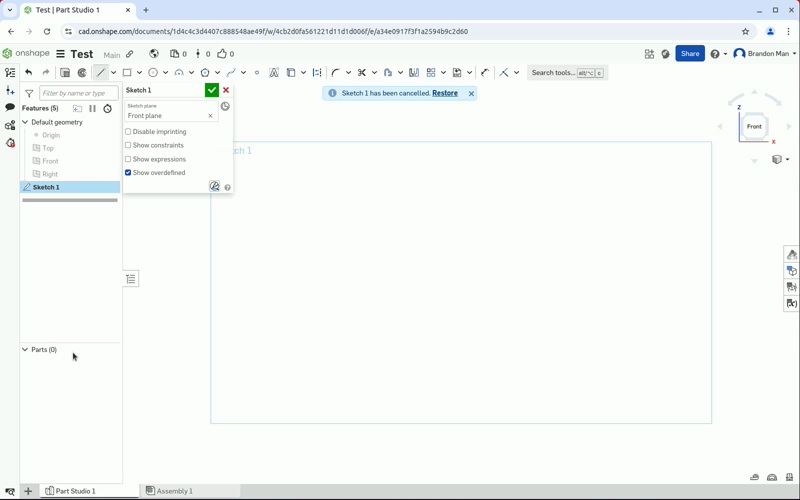
key_down(shift)
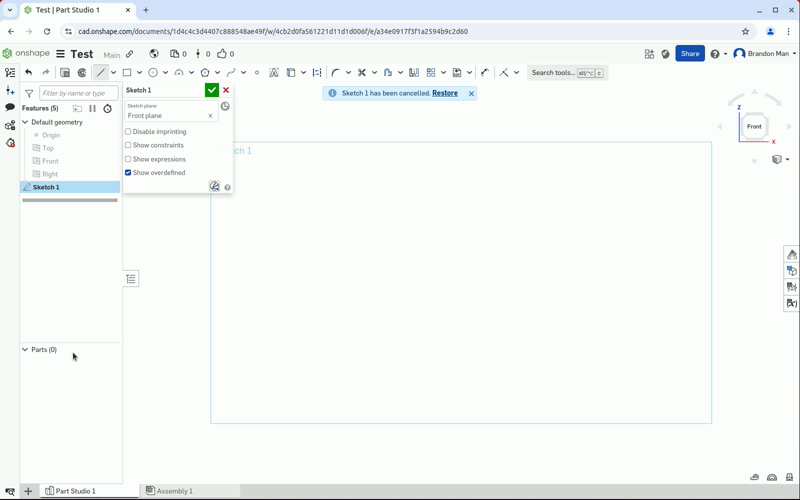
mouse_move(412, 287)
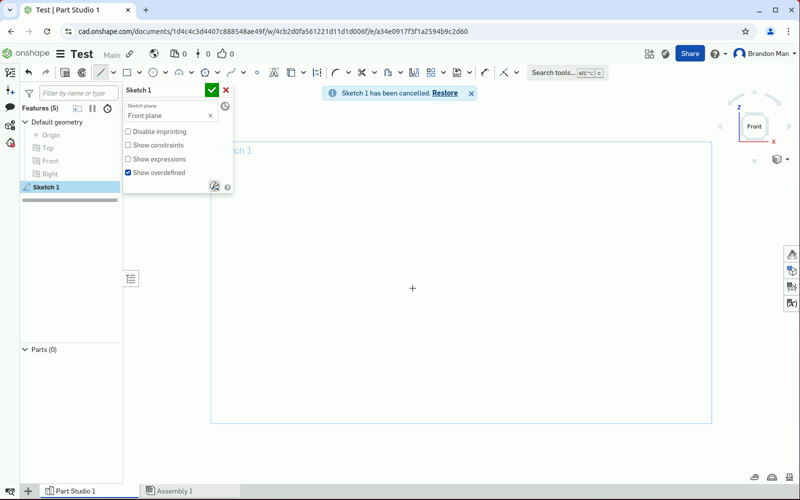
click(412, 287)
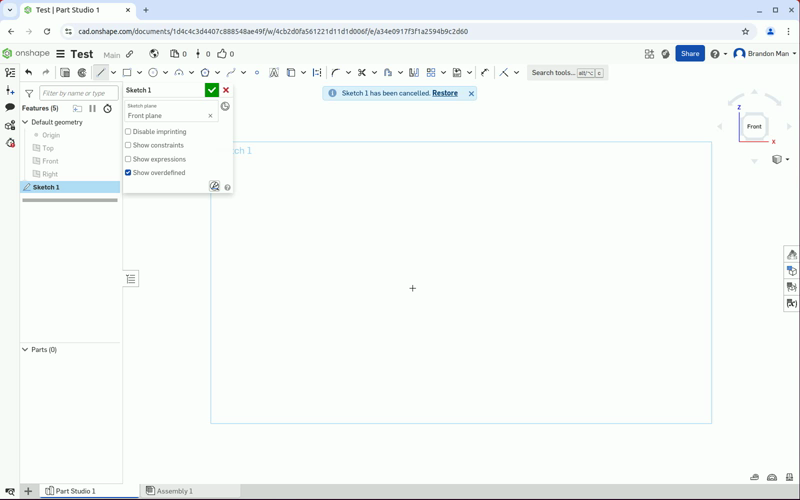
key_up(shift)
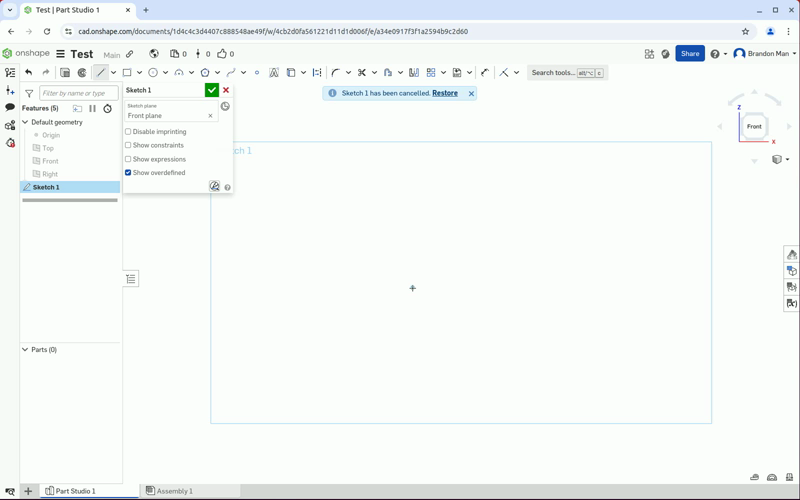
key_down(shift)
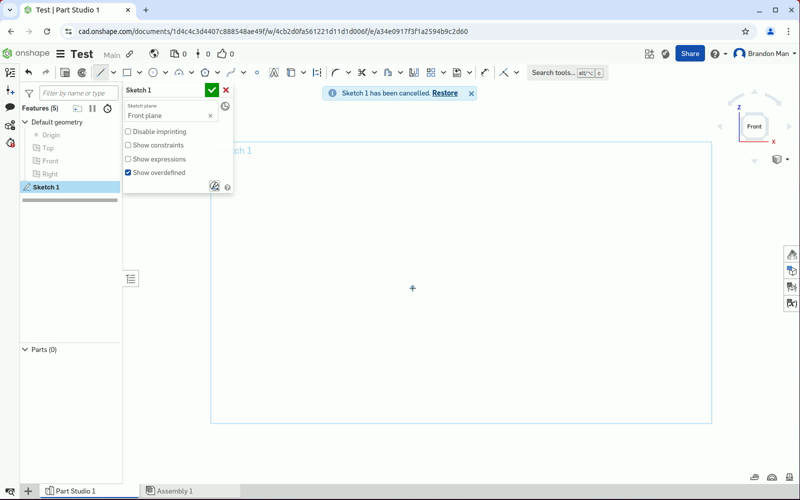
mouse_move(442, 287)
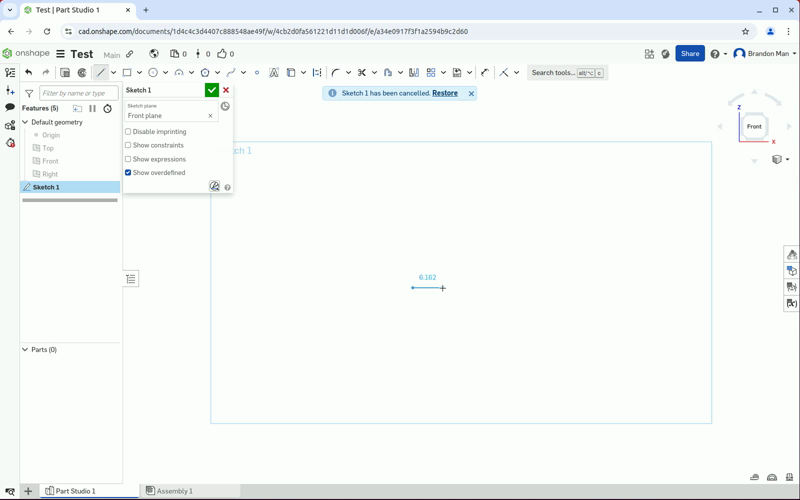
mouse_move(461, 287)
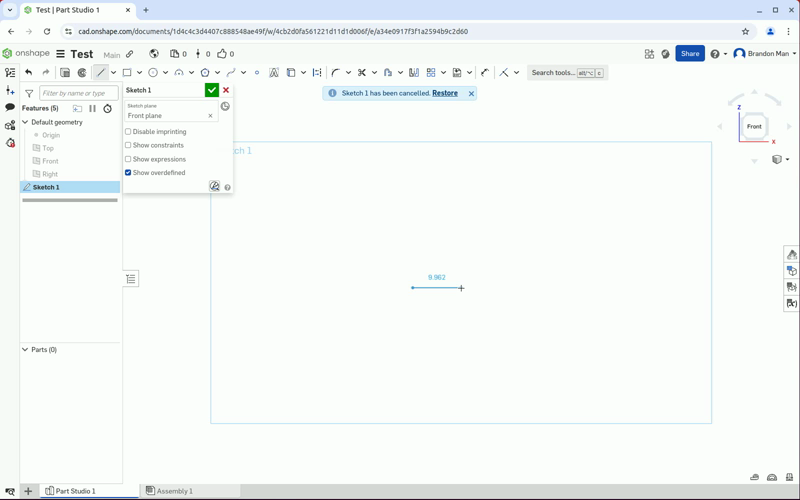
click(461, 287)
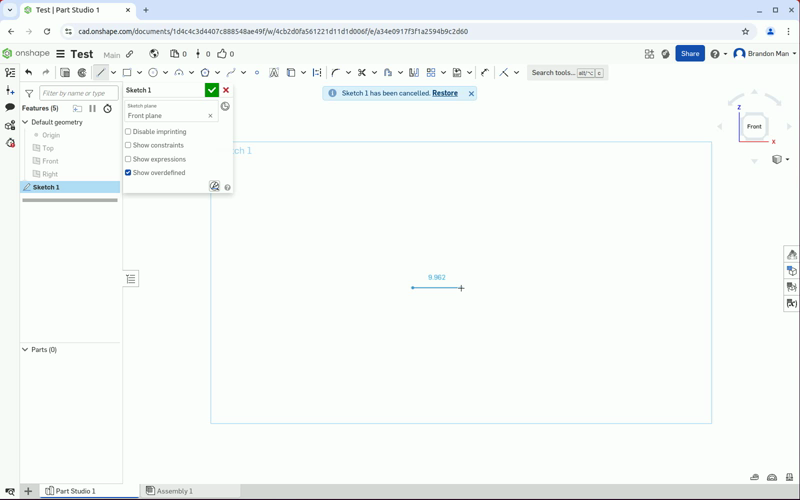
key_up(shift)
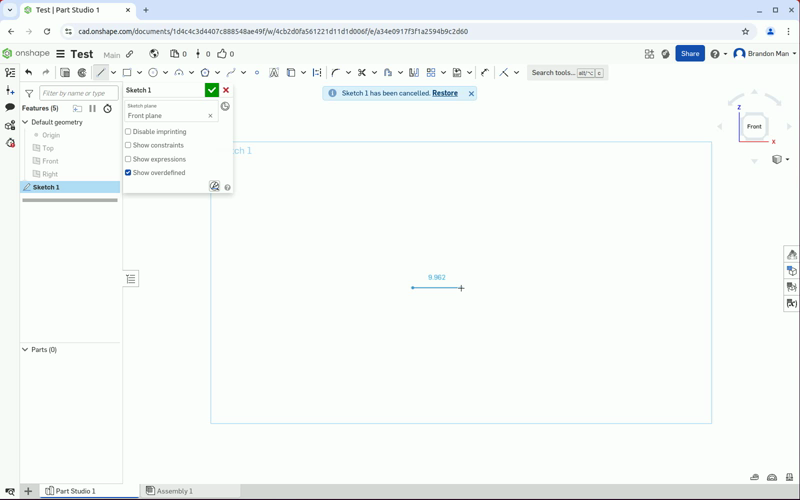
key_down(shift)
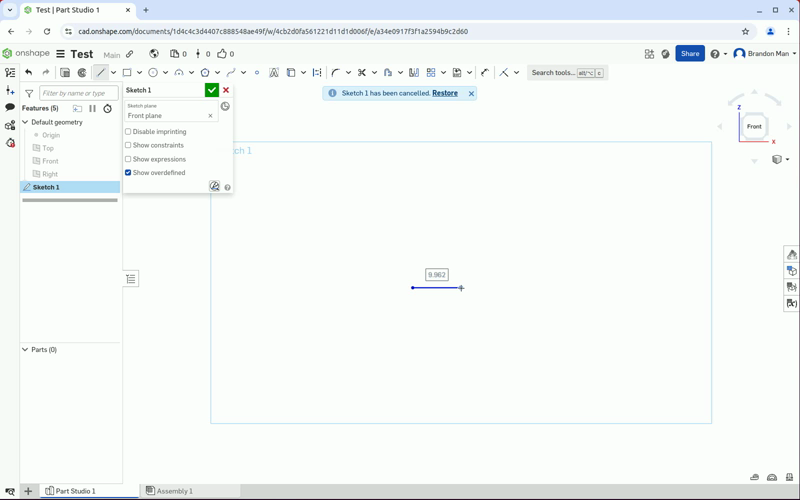
mouse_move(491, 287)
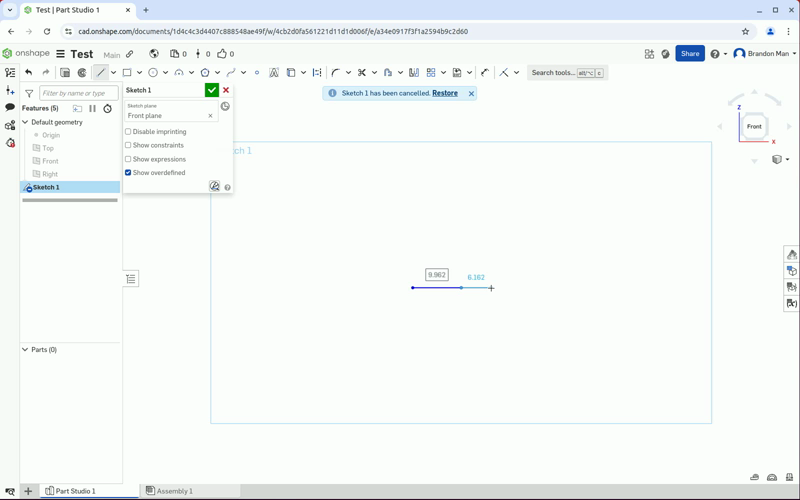
mouse_move(461, 282)
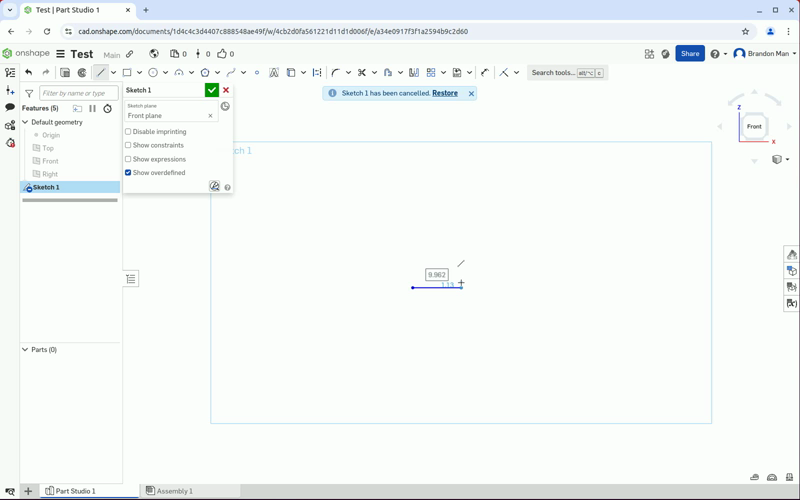
scroll(6)
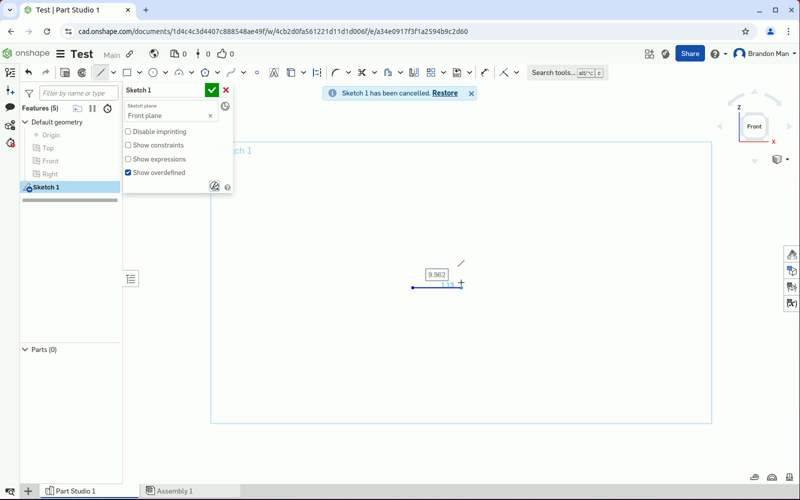
scroll(6)
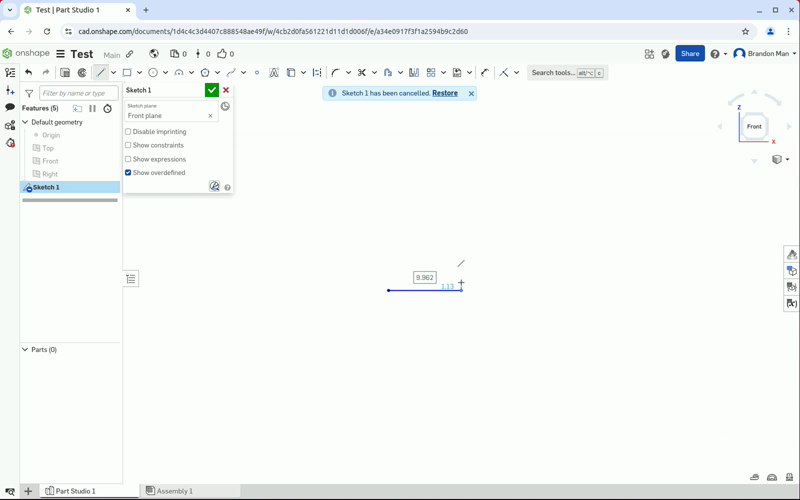
scroll(6)
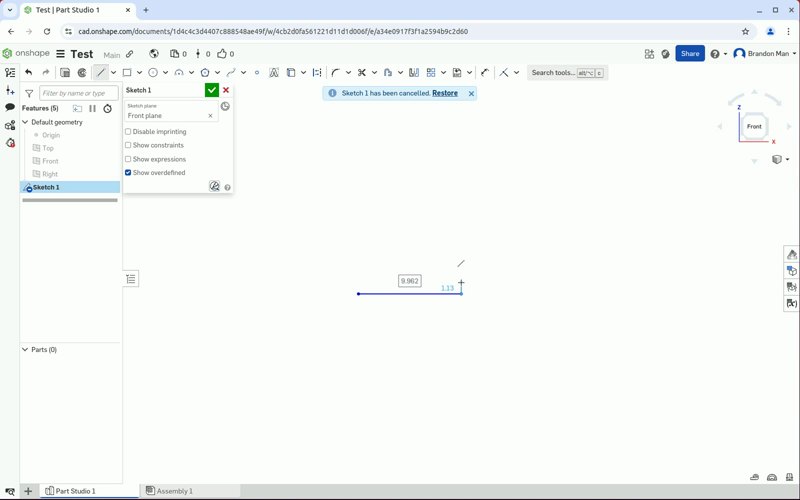
scroll(6)
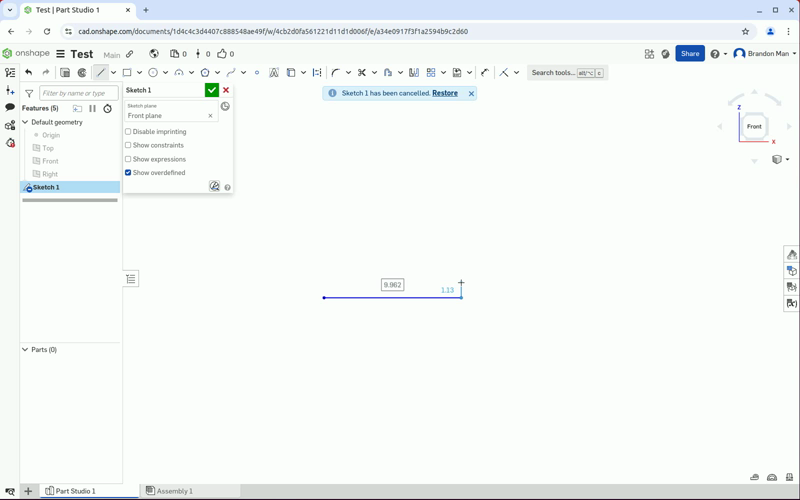
scroll(6)
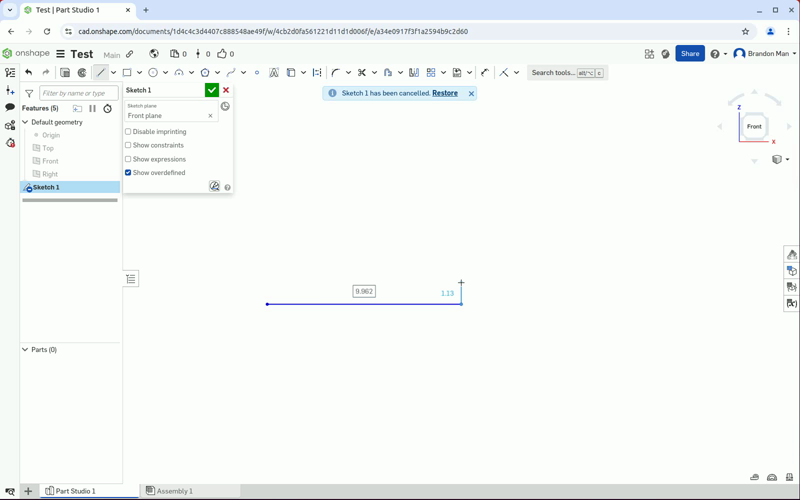
scroll(6)
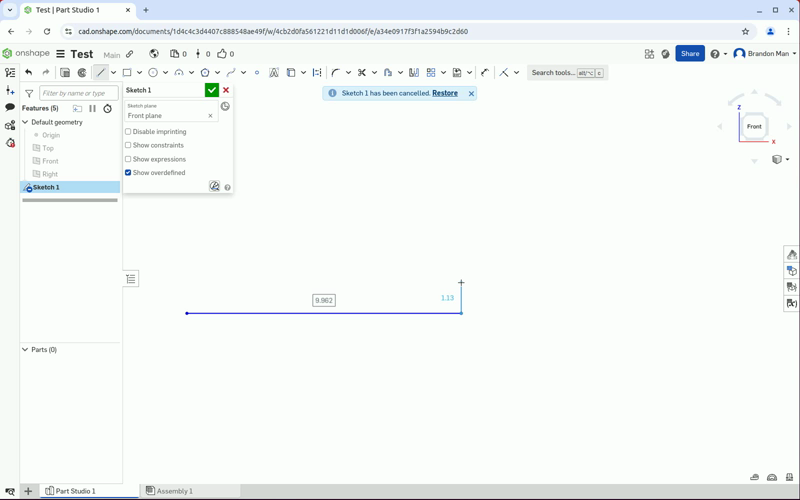
scroll(6)
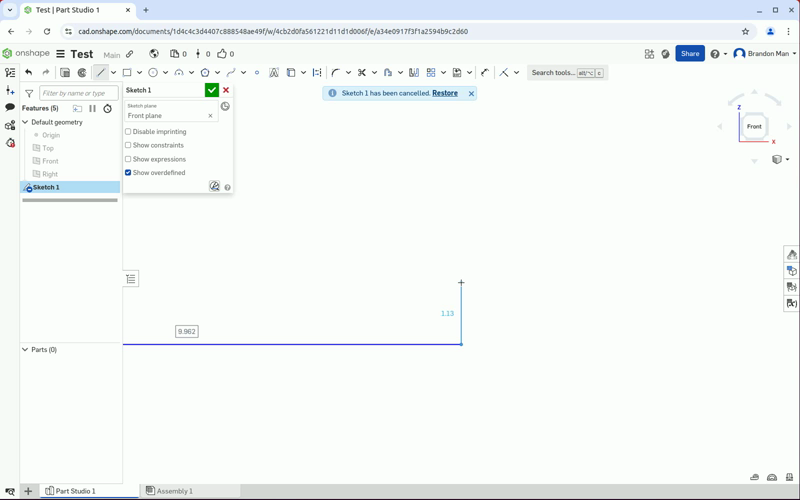
click(461, 282)
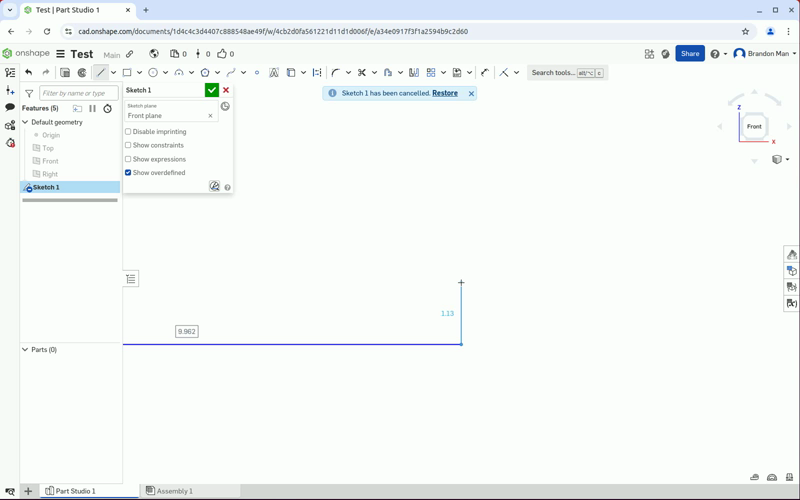
scroll(-6)
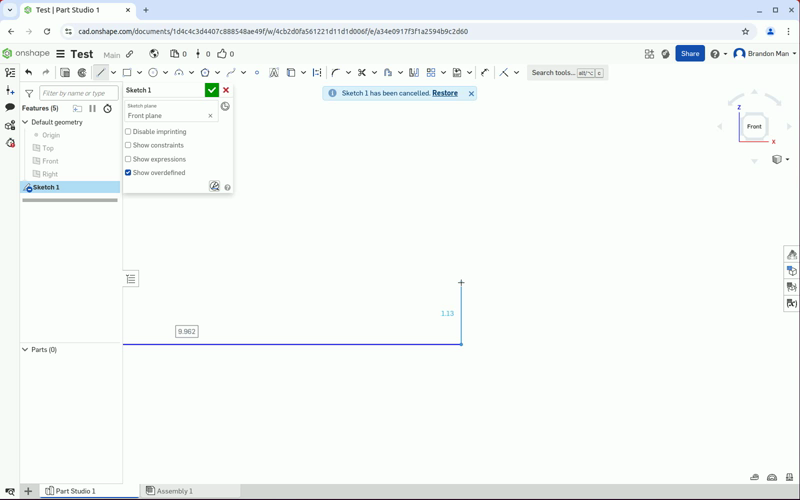
scroll(-6)
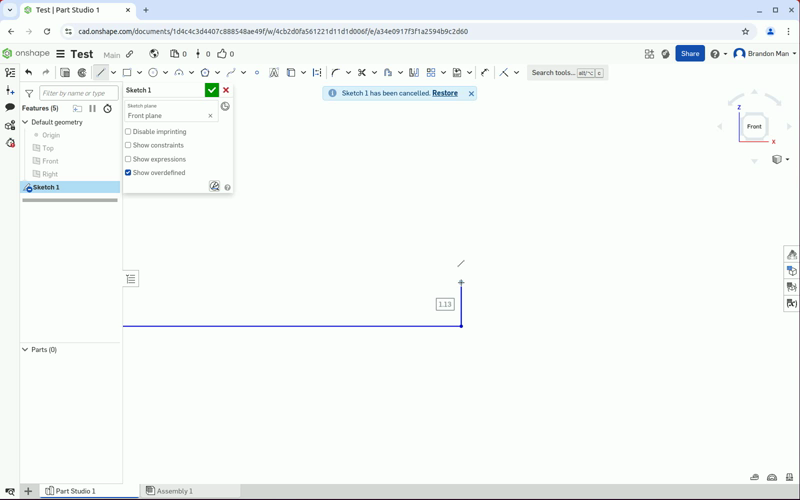
scroll(-6)
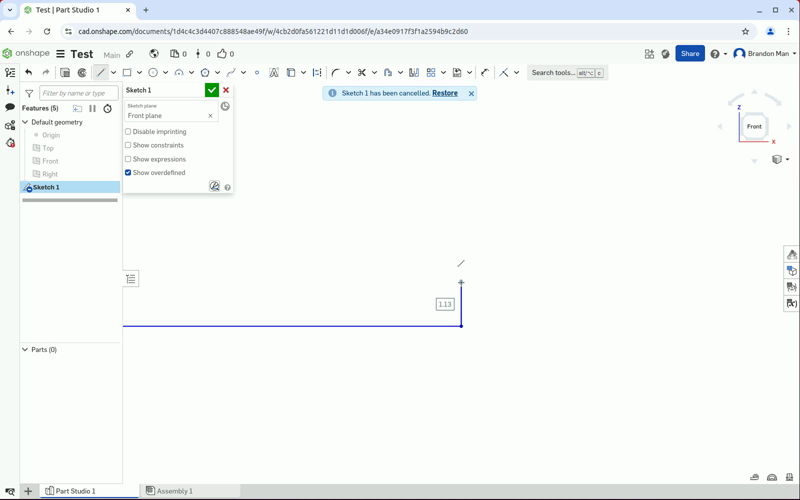
scroll(-6)
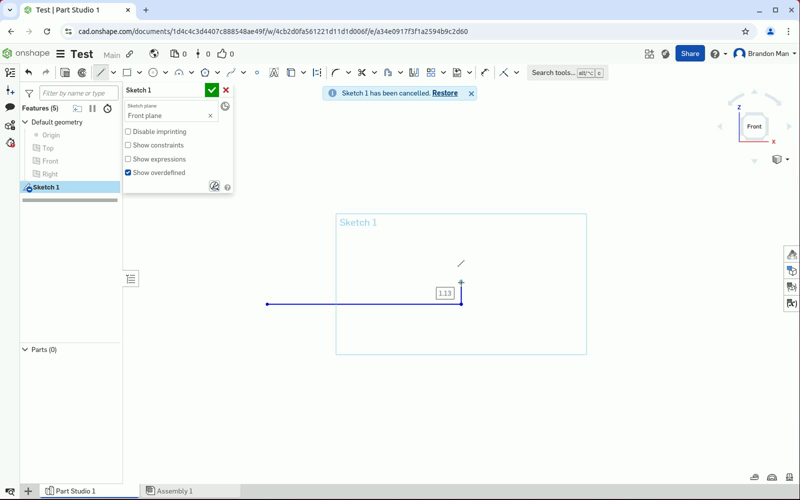
scroll(-6)
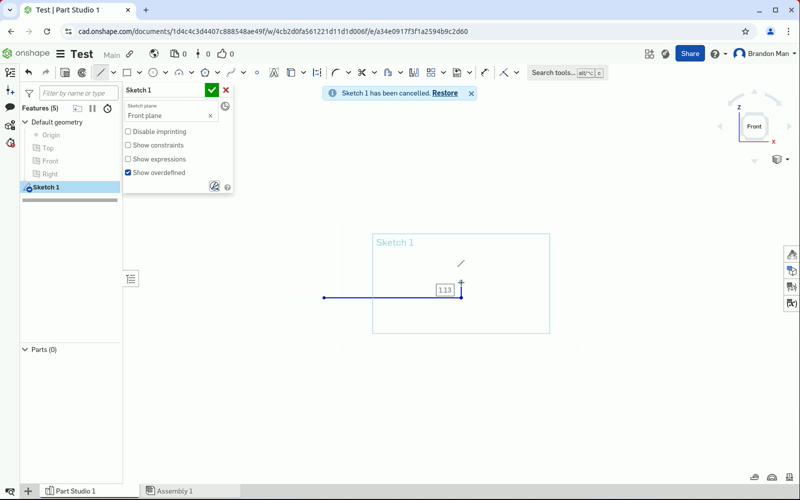
scroll(-6)
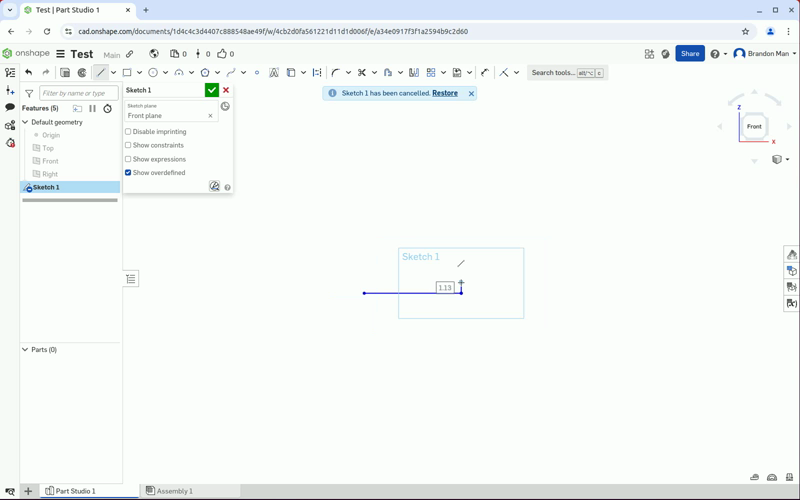
scroll(-6)
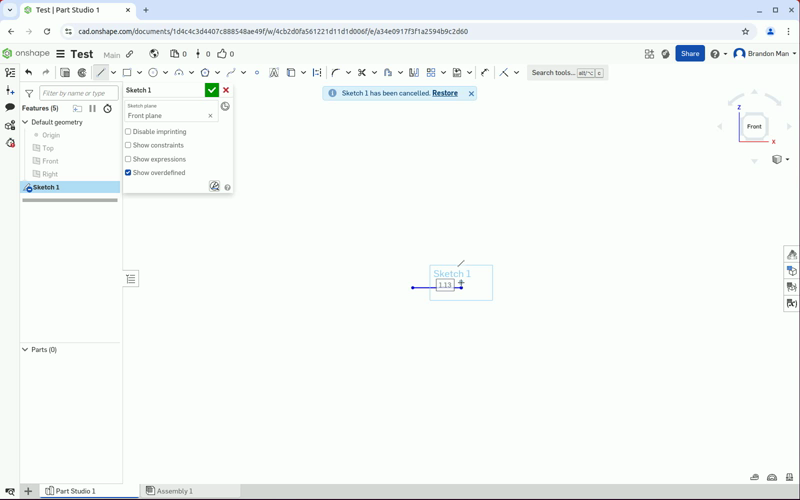
key_up(shift)
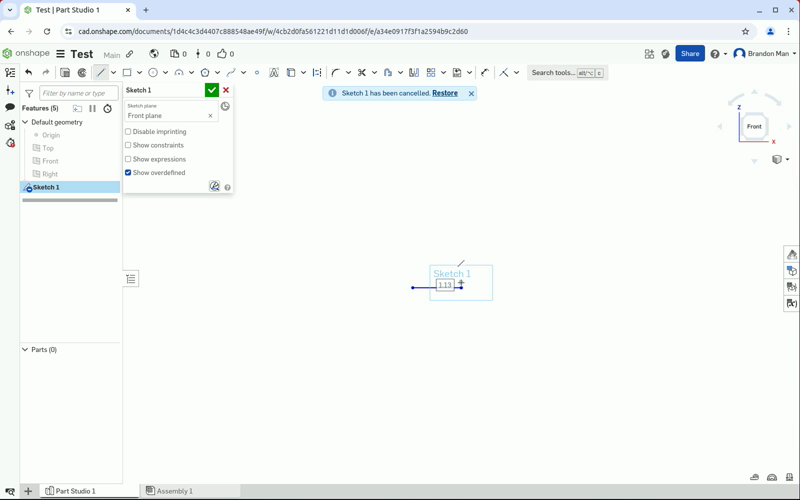
key_down(shift)
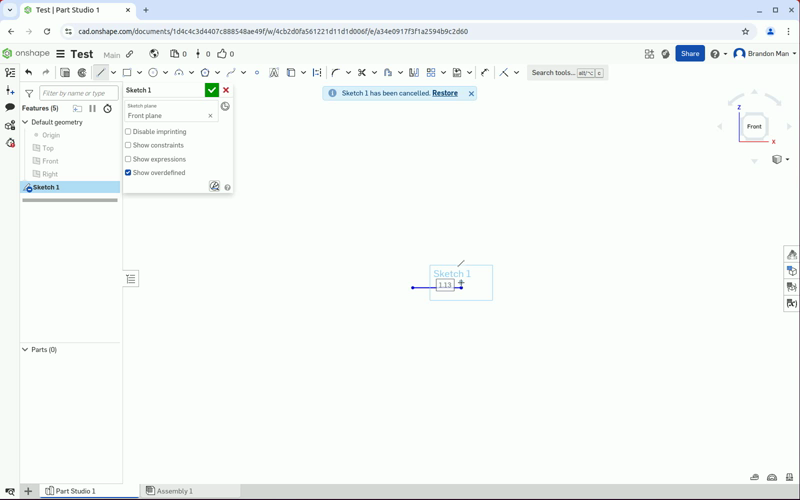
mouse_move(491, 282)
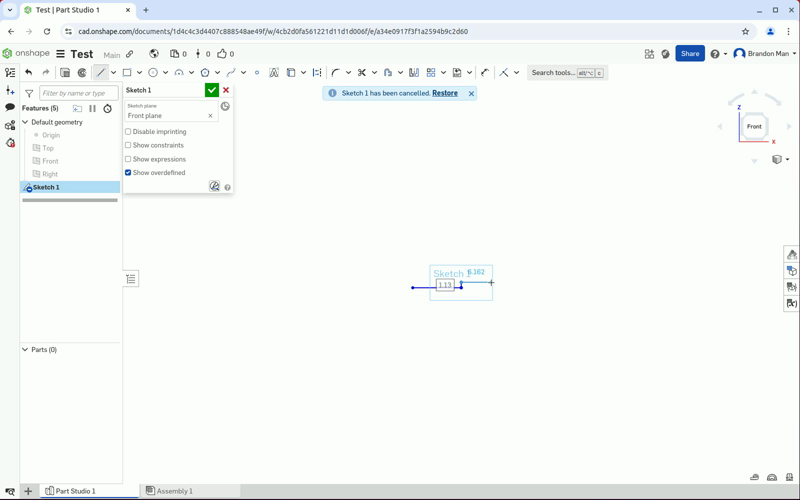
mouse_move(461, 277)
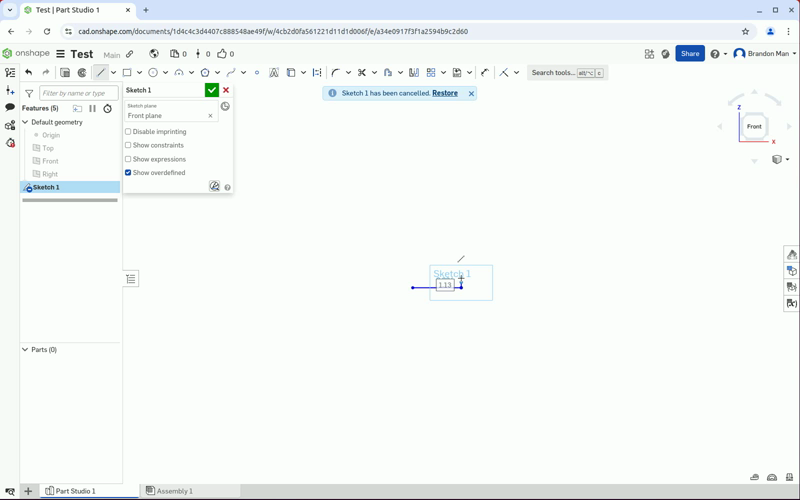
scroll(6)
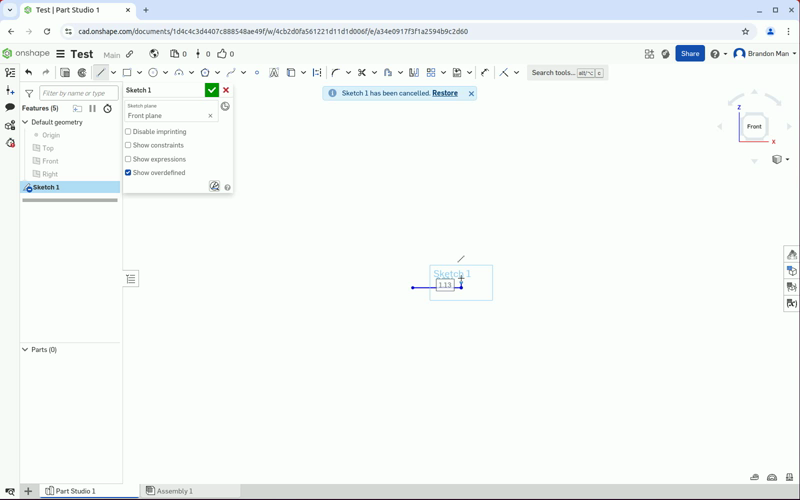
scroll(6)
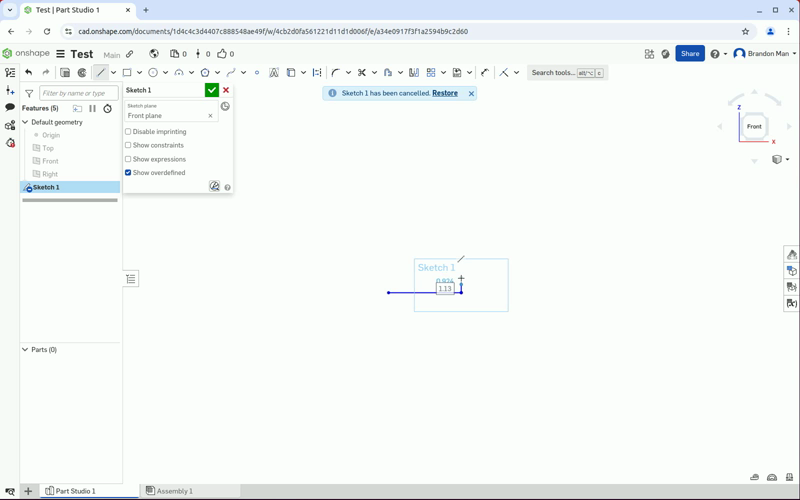
scroll(6)
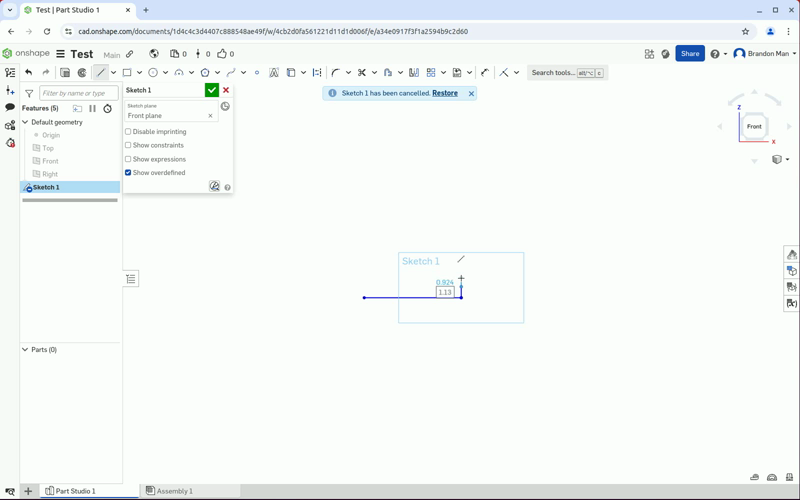
scroll(6)
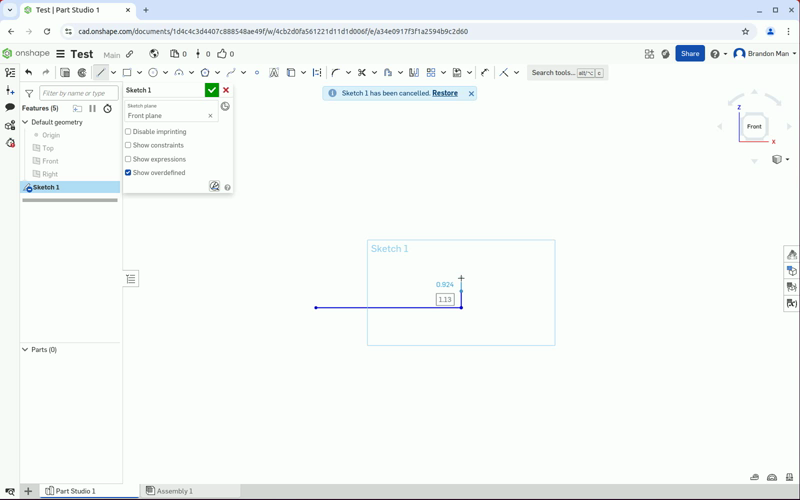
scroll(6)
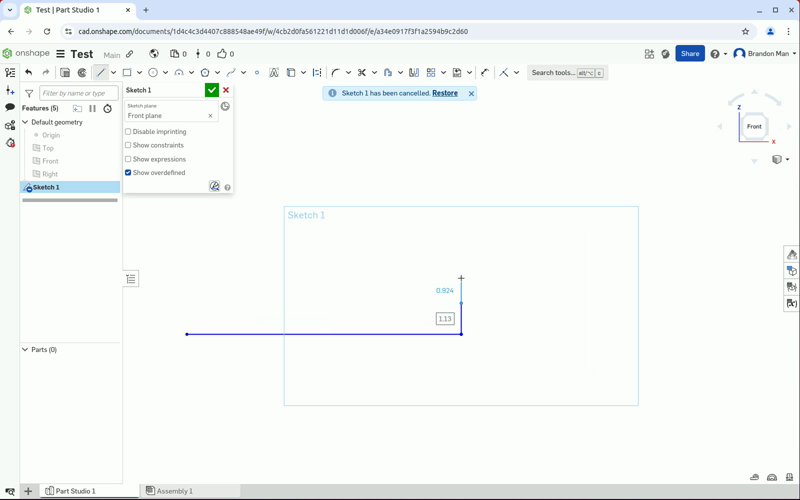
scroll(6)
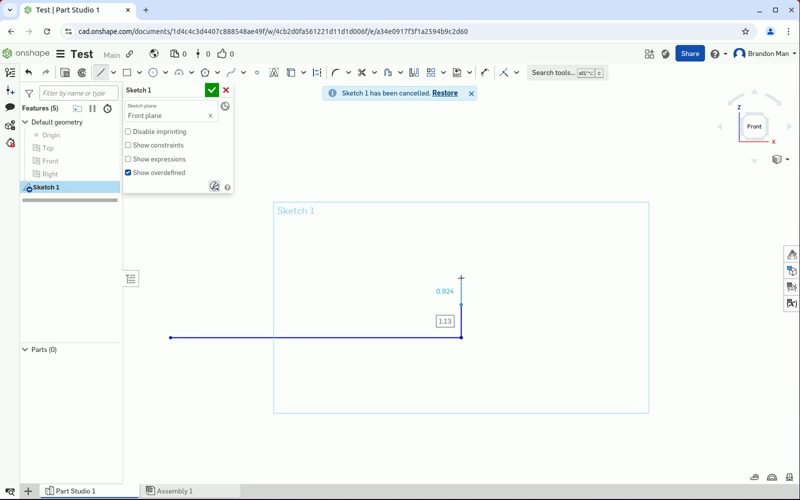
scroll(6)
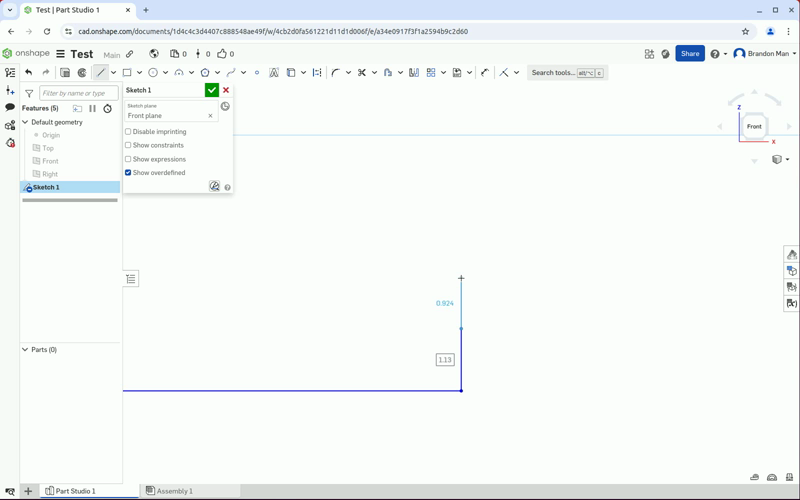
click(461, 277)
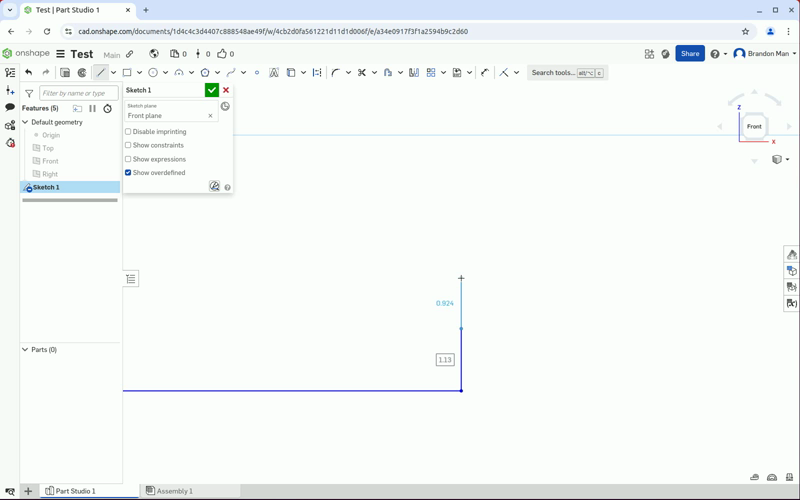
scroll(-6)
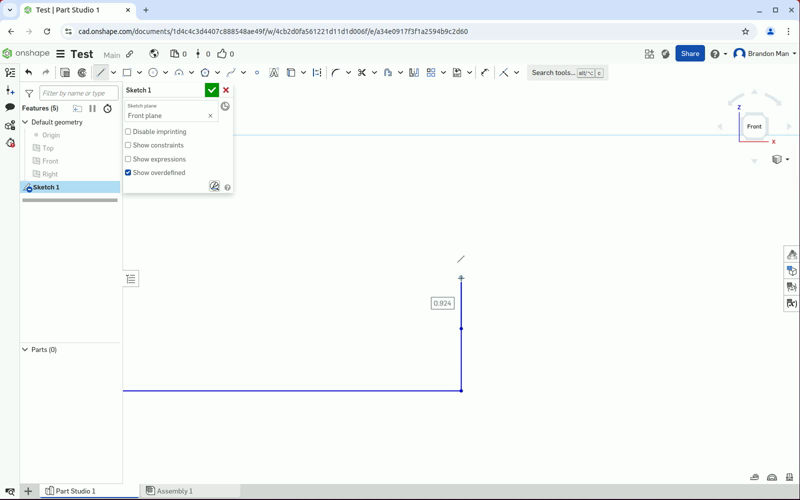
scroll(-6)
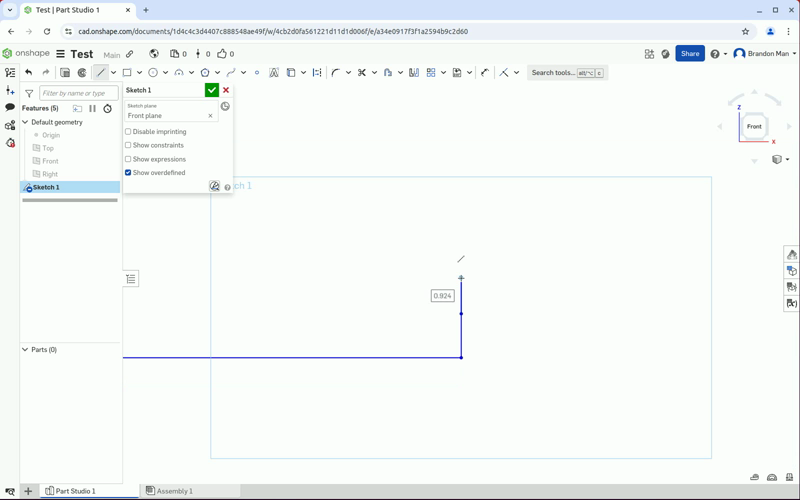
scroll(-6)
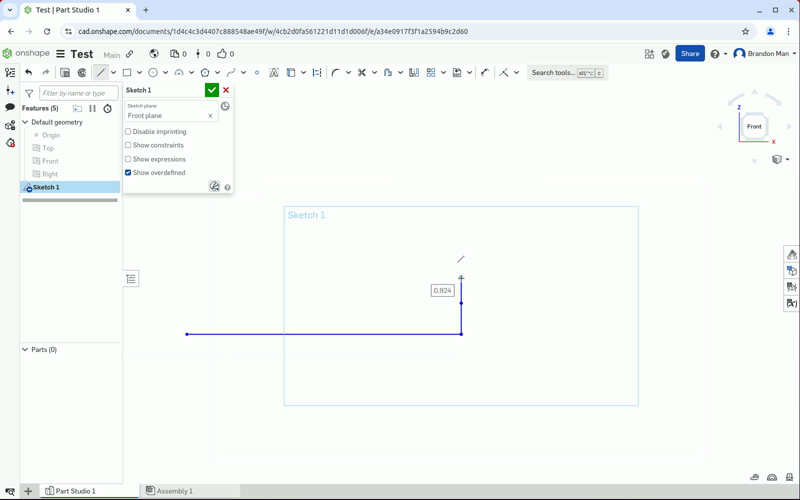
scroll(-6)
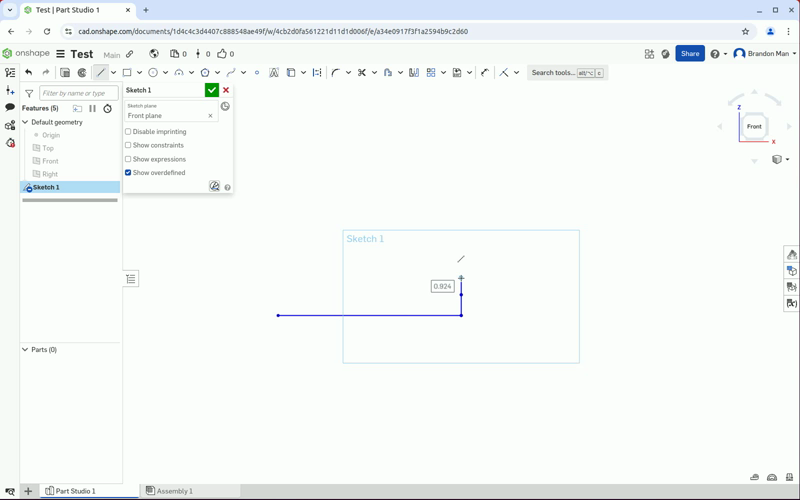
scroll(-6)
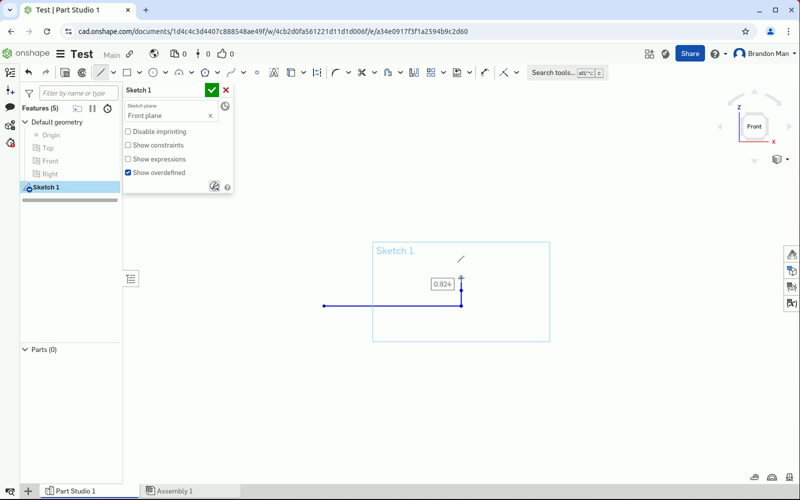
scroll(-6)
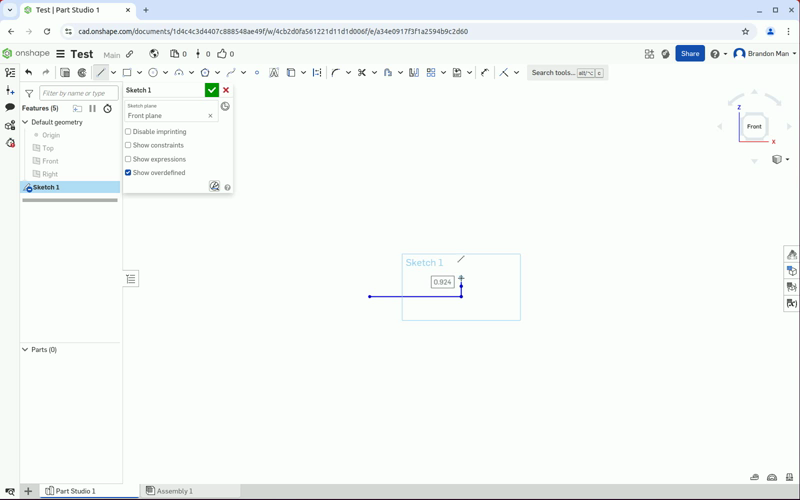
scroll(-6)
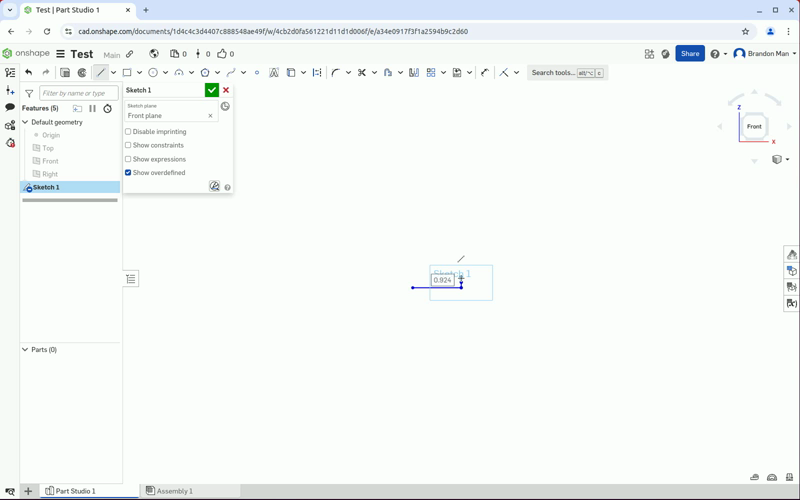
key_up(shift)
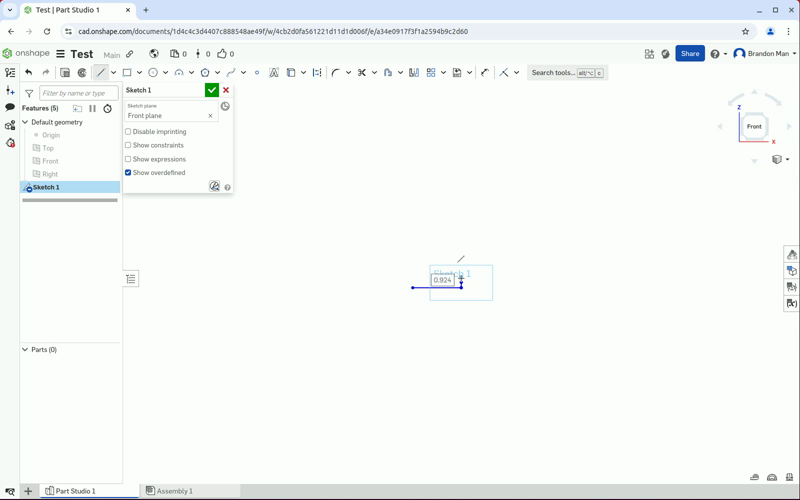
key_down(shift)
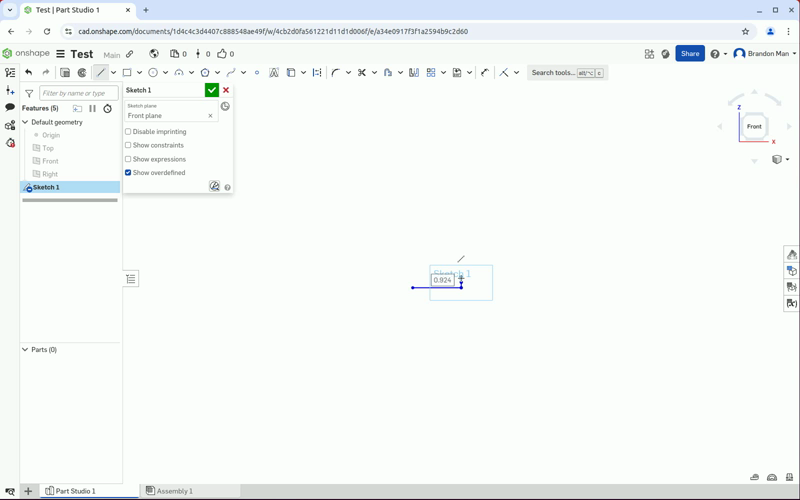
mouse_move(491, 277)
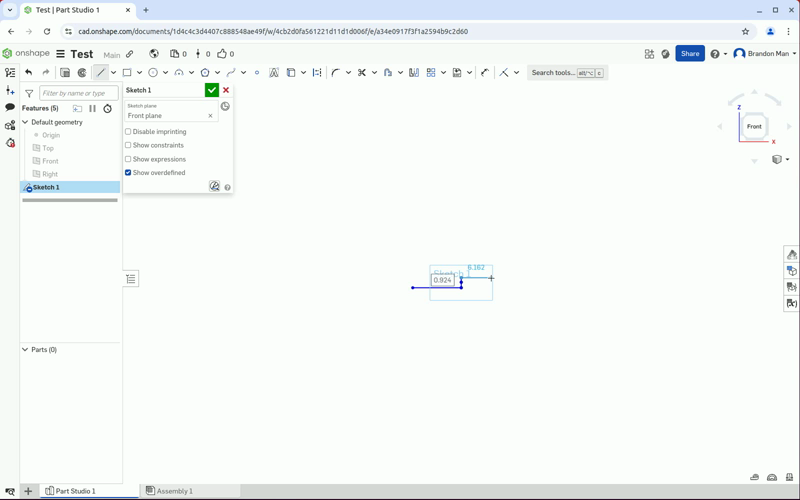
mouse_move(412, 277)
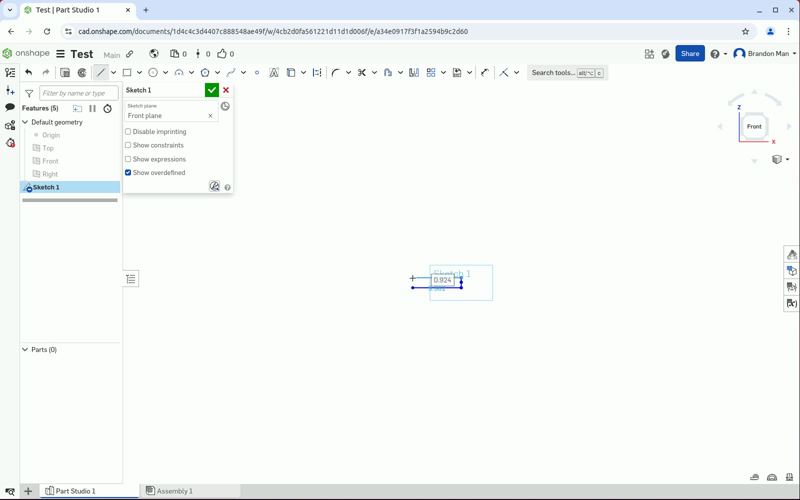
click(412, 277)
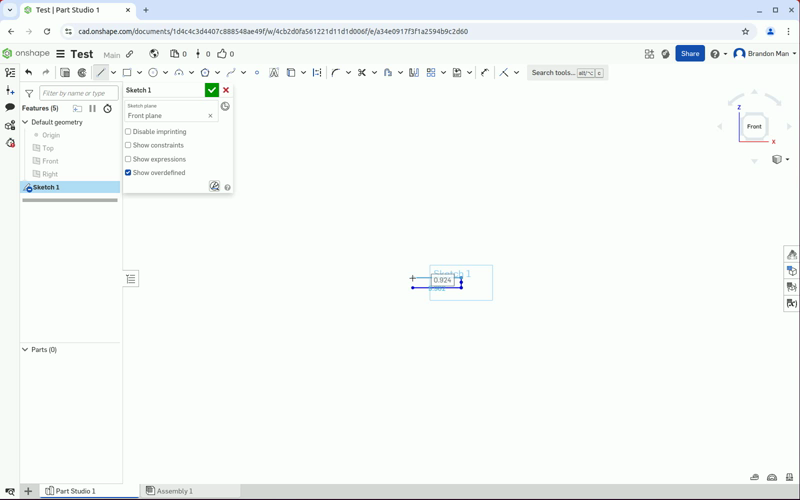
key_up(shift)
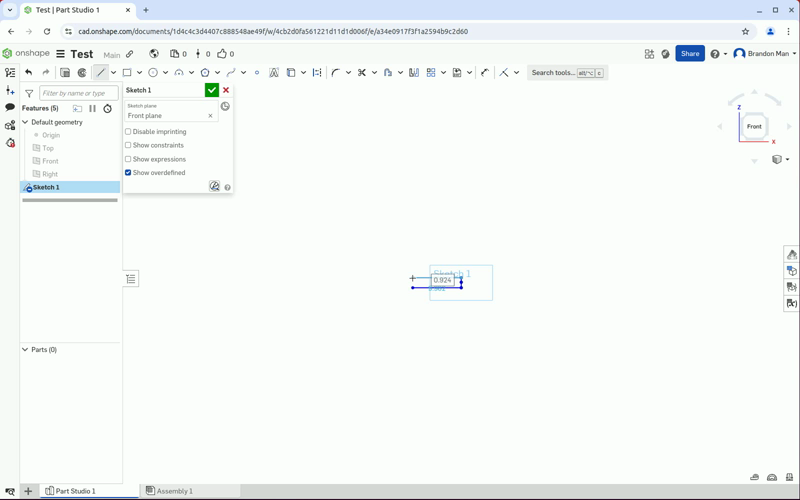
key(esc)
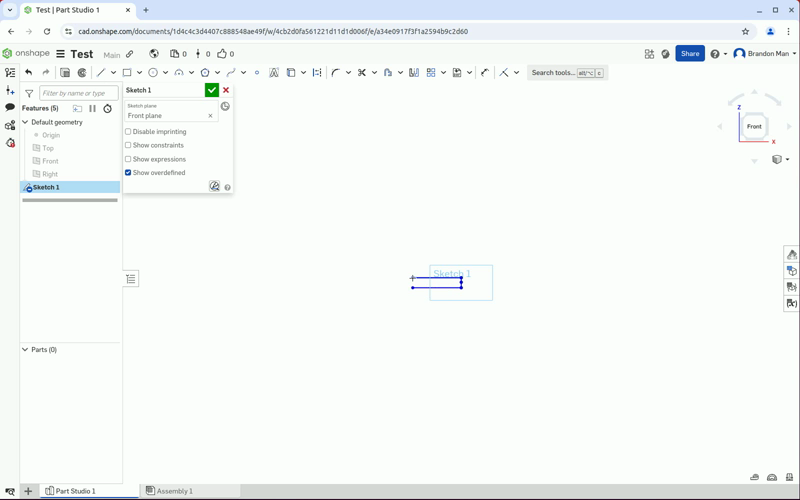
key(a)
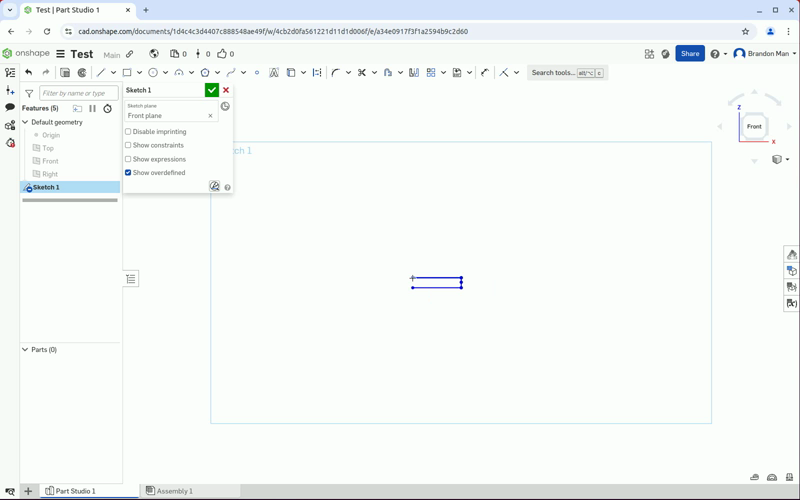
mouse_move(412, 277)
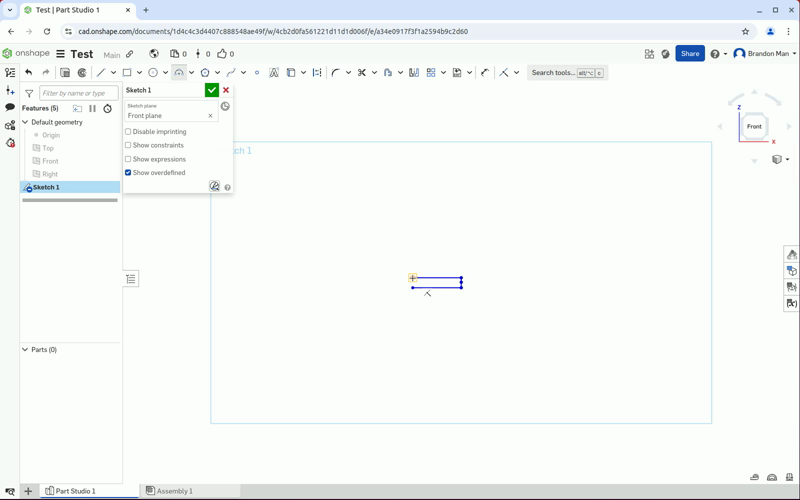
click(412, 277)
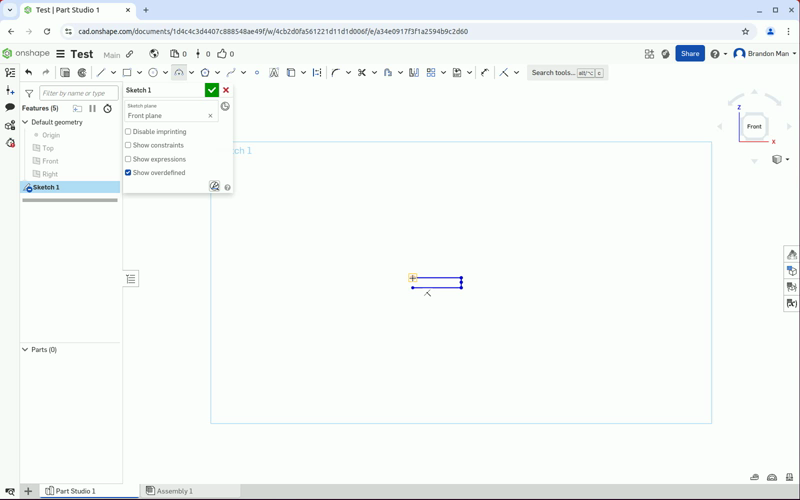
mouse_move(412, 287)
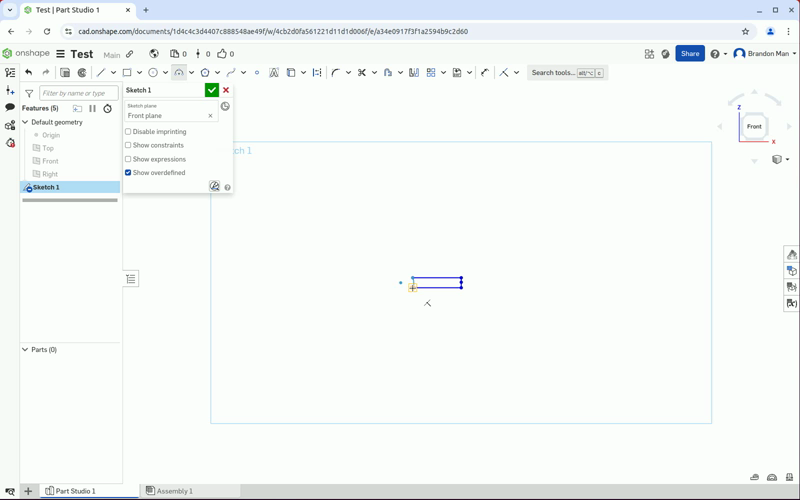
click(412, 287)
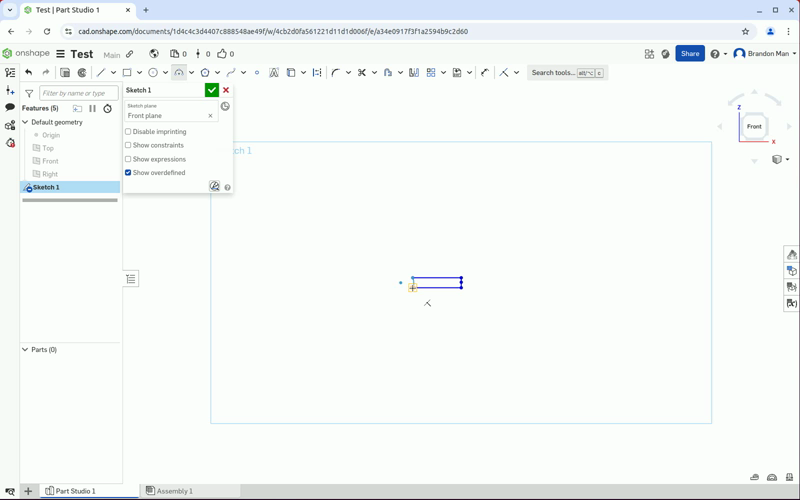
key_down(shift)
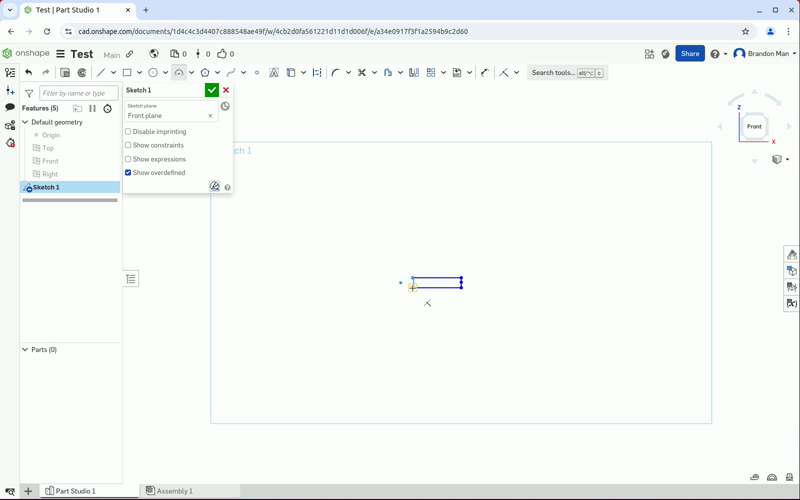
mouse_move(407, 282)
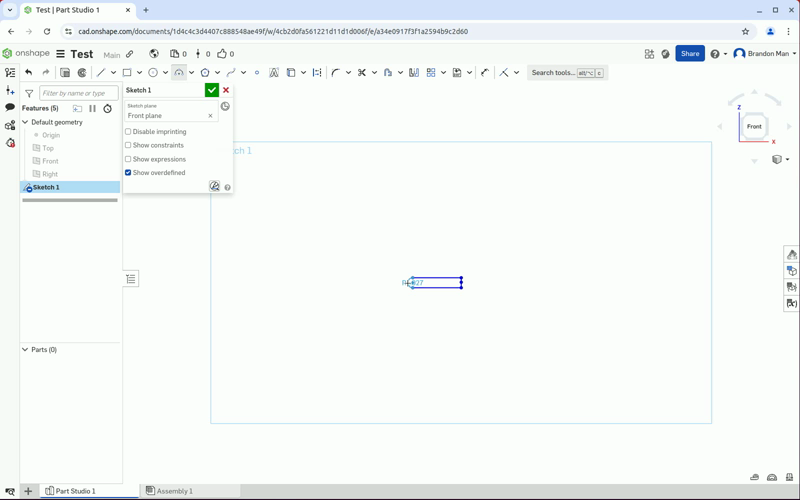
click(407, 282)
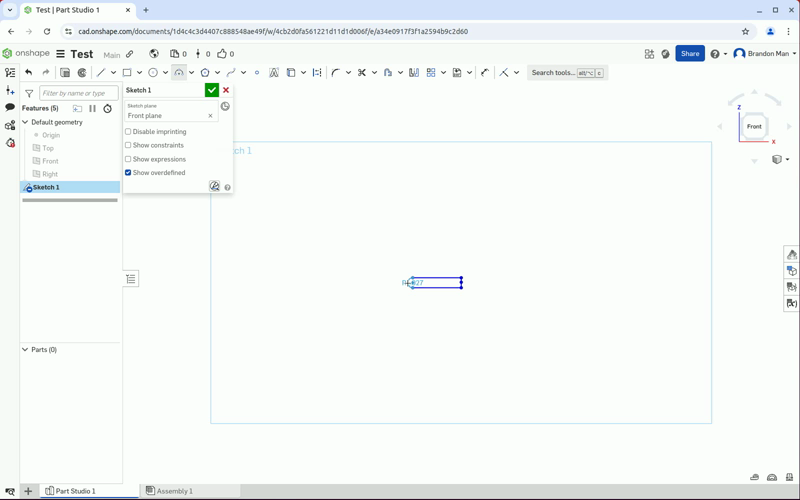
key_up(shift)
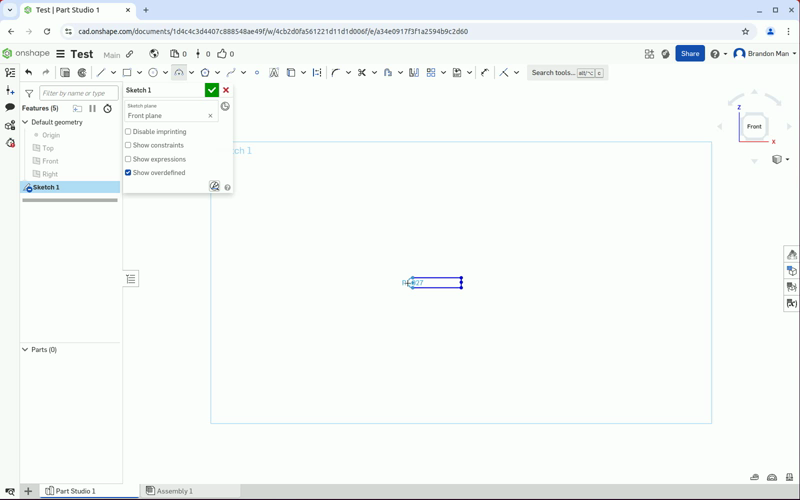
key(esc)
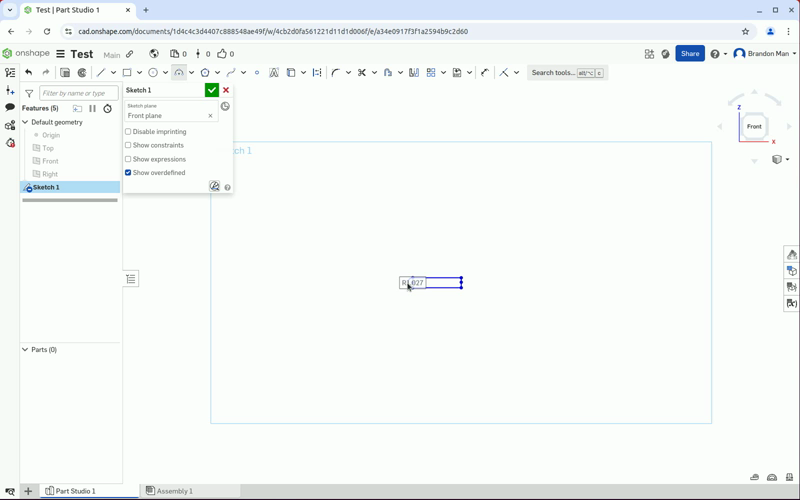
mouse_move(446, 283)
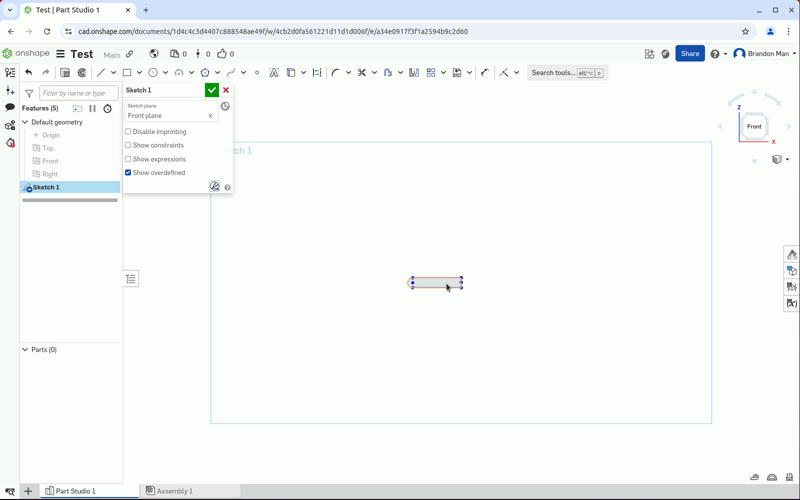
scroll(6)
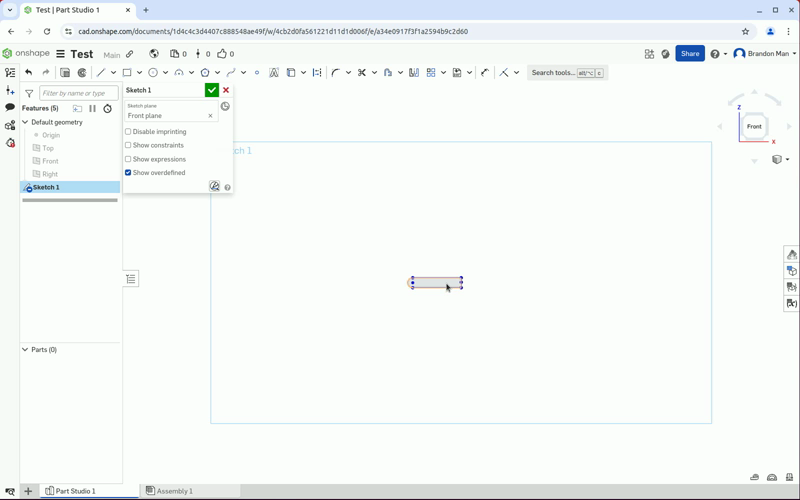
scroll(6)
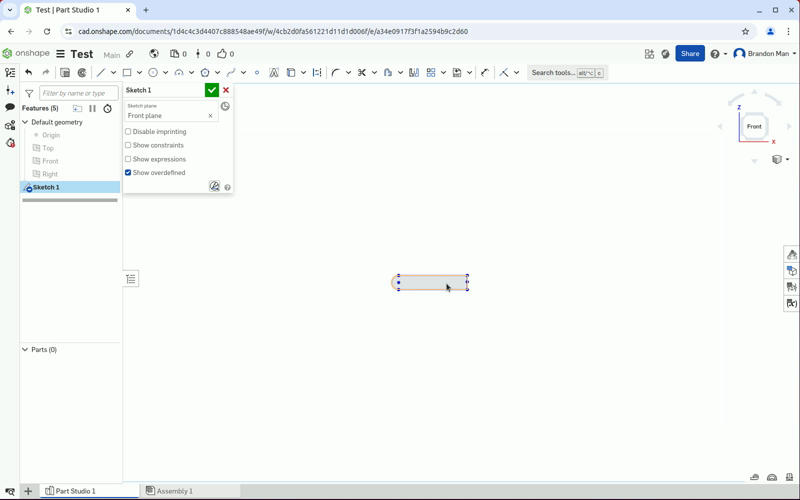
scroll(6)
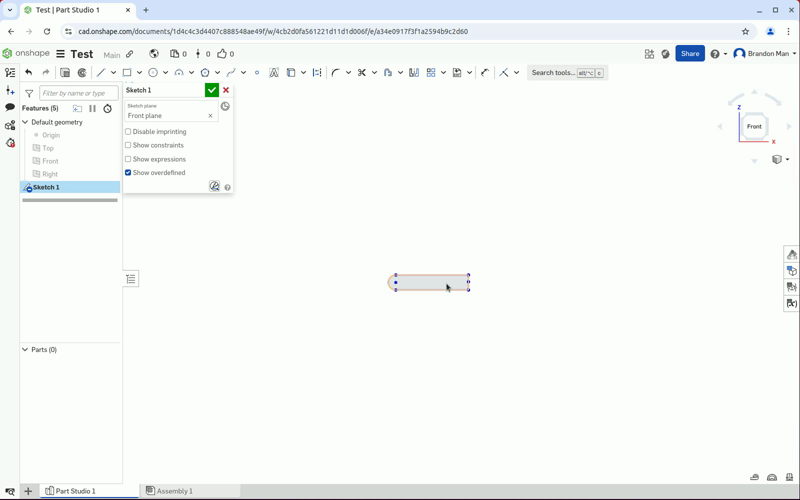
scroll(6)
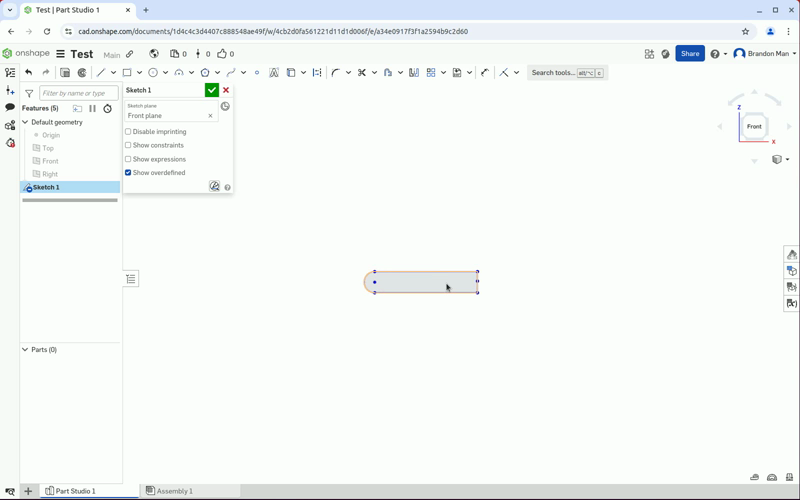
scroll(6)
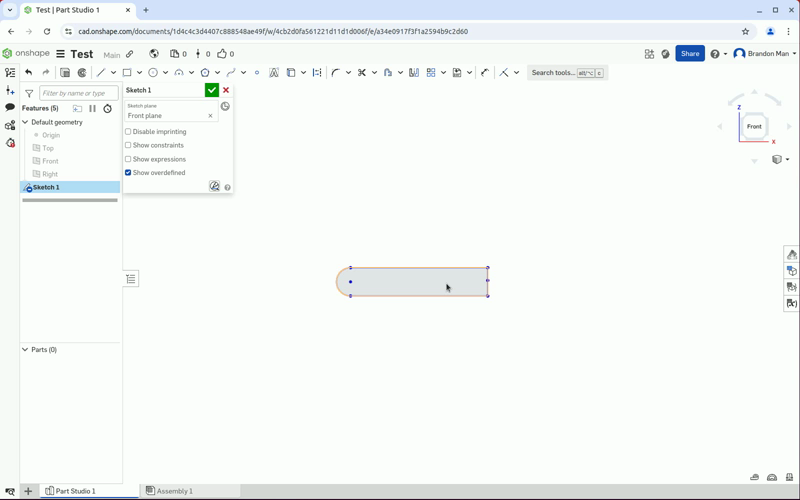
scroll(6)
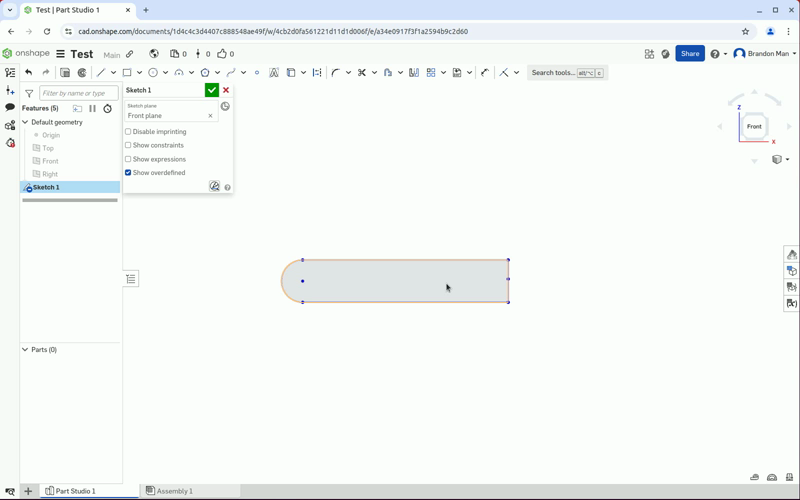
scroll(6)
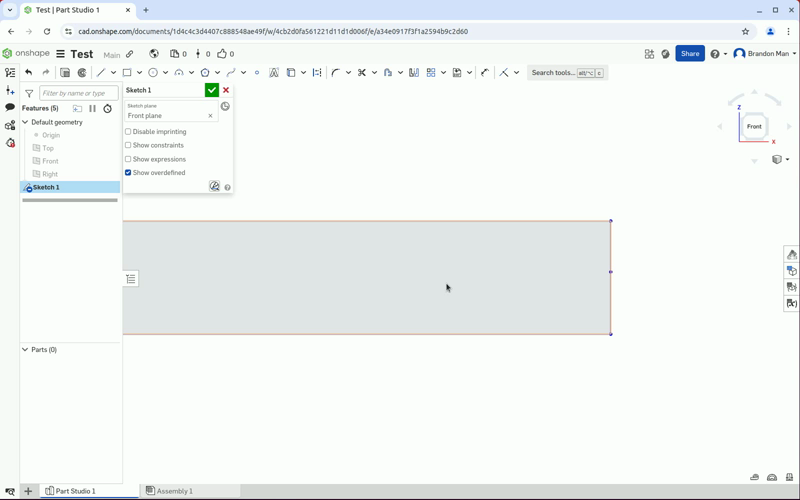
click(446, 283)
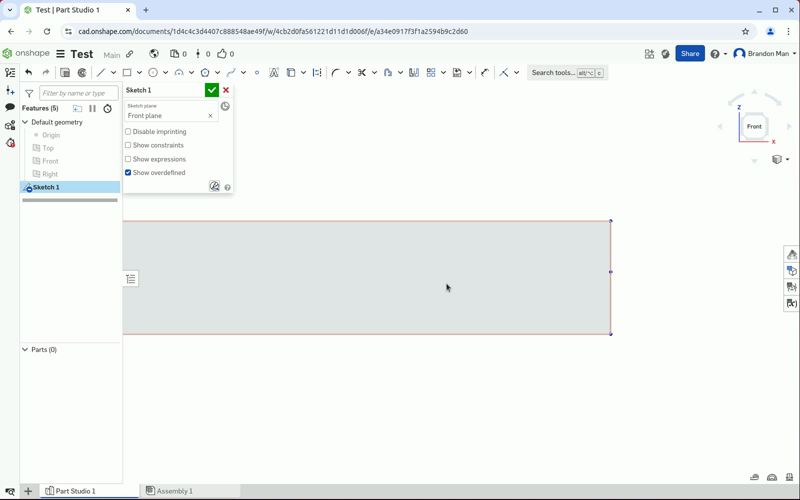
scroll(-6)
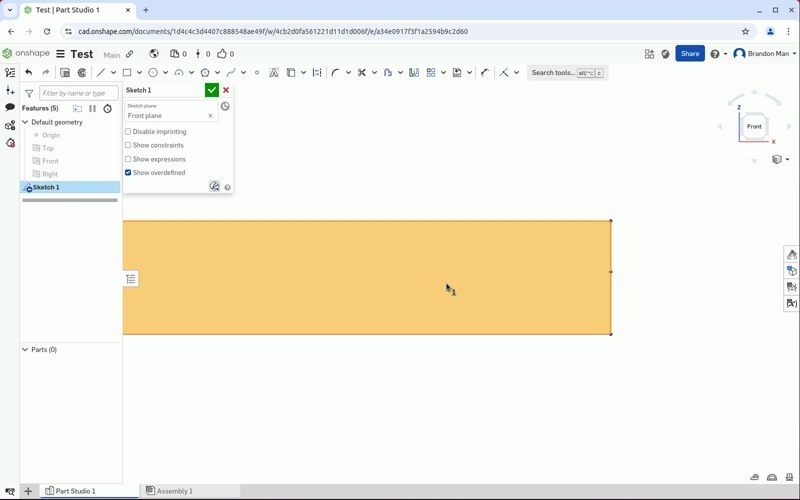
scroll(-6)
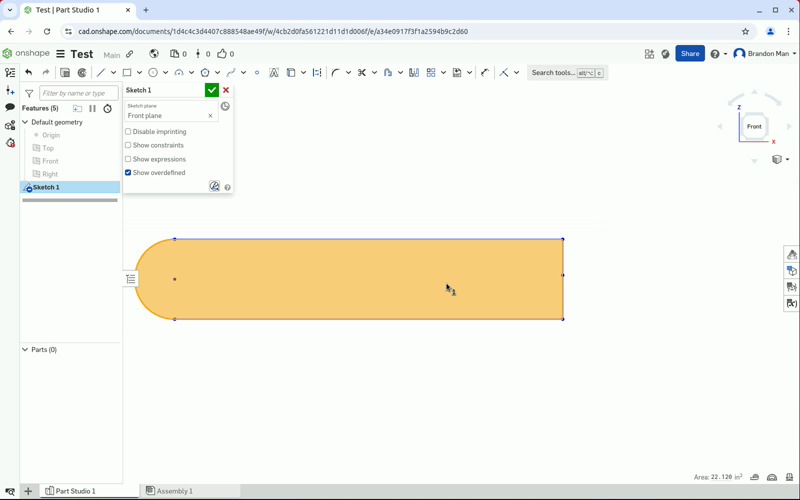
scroll(-6)
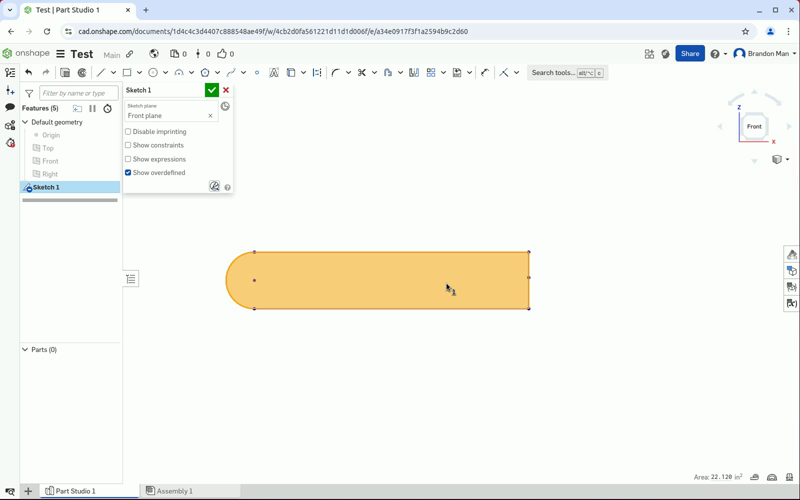
scroll(-6)
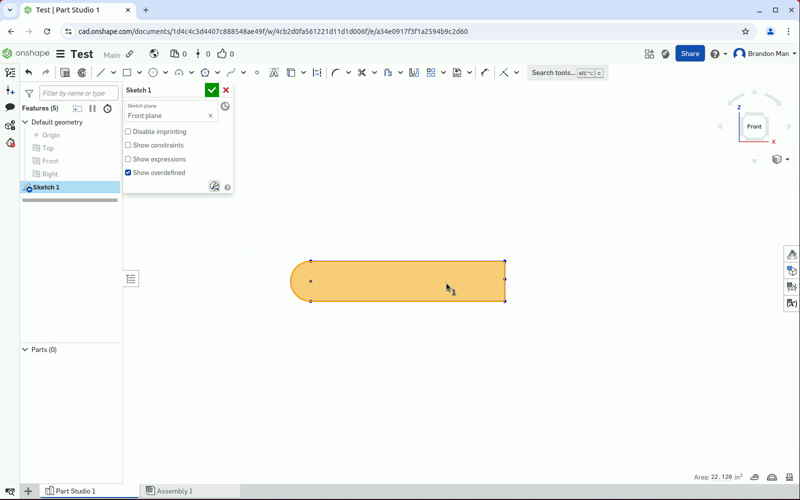
scroll(-6)
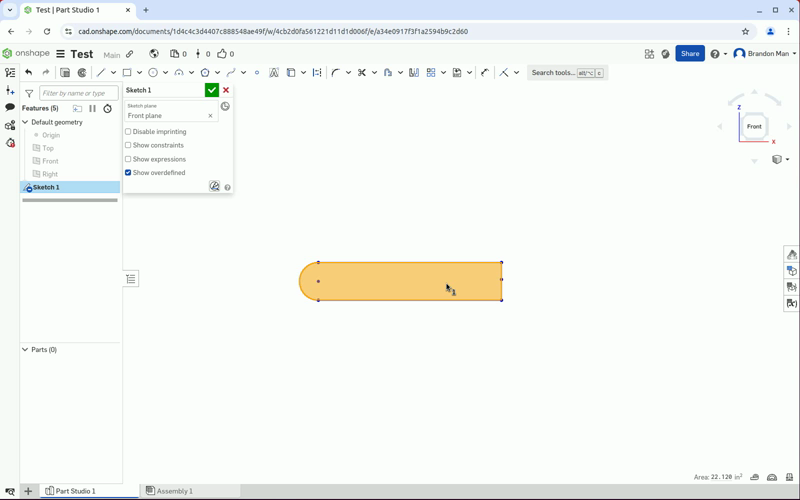
scroll(-6)
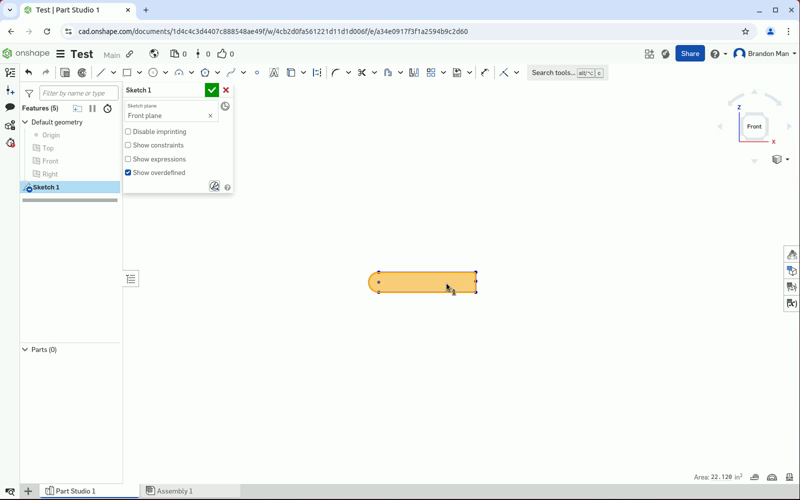
scroll(-6)
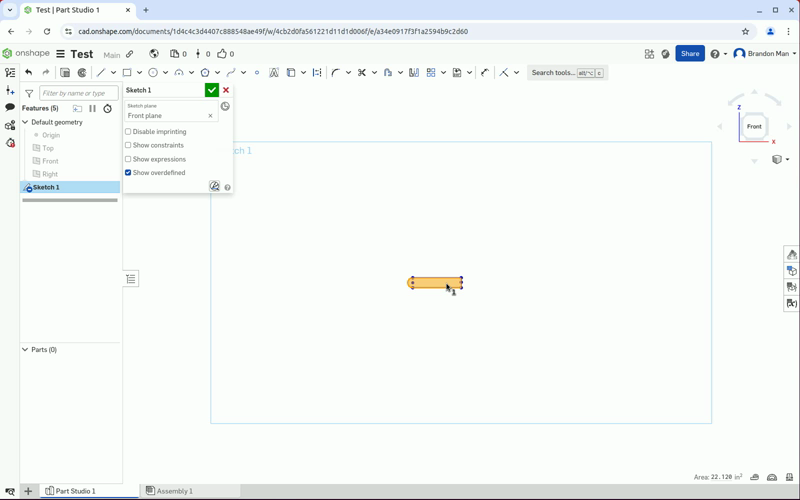
mouse_move(73, 352)
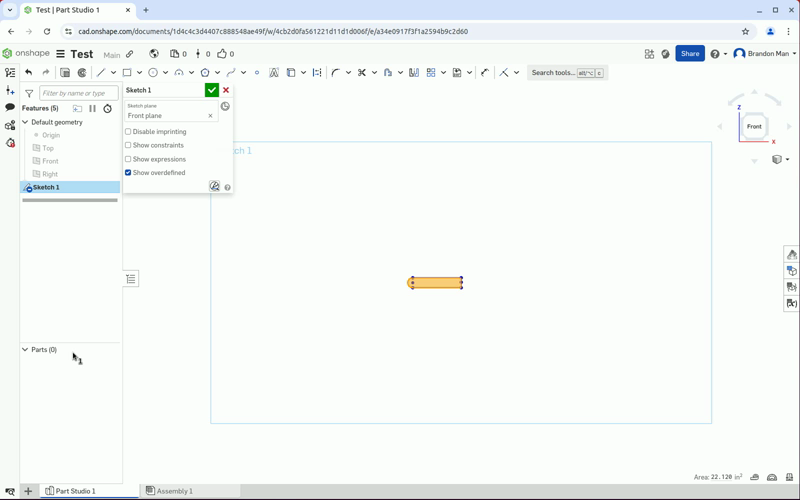
key(shift+y)
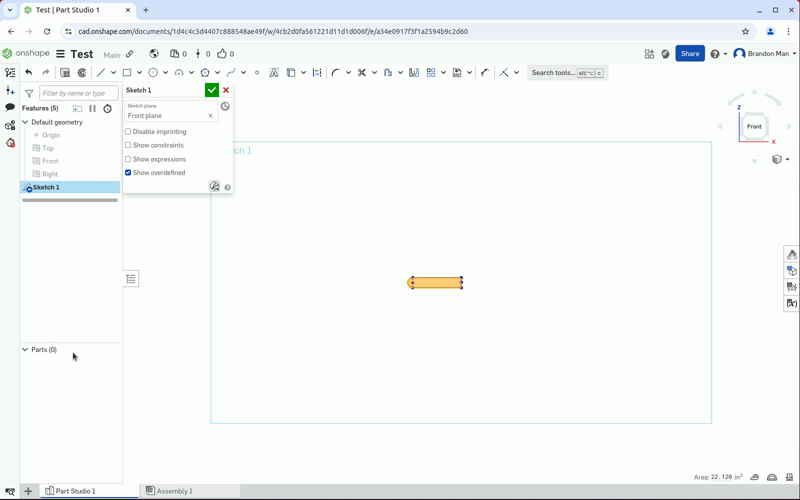
key(shift+e)
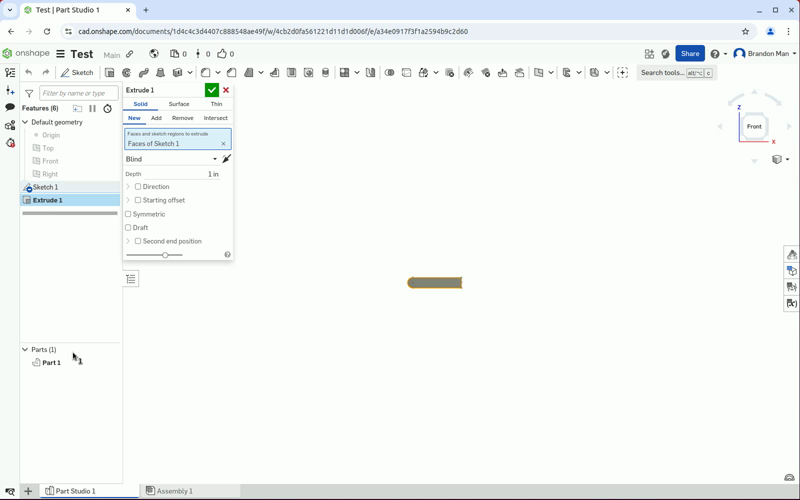
mouse_move(143, 106)
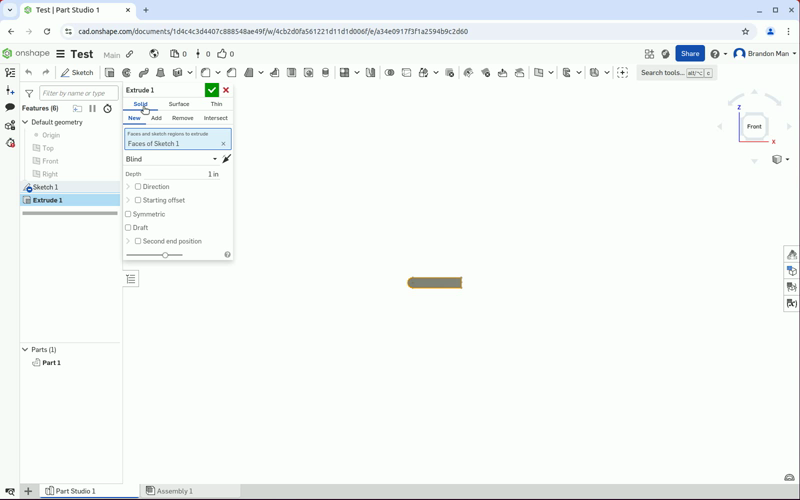
click(143, 106)
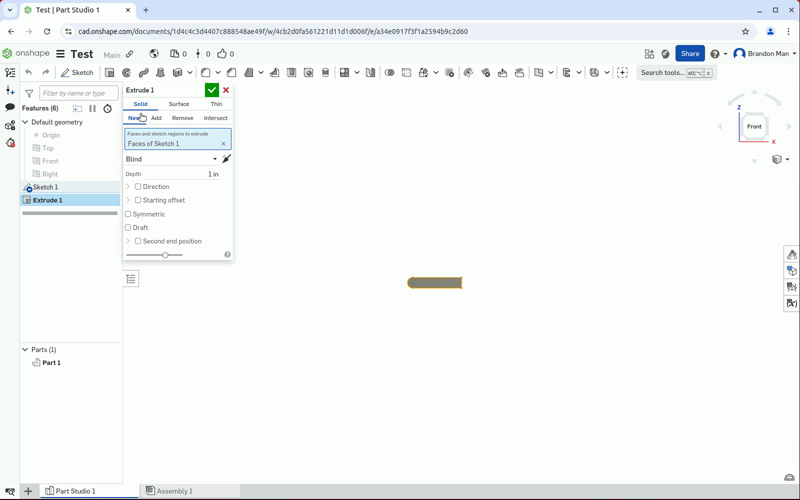
mouse_move(137, 120)
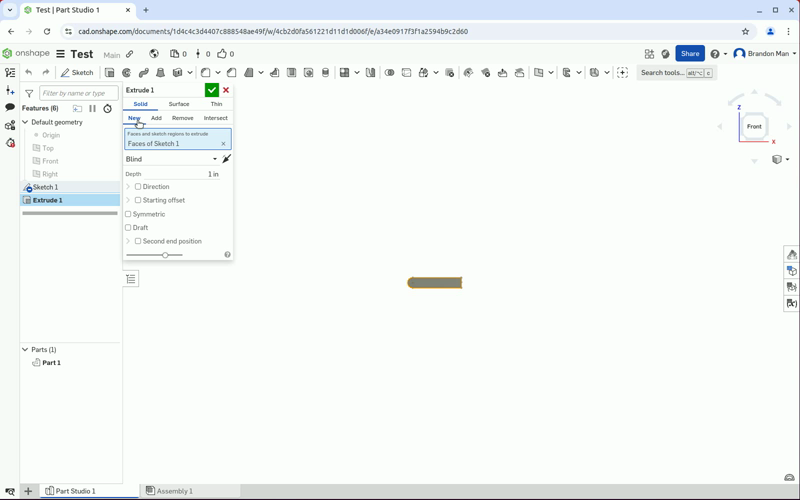
click(137, 120)
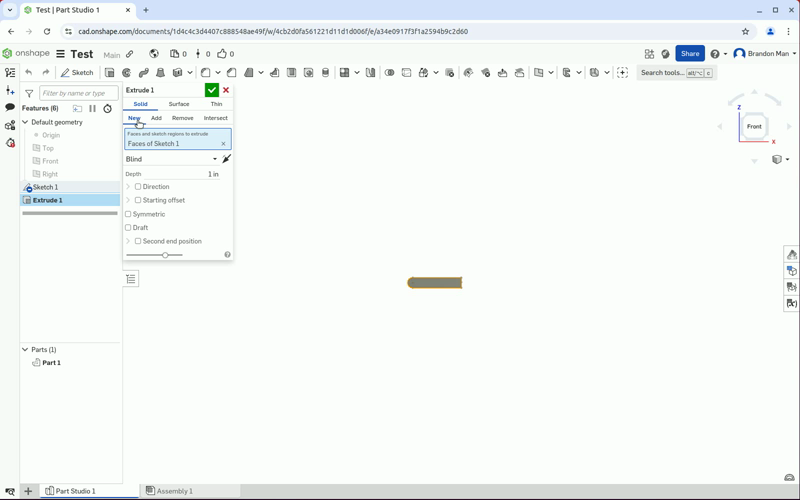
key(tab, 4)
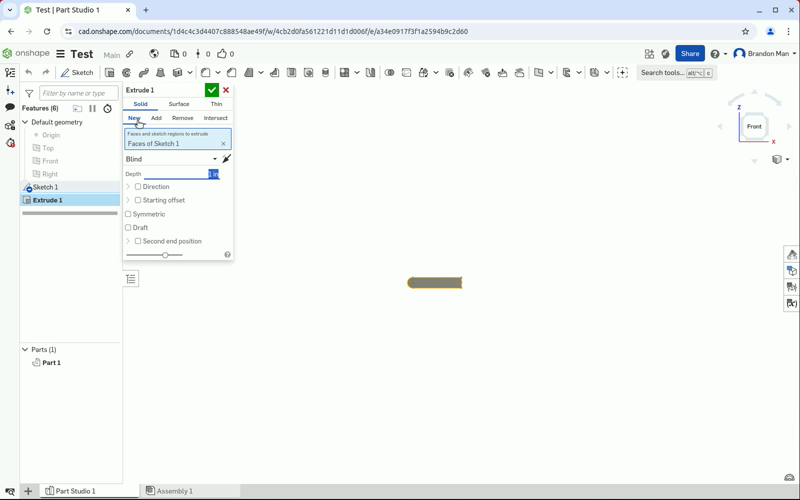
text(0.241)
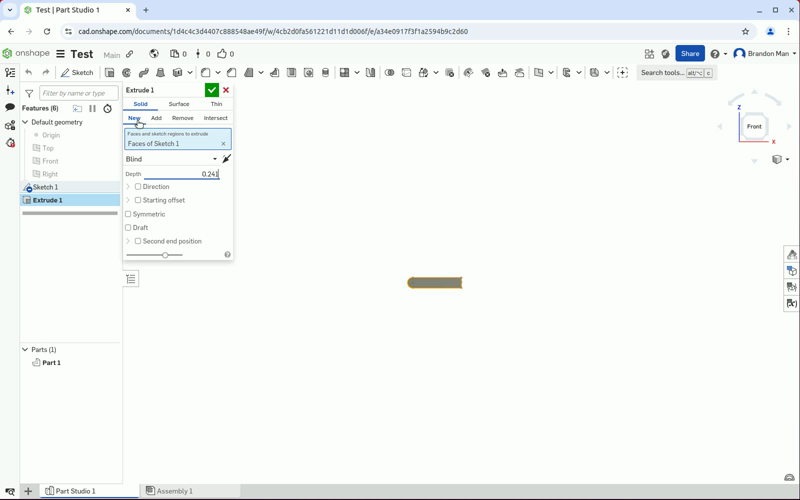
key(enter)
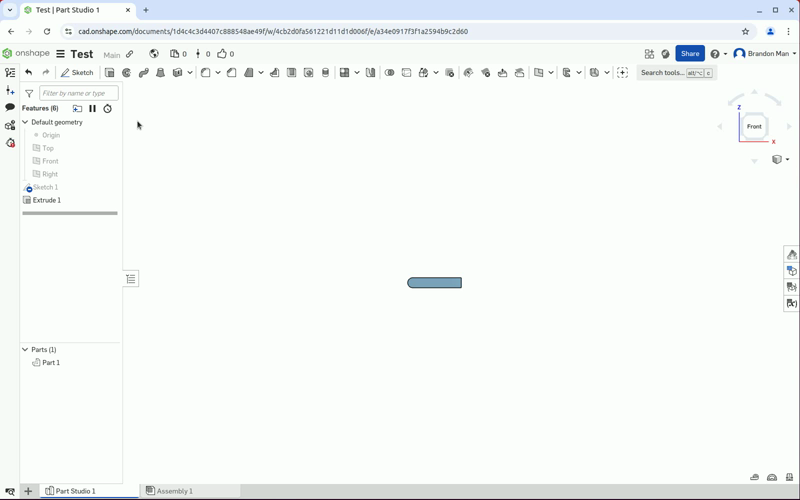
key(shift+h)
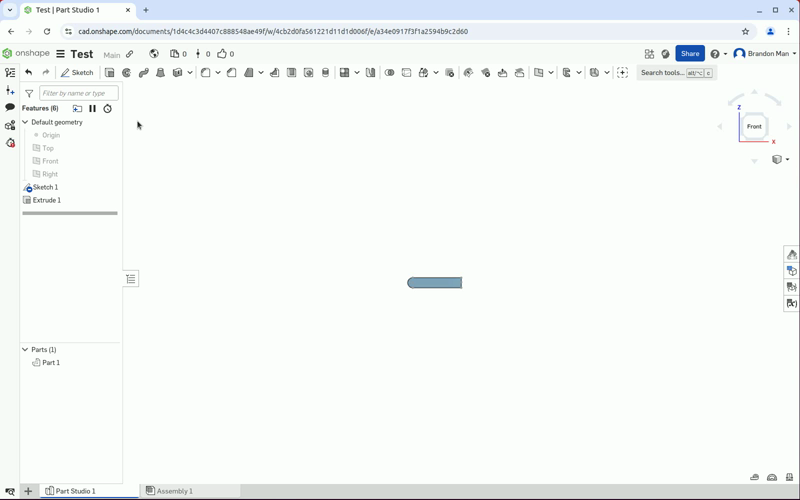
key(shift+h)
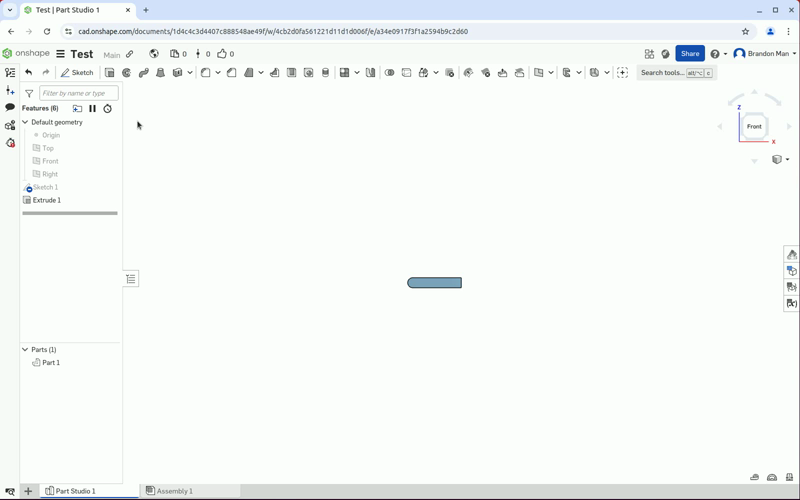
mouse_move(73, 189)
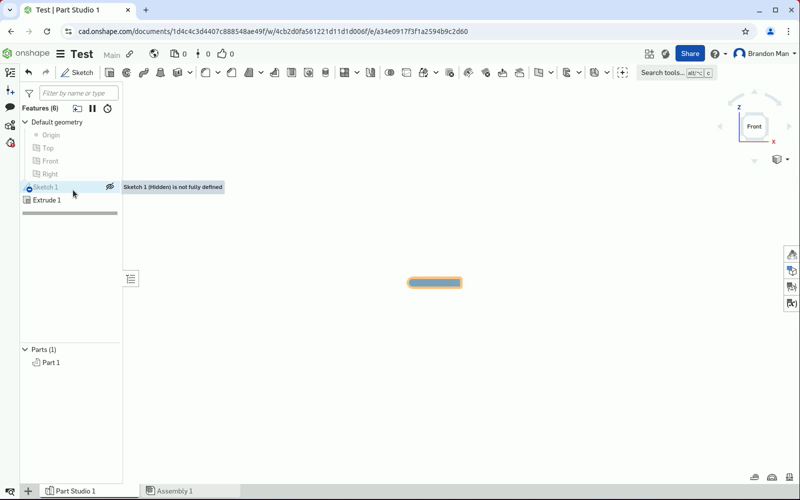
click(73, 189)
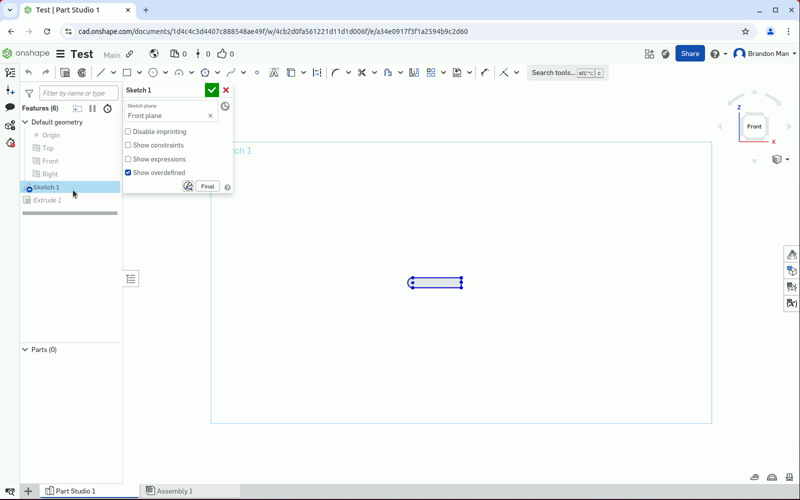
mouse_move(229, 92)
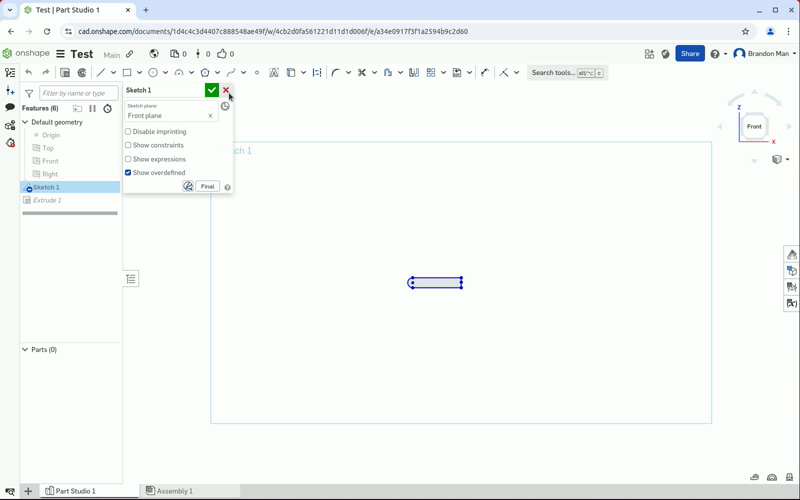
click(229, 92)
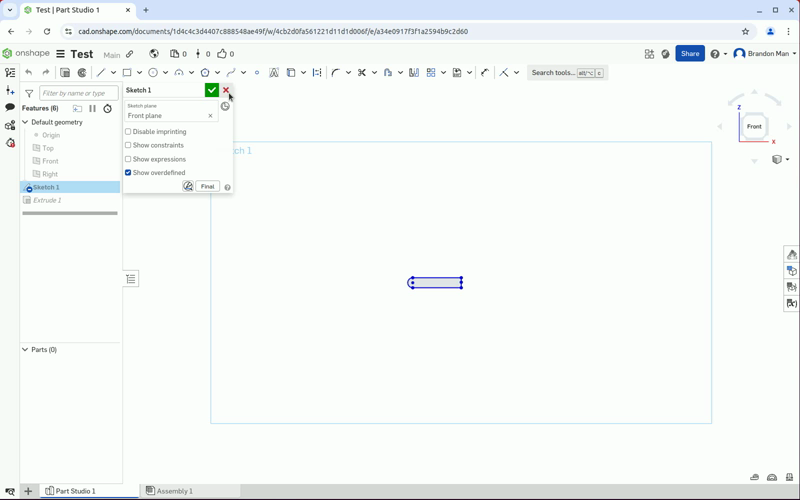
key(shift+s)
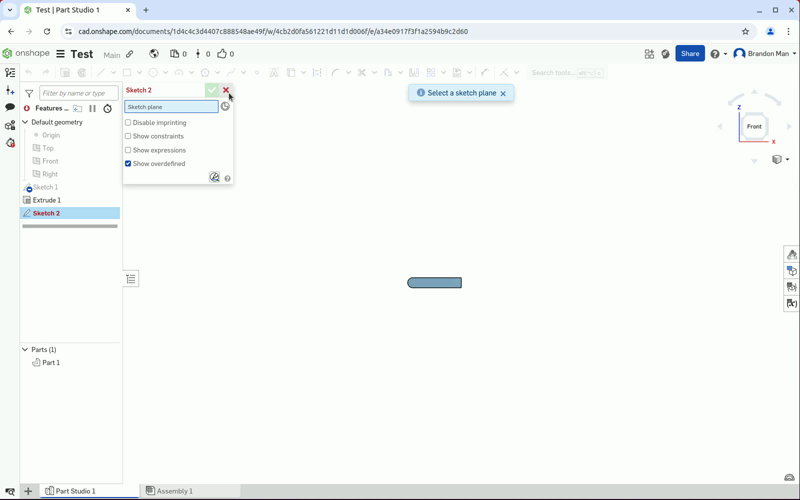
mouse_move(73, 163)
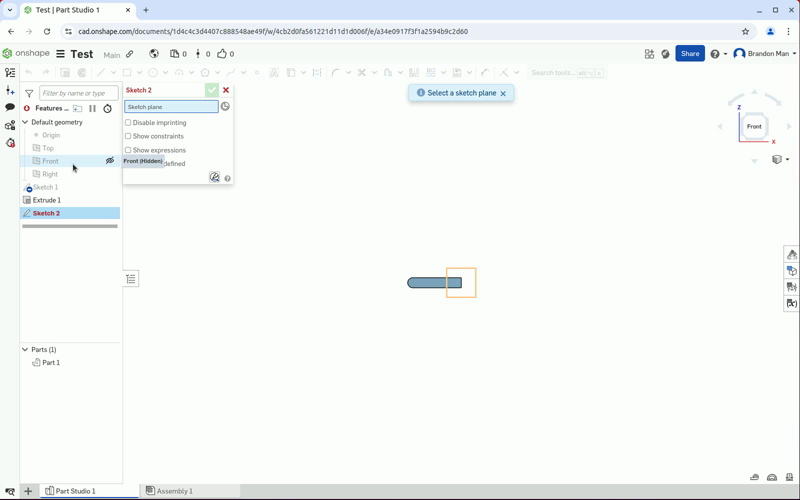
click(73, 163)
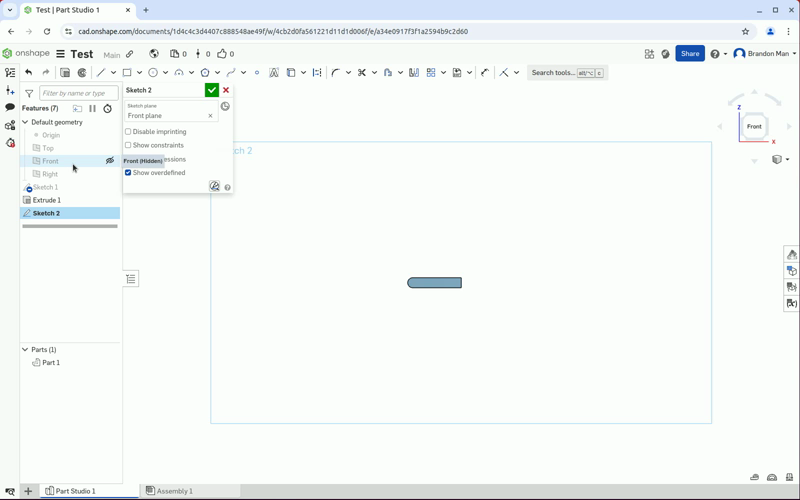
mouse_move(73, 352)
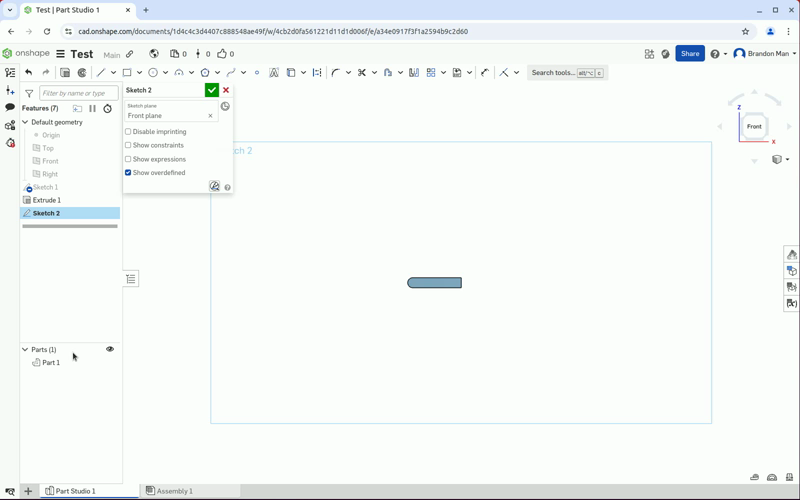
key(y)
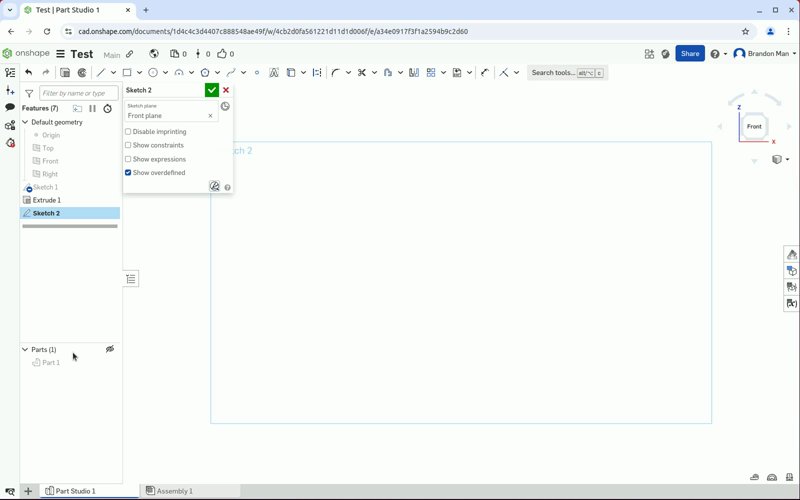
key(l)
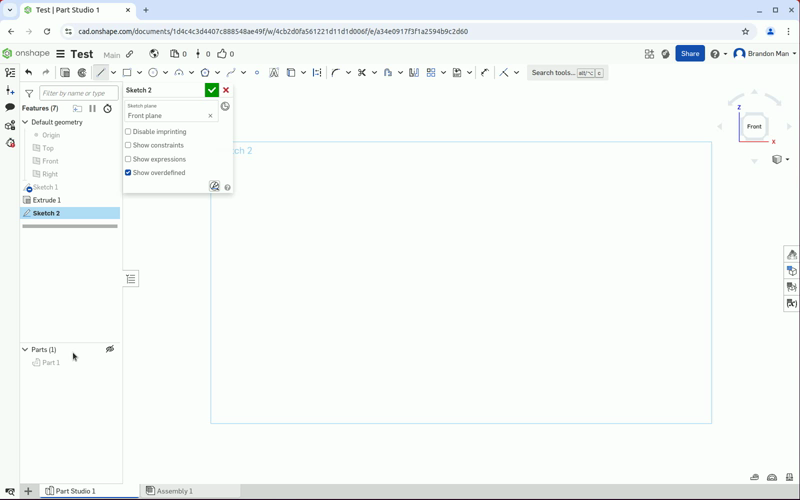
key_down(shift)
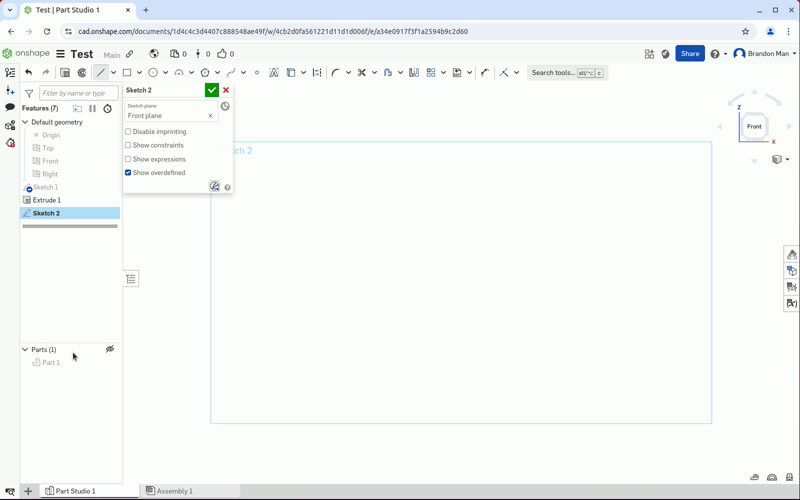
mouse_move(349, 292)
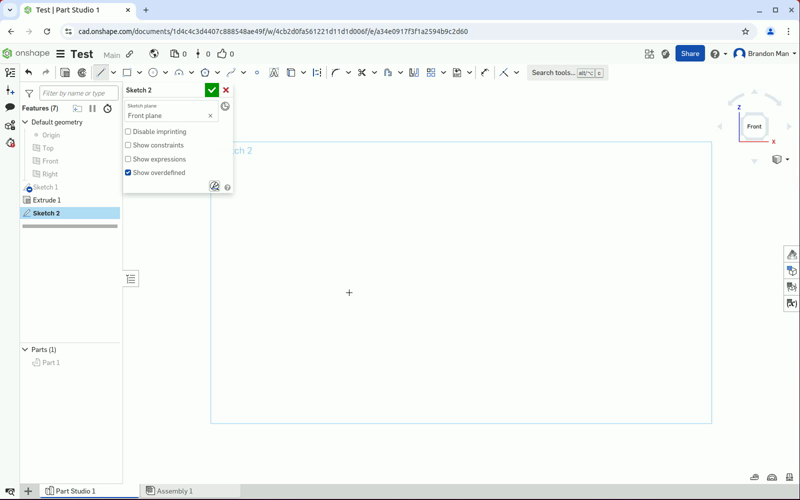
click(349, 292)
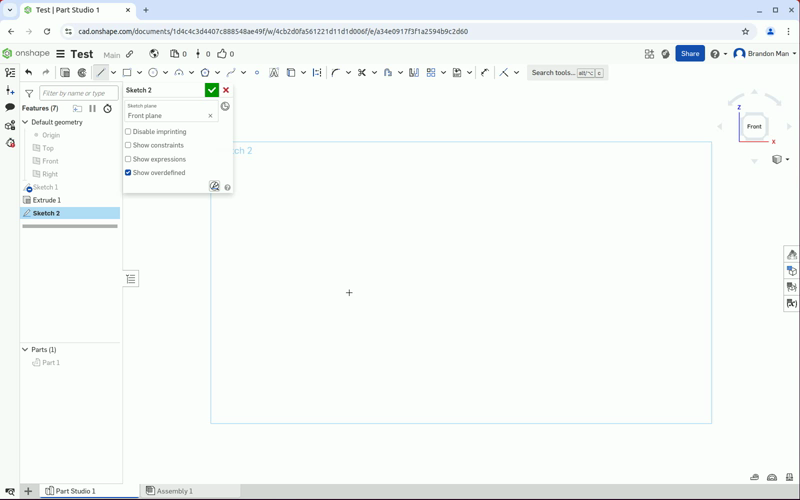
key_up(shift)
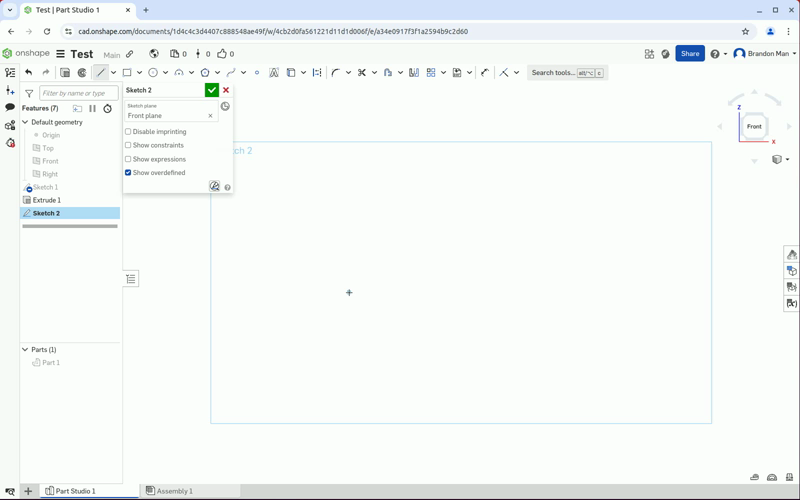
key_down(shift)
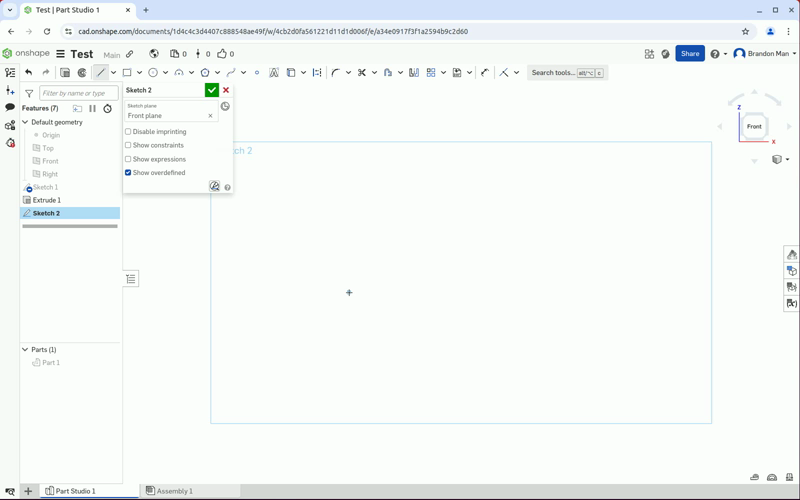
mouse_move(460, 292)
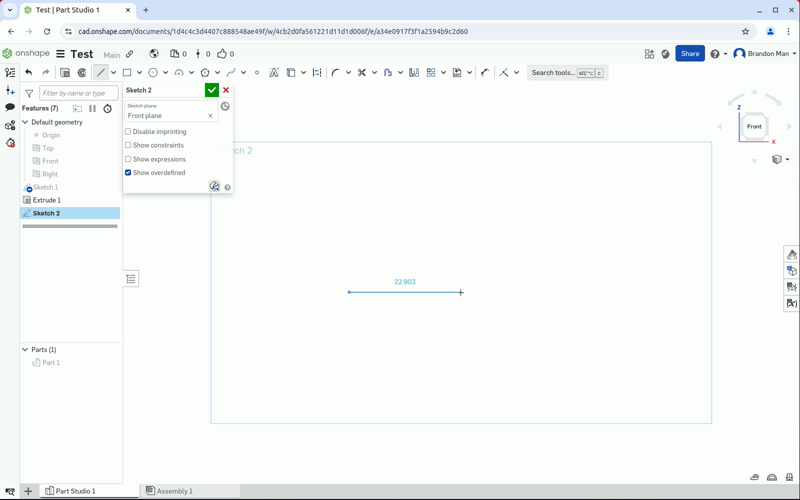
click(460, 292)
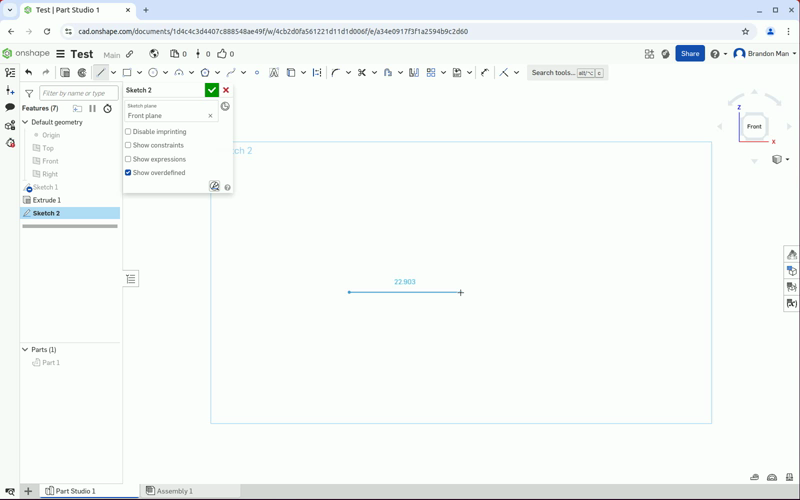
key_up(shift)
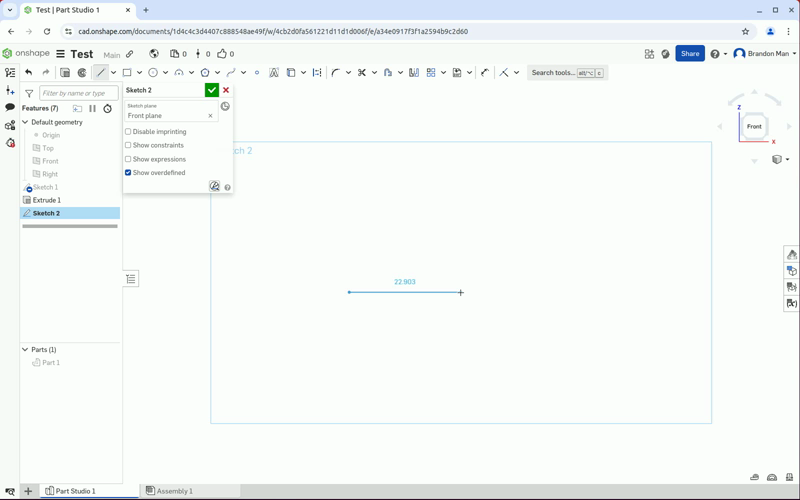
key_down(shift)
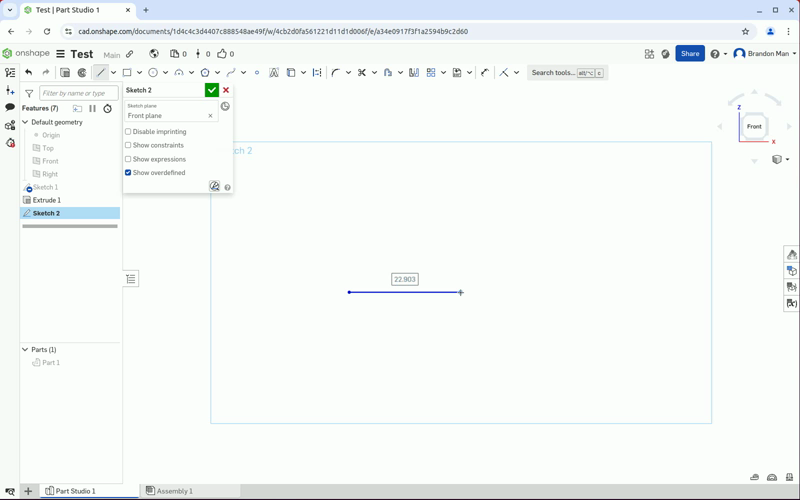
mouse_move(490, 292)
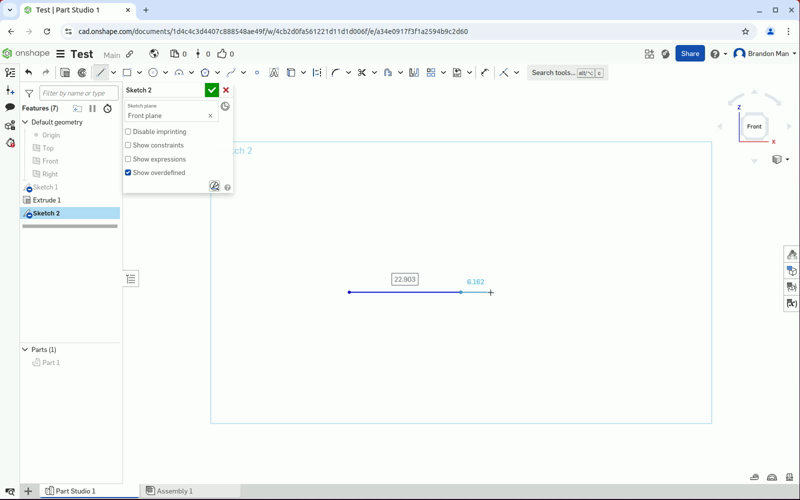
mouse_move(460, 287)
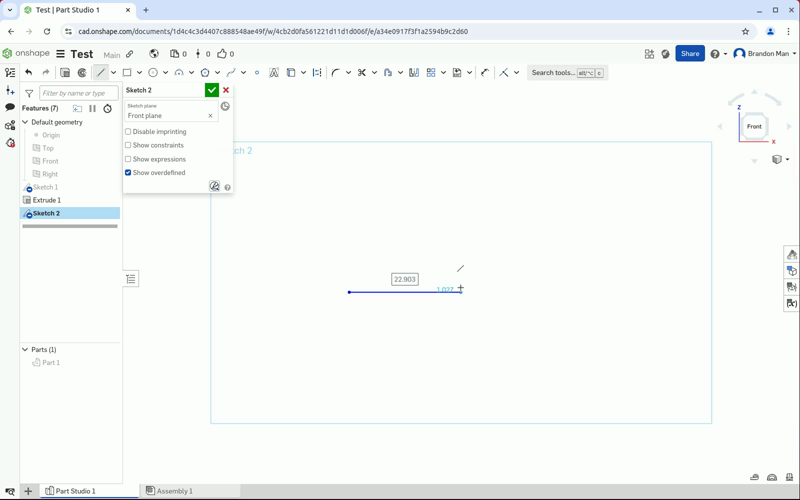
scroll(6)
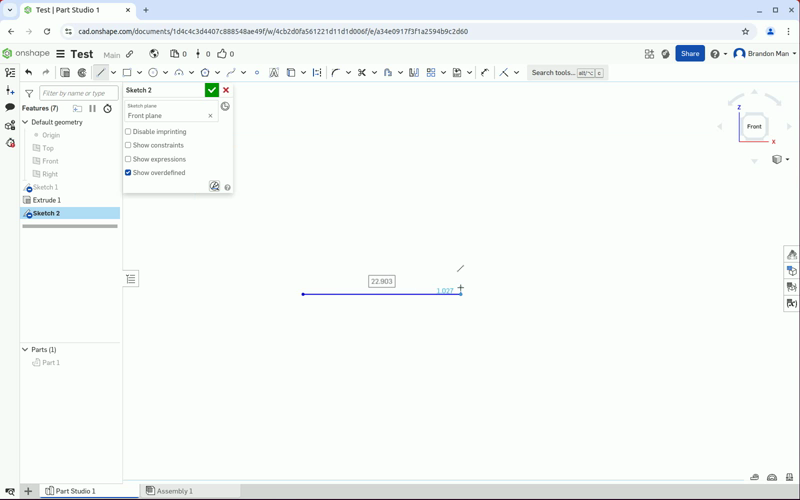
scroll(6)
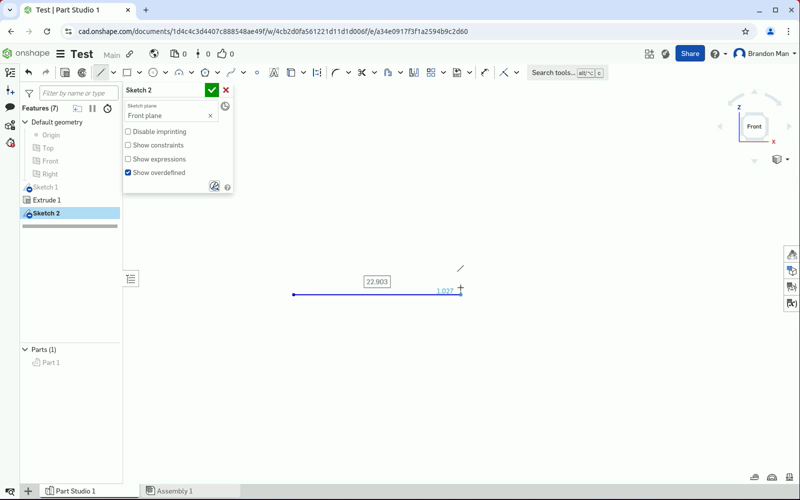
scroll(6)
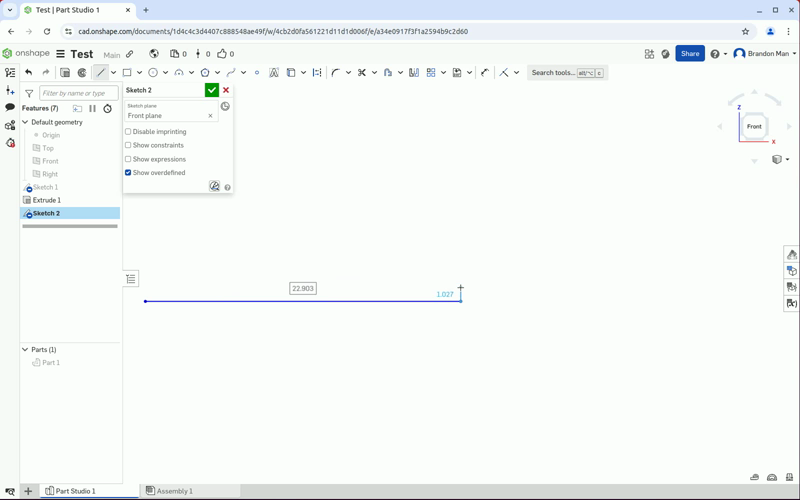
scroll(6)
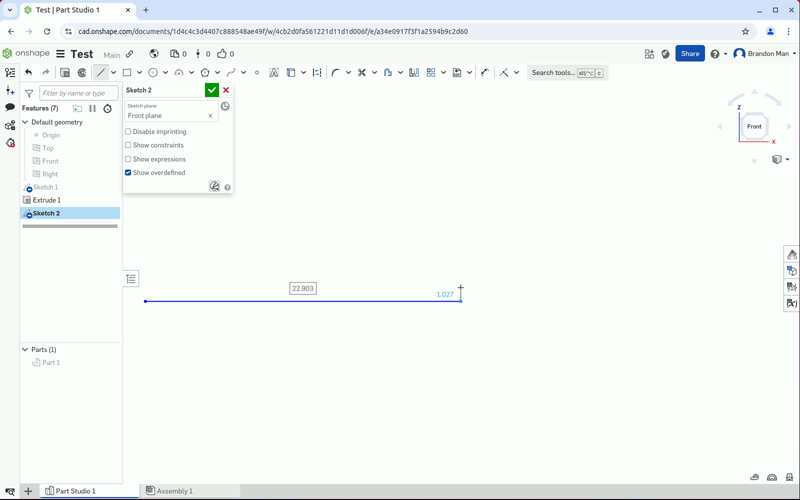
scroll(6)
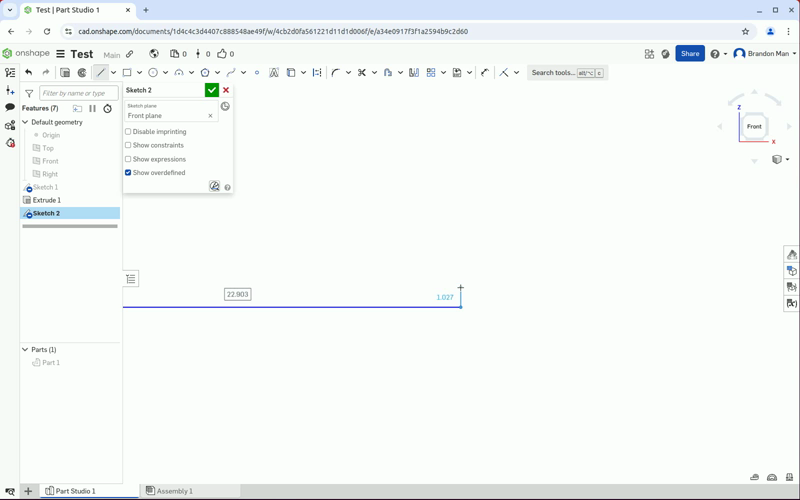
scroll(6)
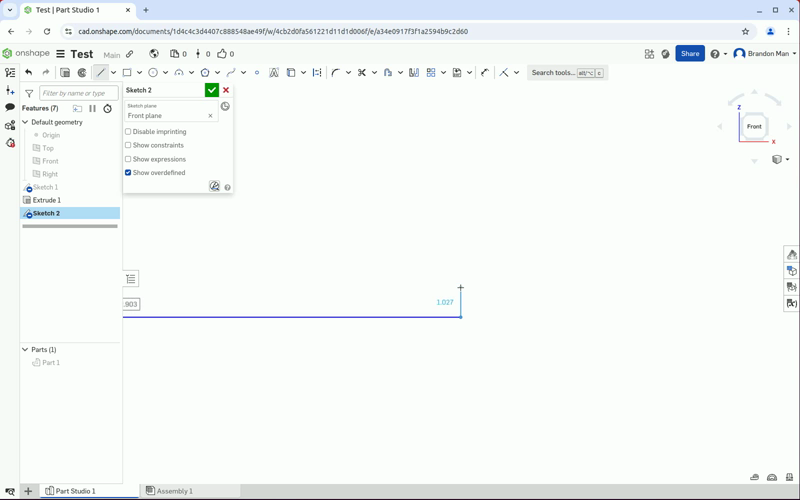
scroll(6)
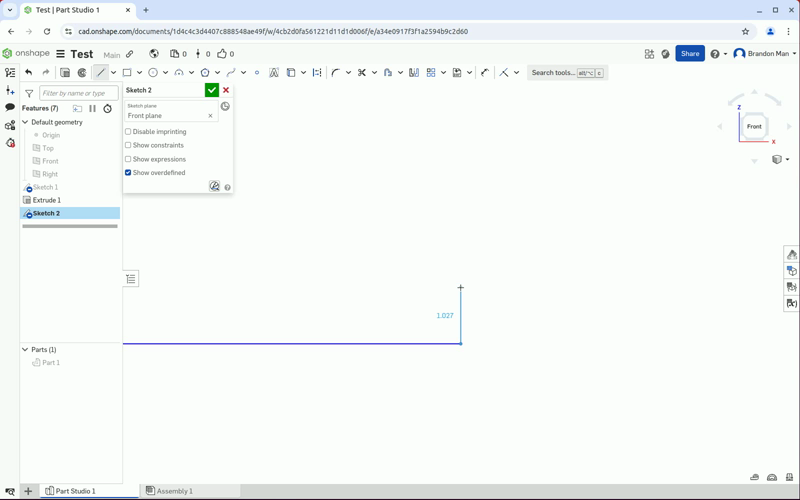
click(460, 287)
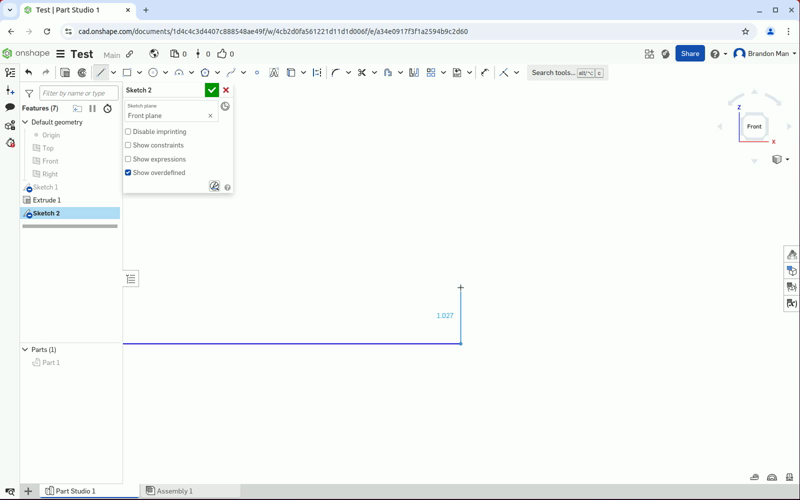
scroll(-6)
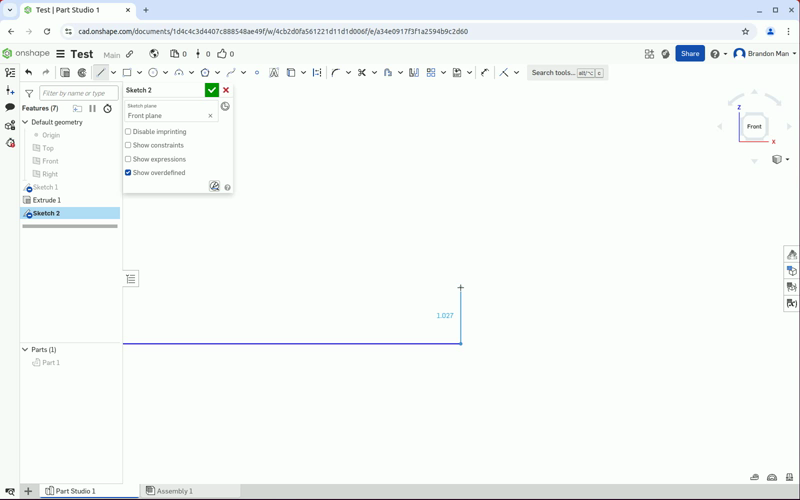
scroll(-6)
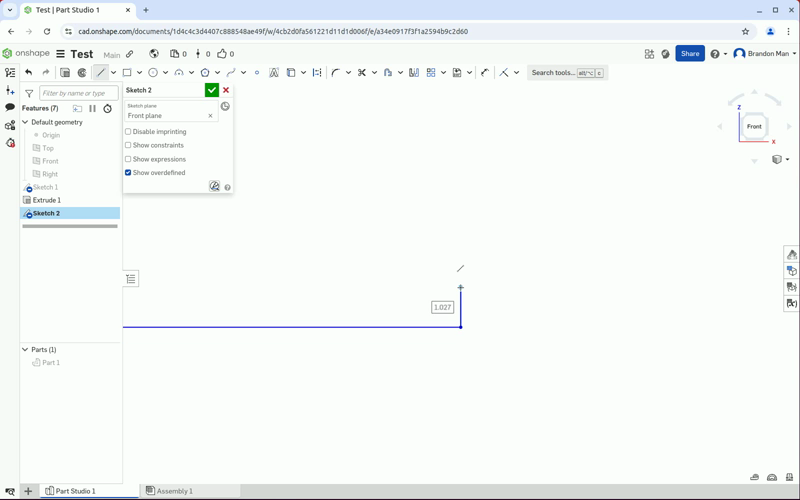
scroll(-6)
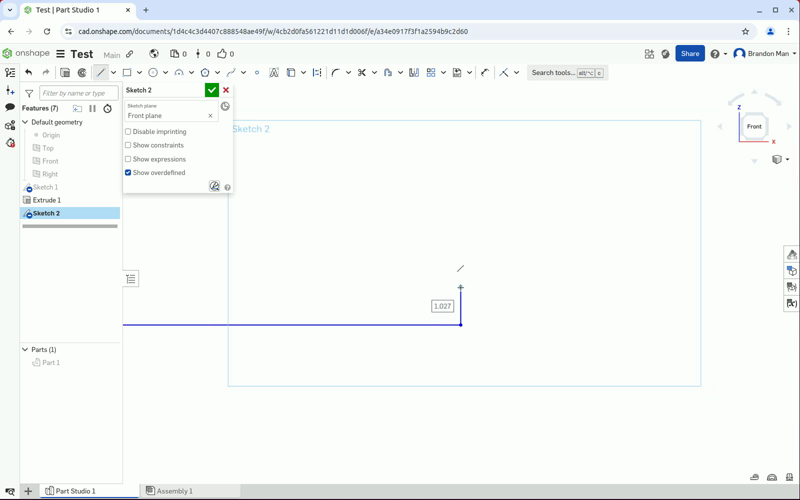
scroll(-6)
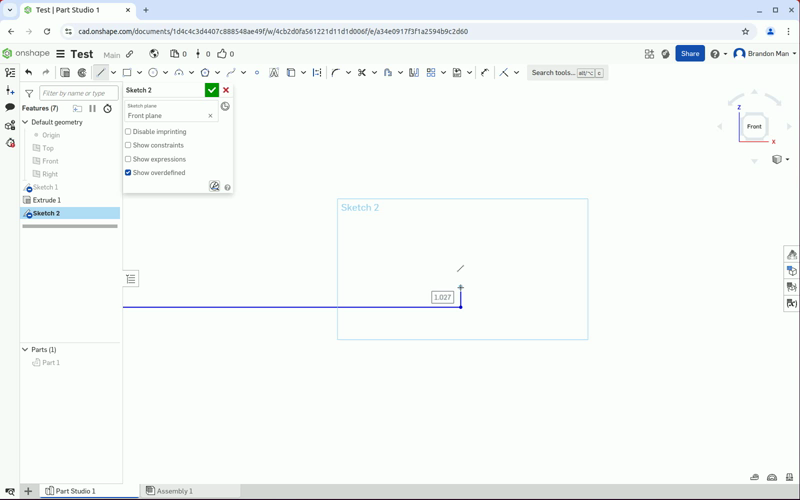
scroll(-6)
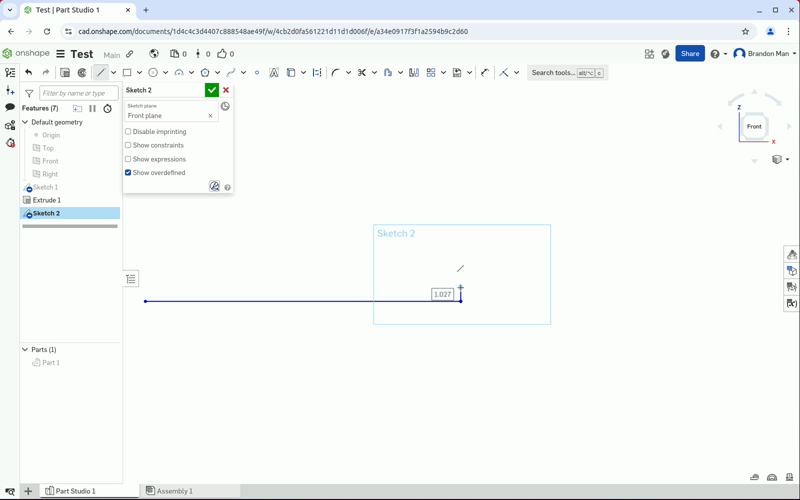
scroll(-6)
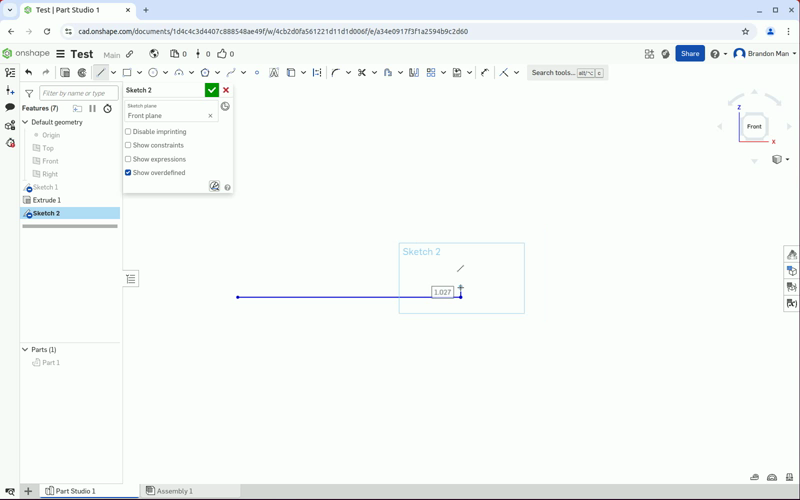
scroll(-6)
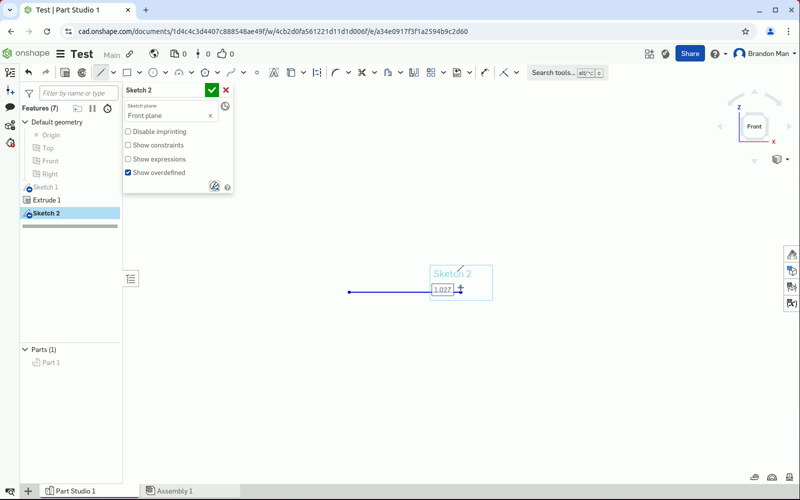
key_up(shift)
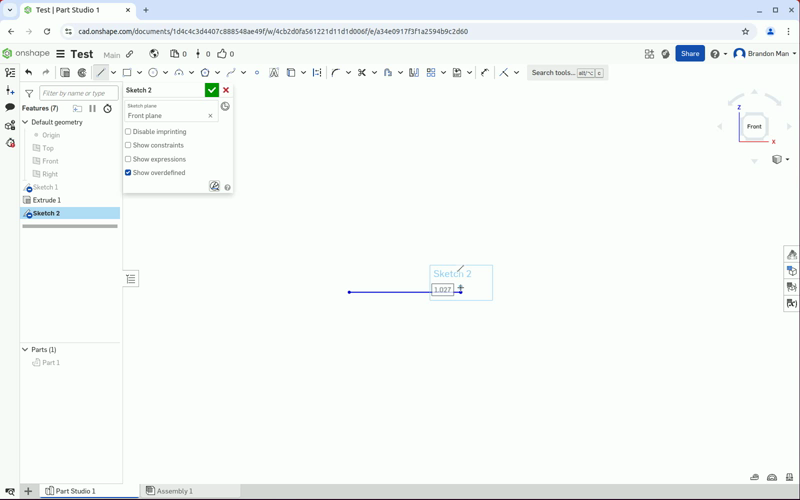
key_down(shift)
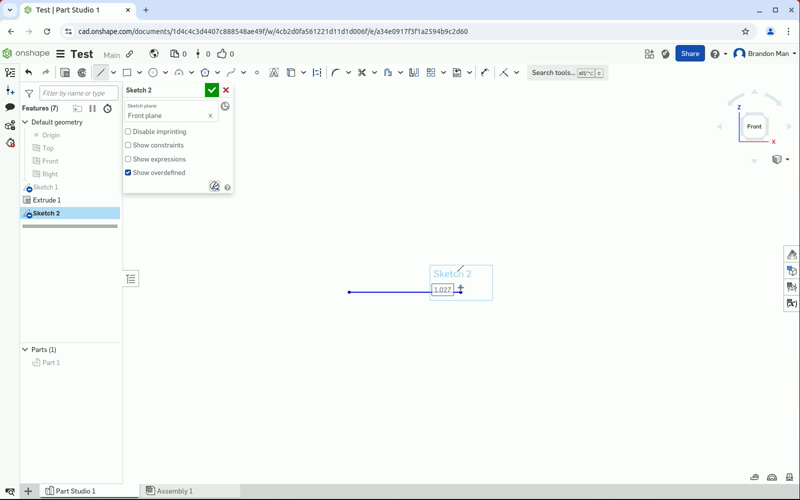
mouse_move(490, 287)
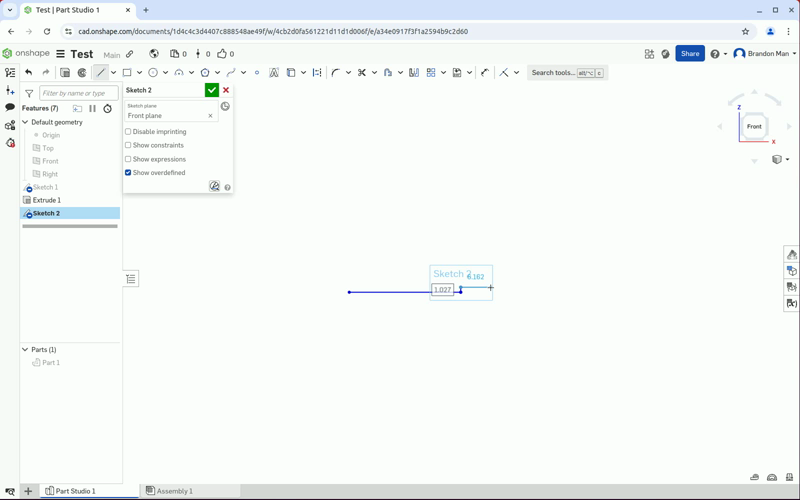
mouse_move(412, 287)
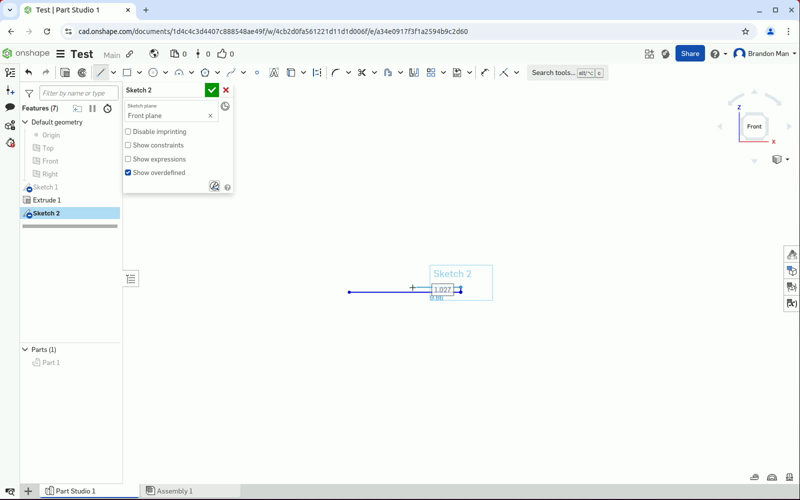
click(412, 287)
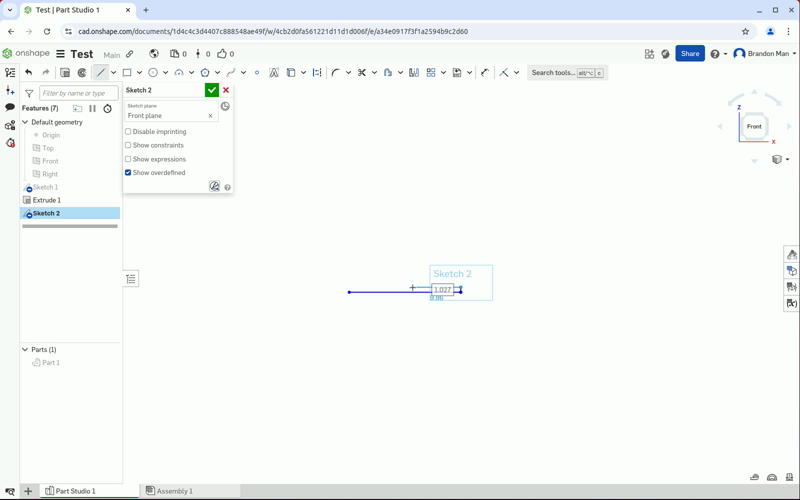
key_up(shift)
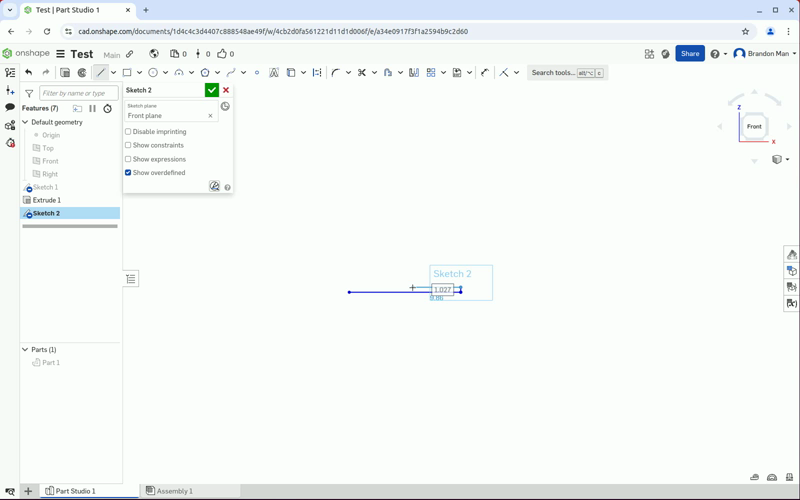
key(esc)
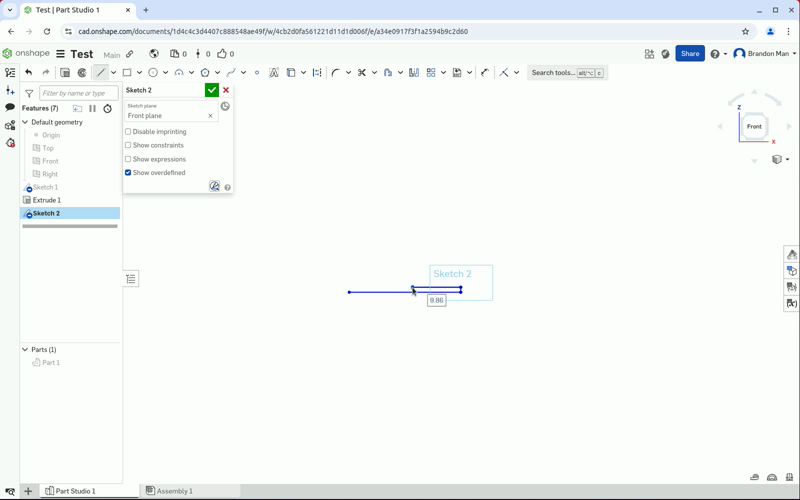
key(a)
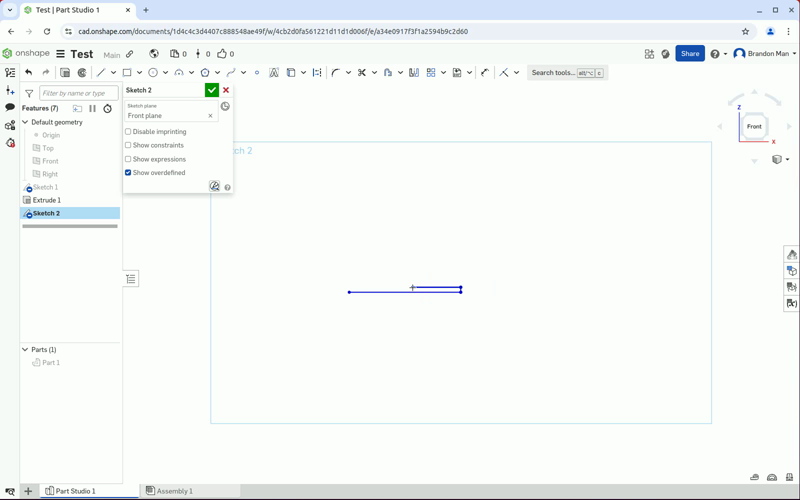
mouse_move(412, 287)
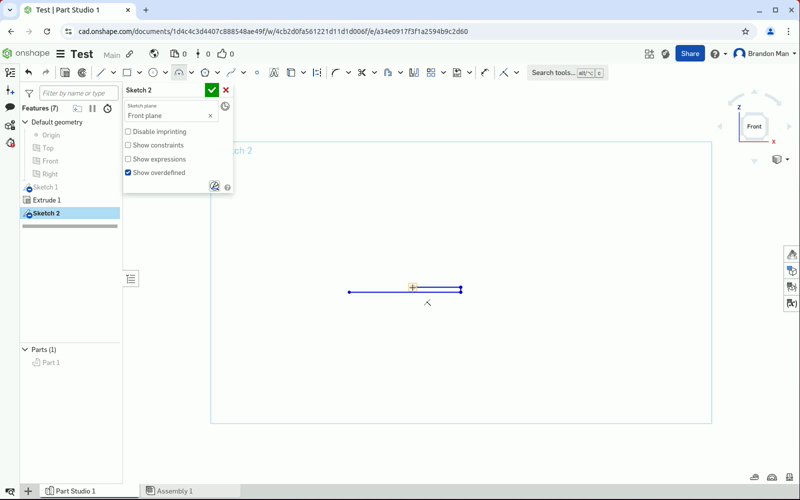
click(412, 287)
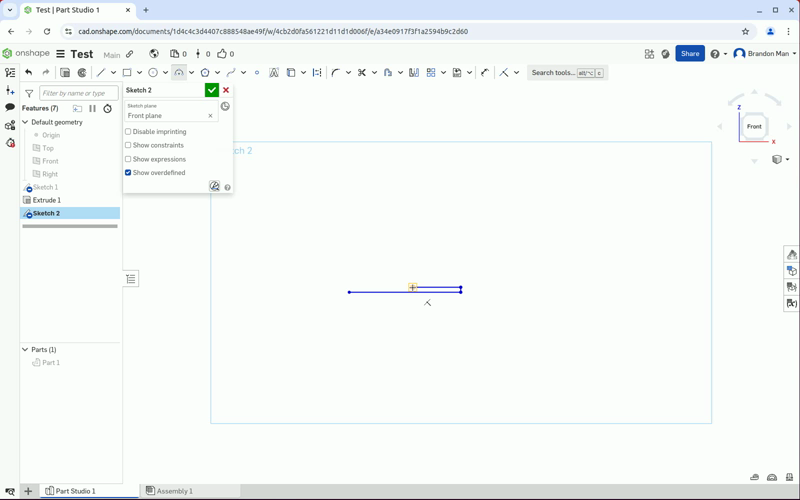
key_down(shift)
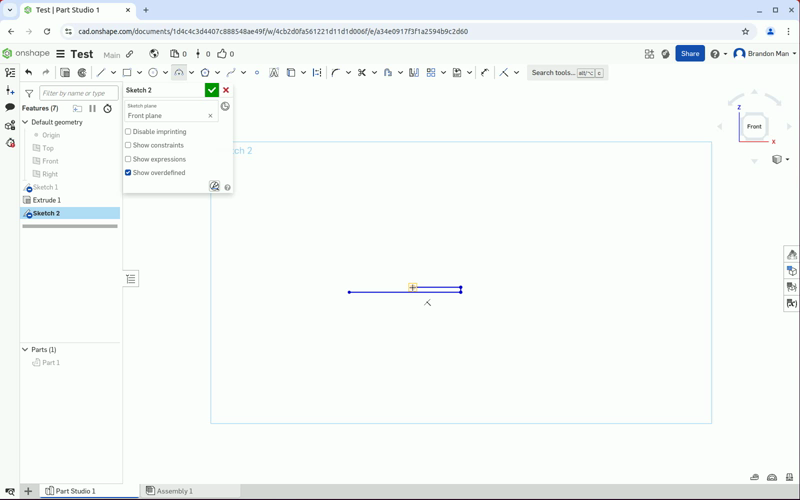
mouse_move(412, 278)
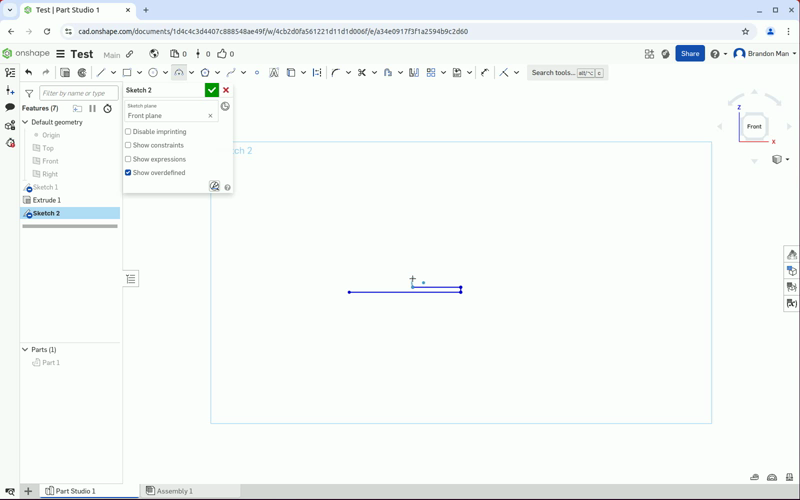
click(412, 278)
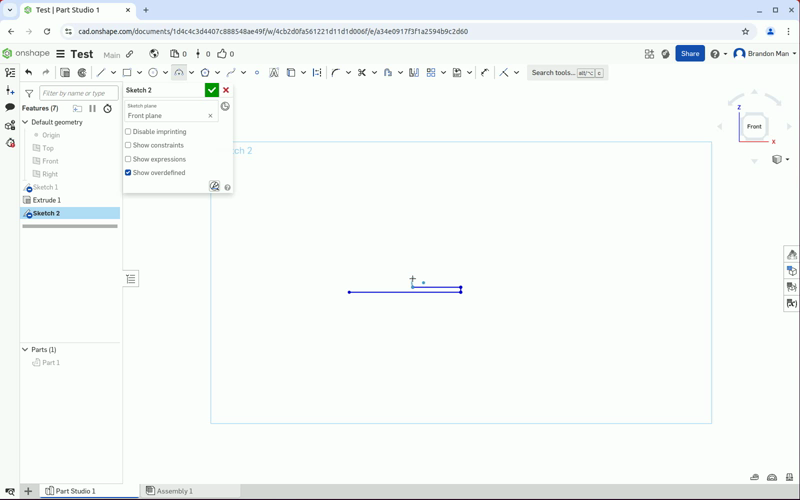
mouse_move(407, 282)
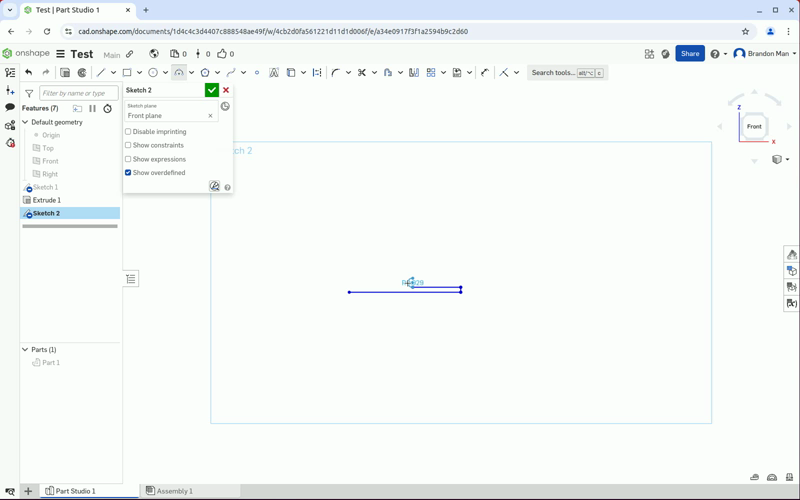
click(407, 282)
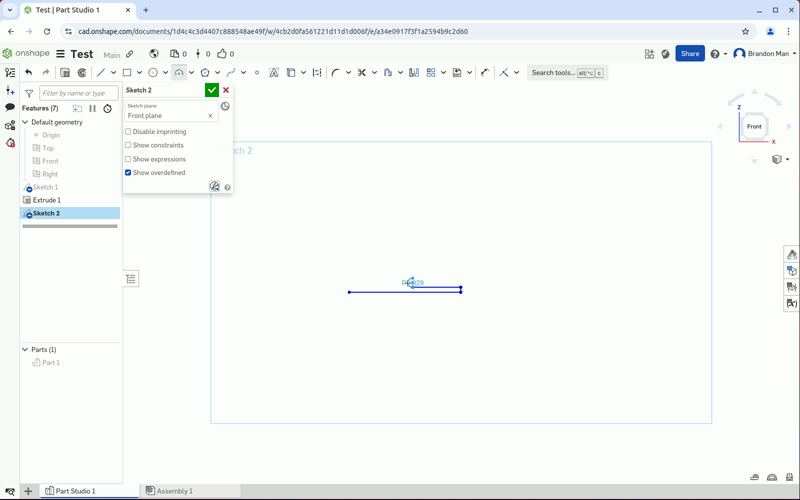
key_up(shift)
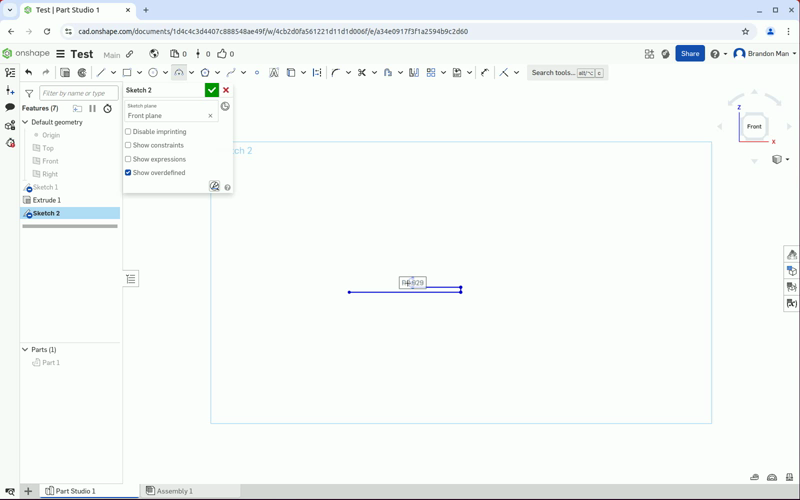
key(esc)
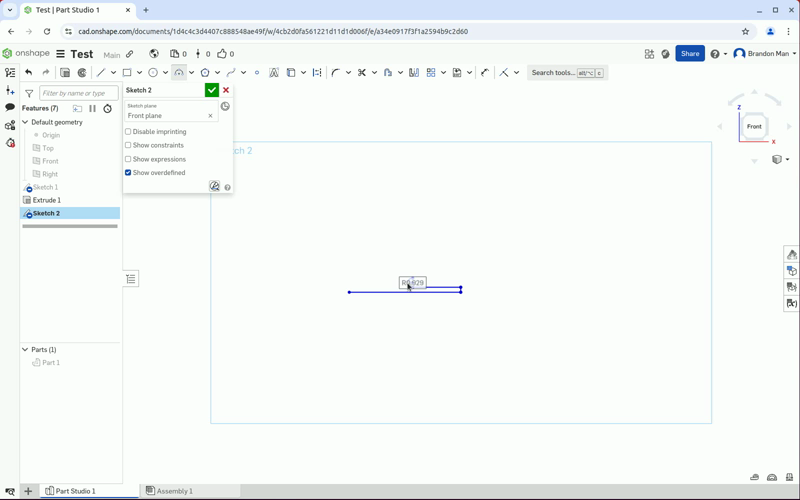
key(l)
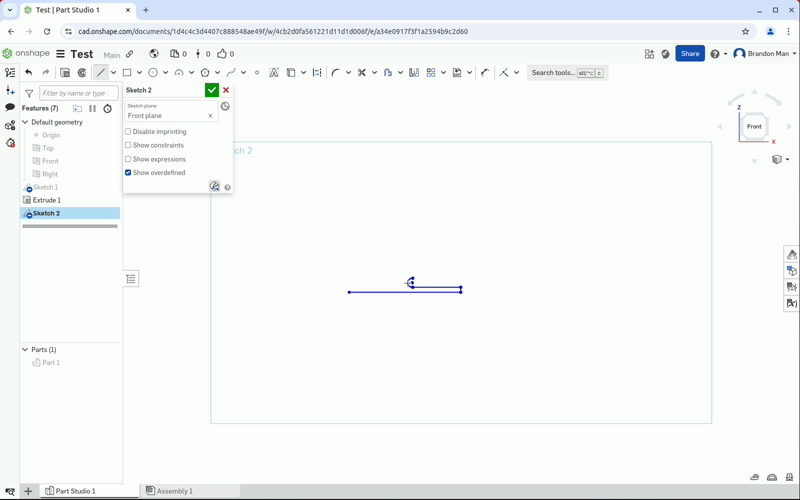
mouse_move(412, 278)
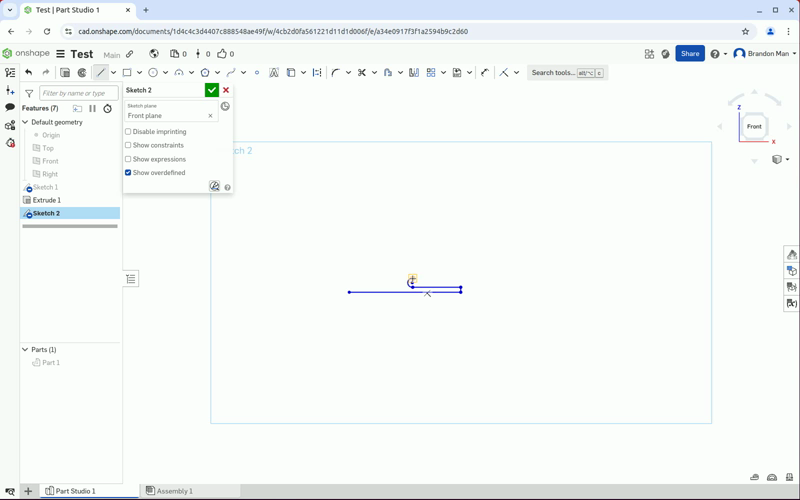
click(412, 278)
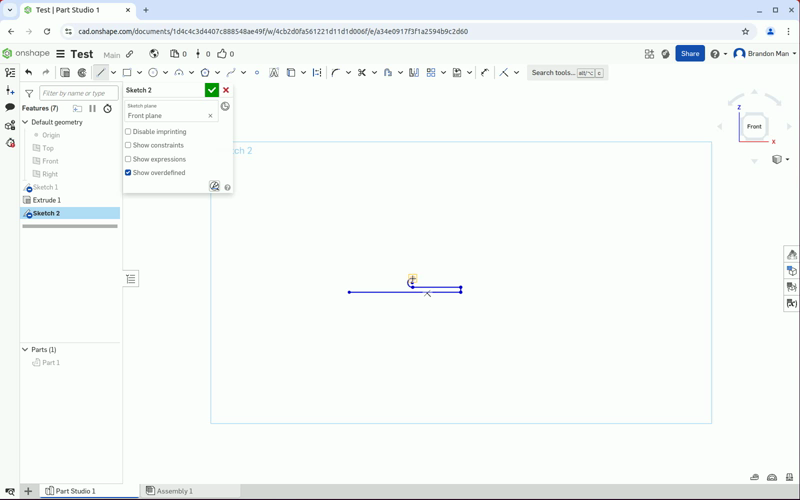
key_down(shift)
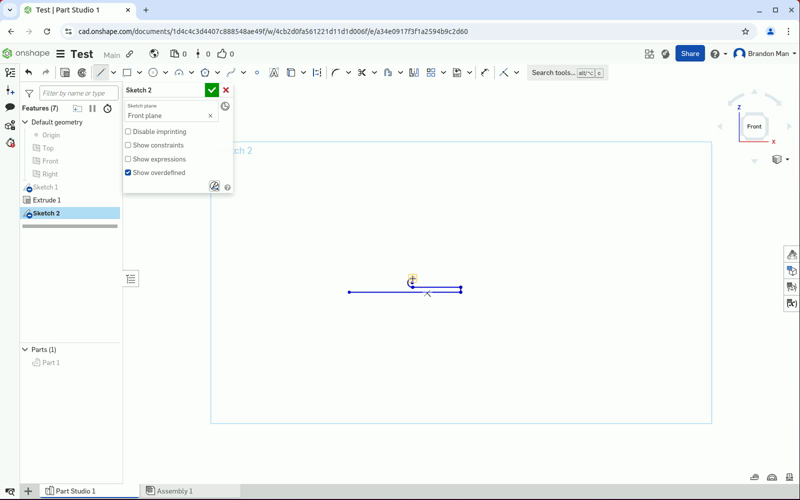
mouse_move(442, 278)
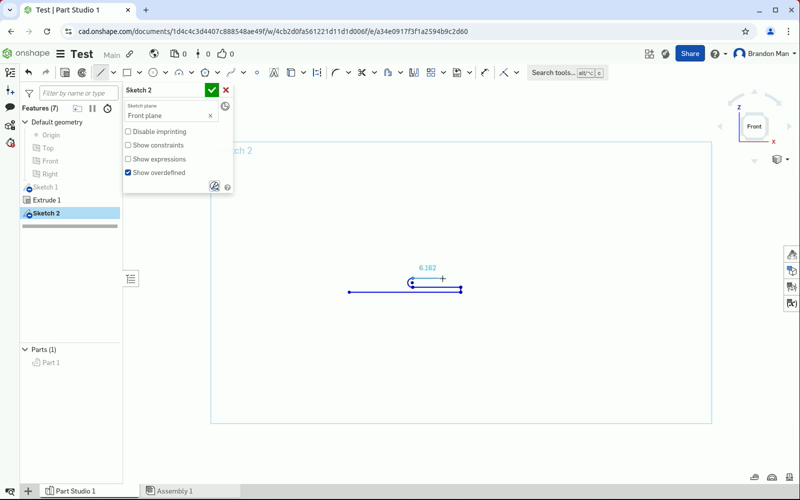
mouse_move(460, 278)
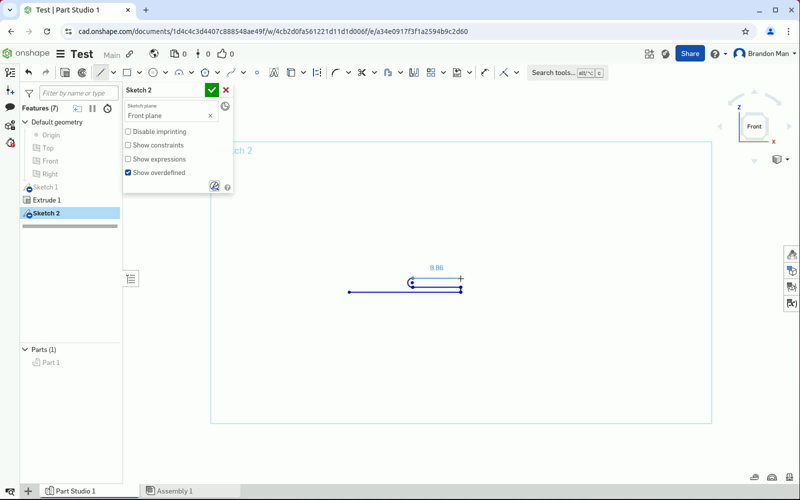
click(460, 278)
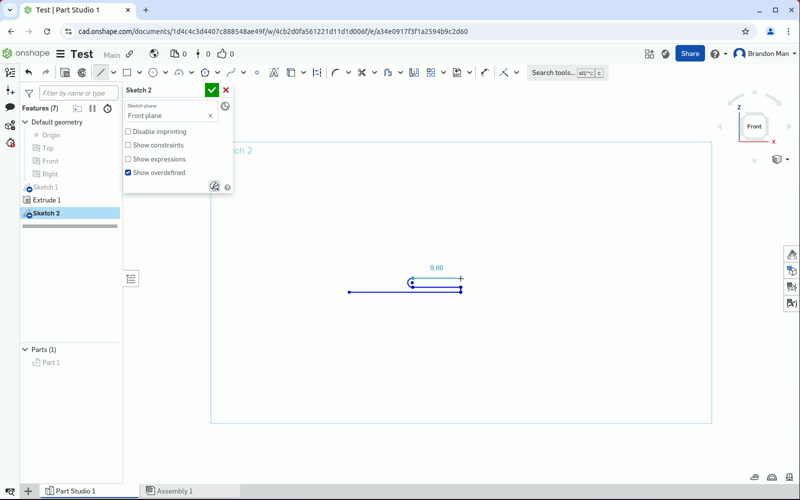
key_up(shift)
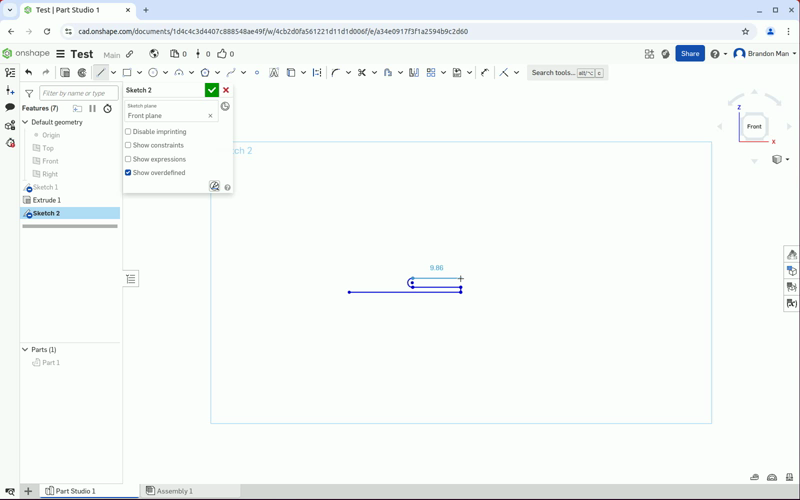
key_down(shift)
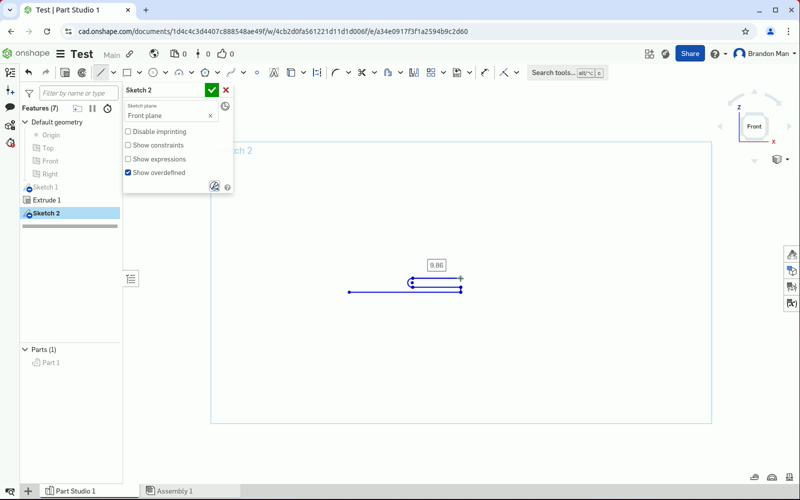
mouse_move(490, 278)
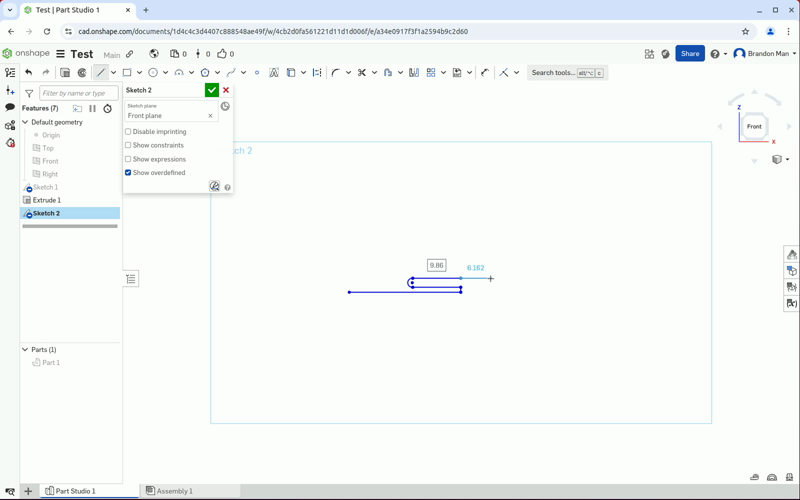
mouse_move(460, 272)
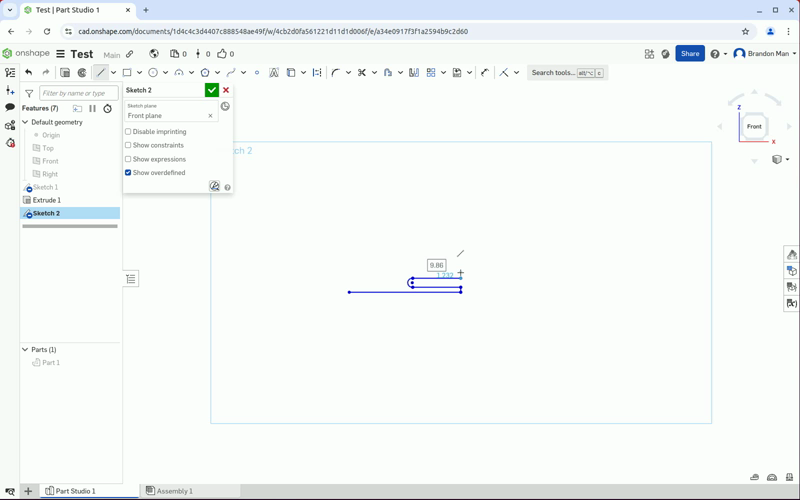
scroll(6)
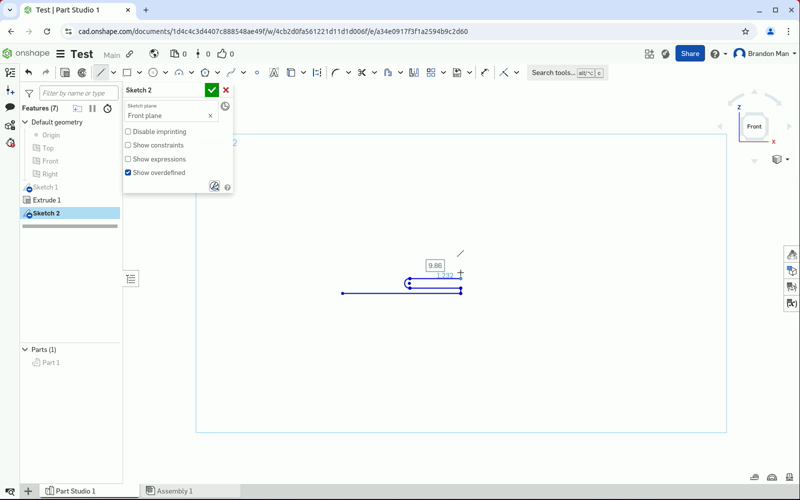
scroll(6)
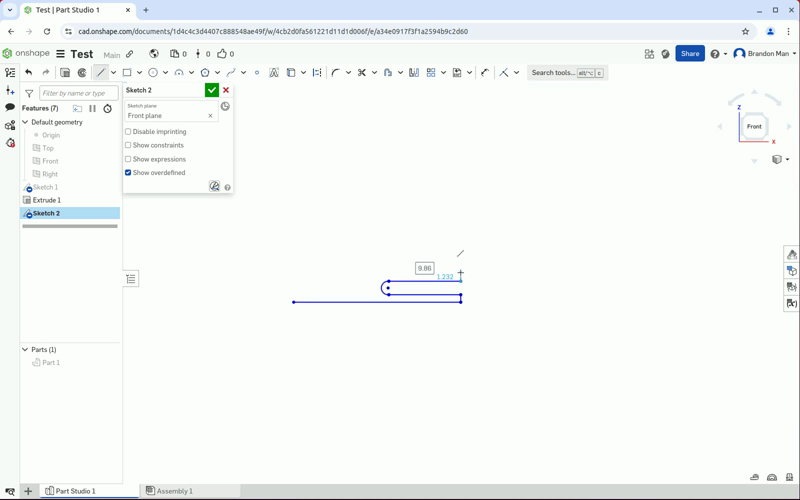
scroll(6)
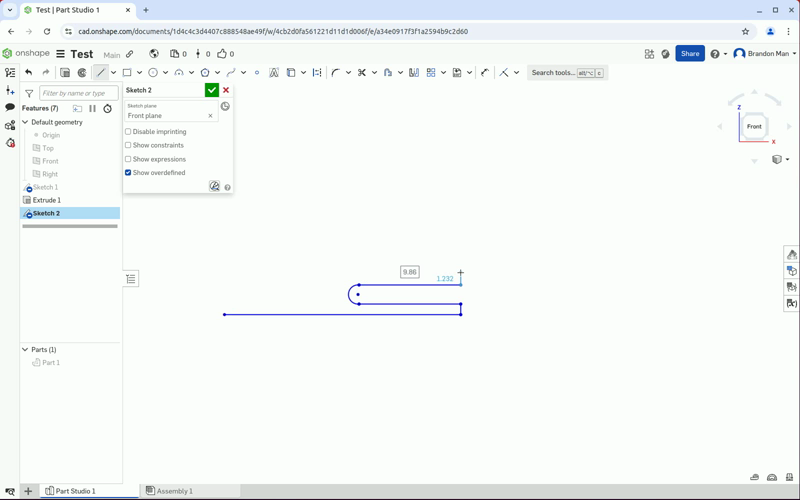
scroll(6)
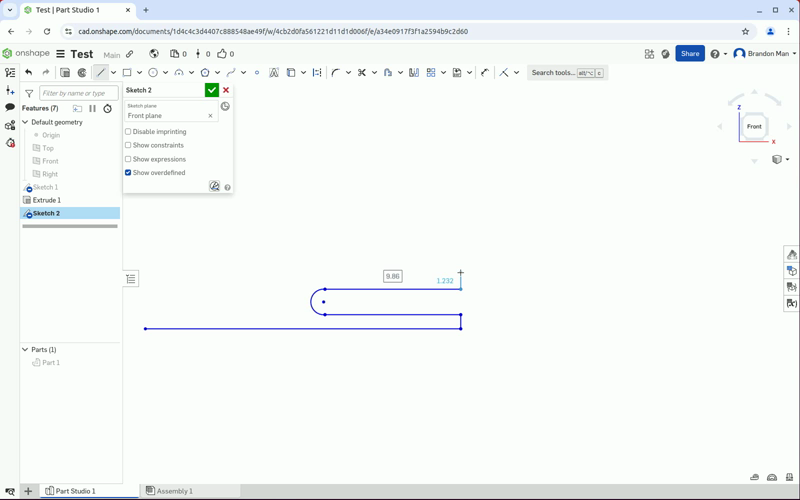
scroll(6)
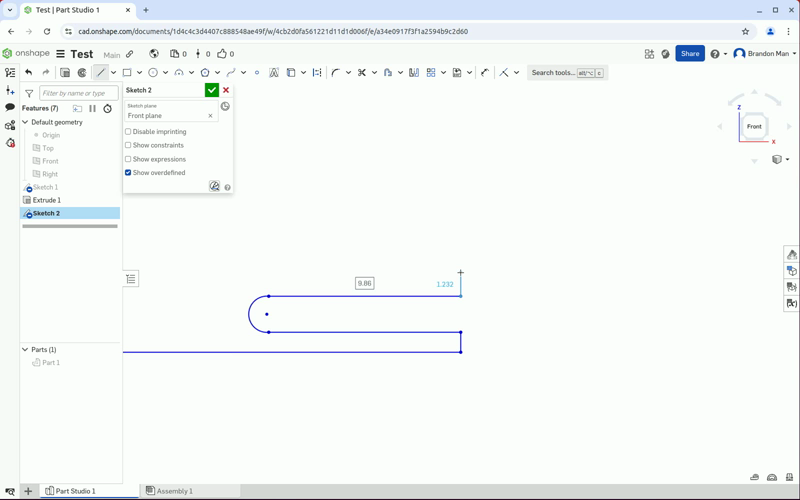
scroll(6)
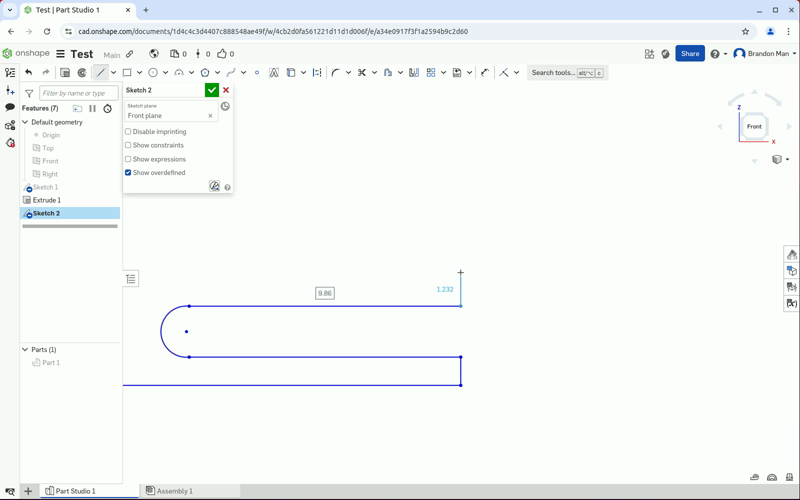
scroll(6)
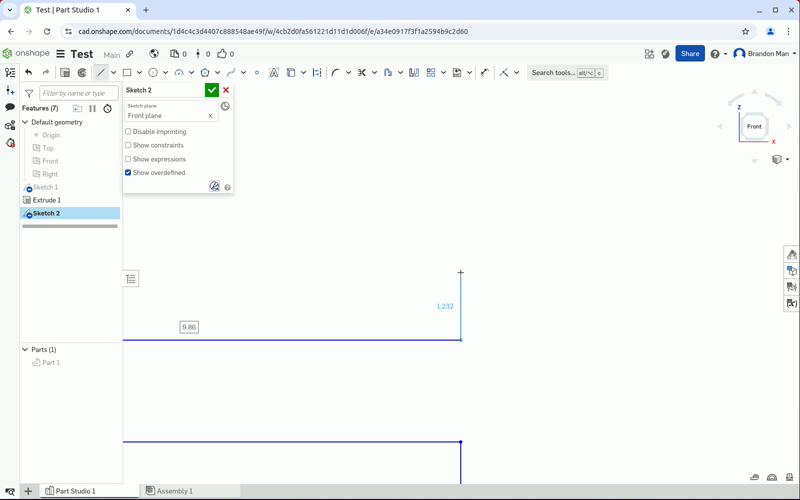
click(460, 272)
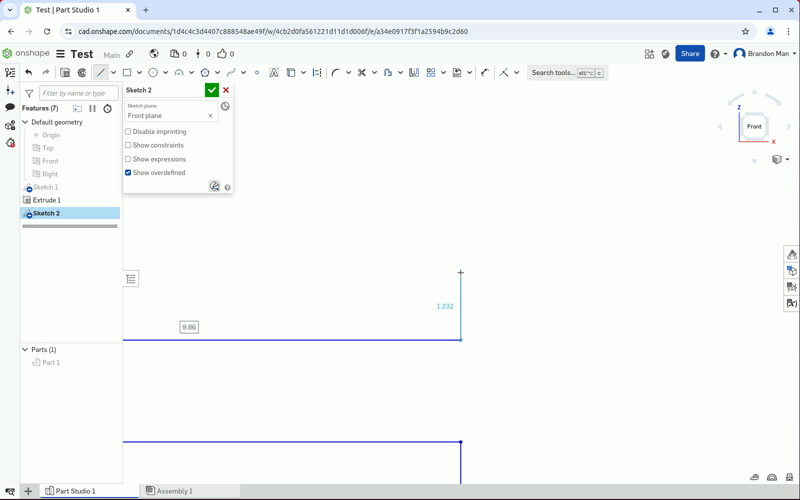
scroll(-6)
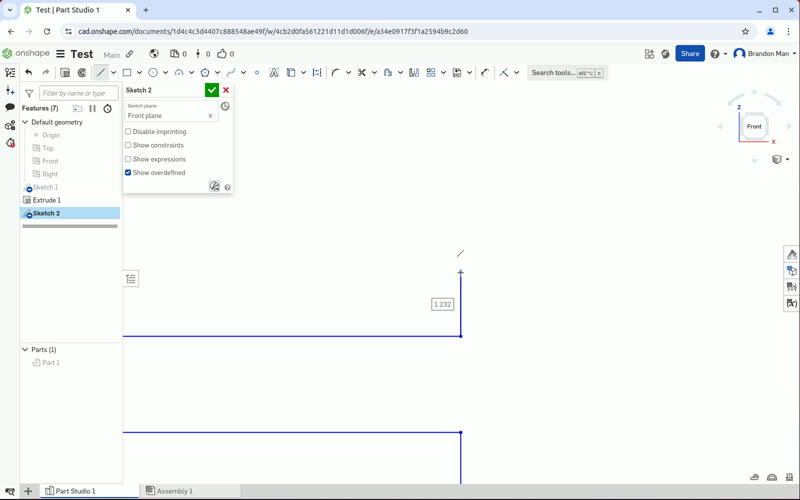
scroll(-6)
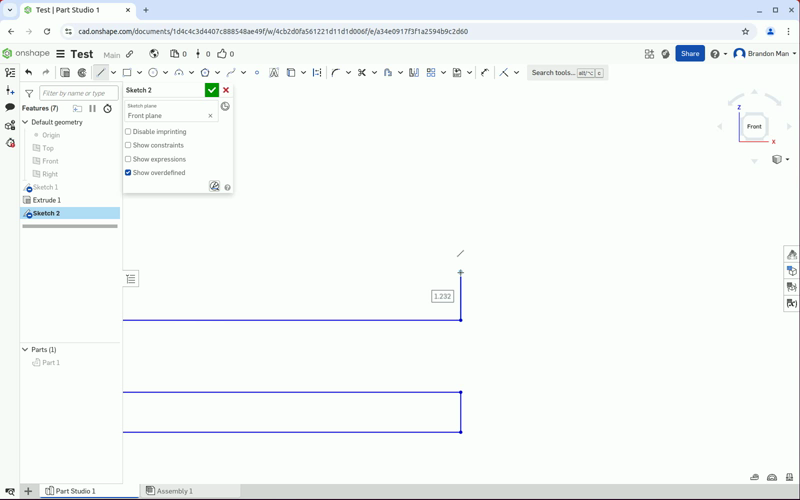
scroll(-6)
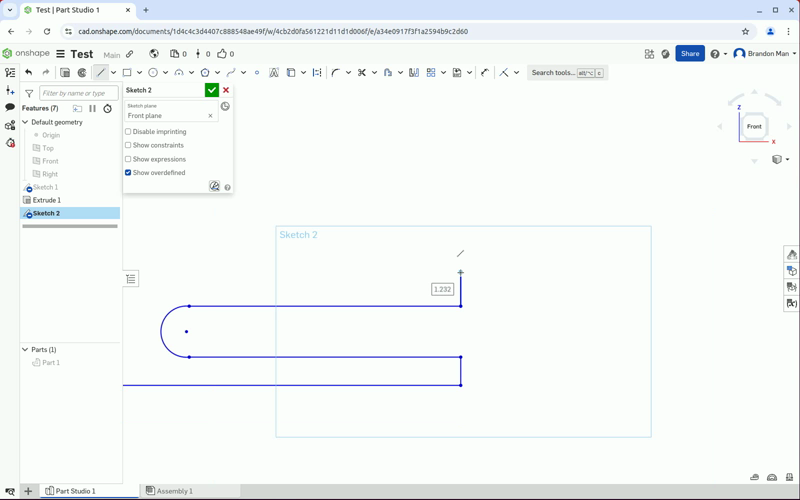
scroll(-6)
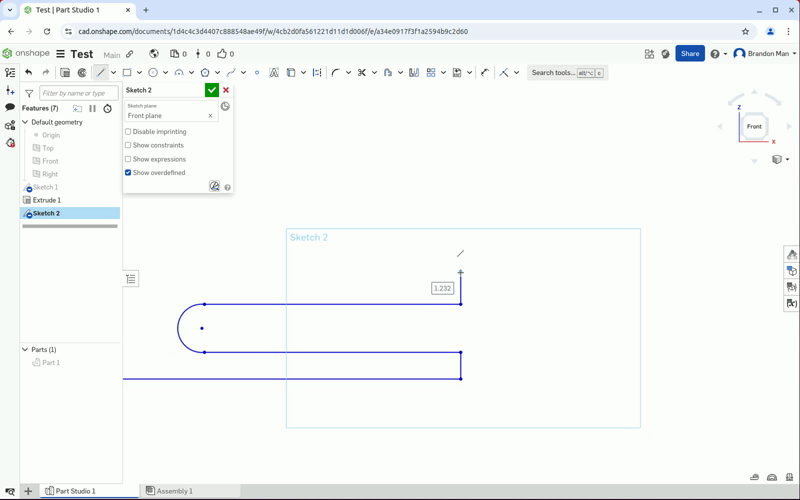
scroll(-6)
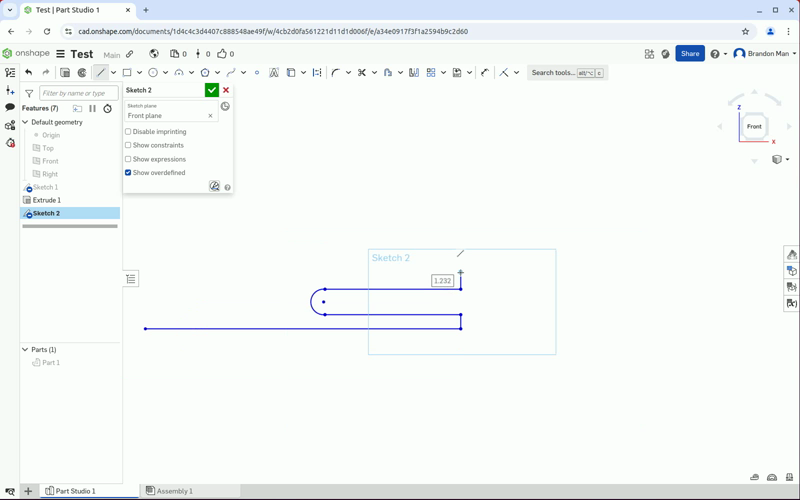
scroll(-6)
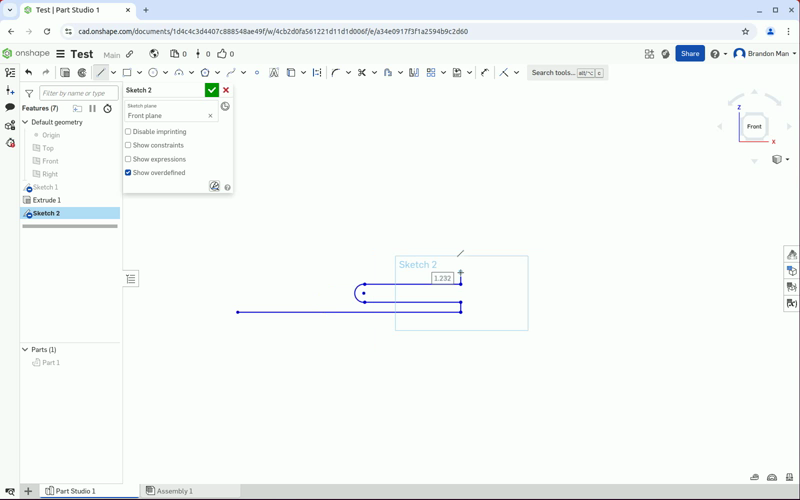
scroll(-6)
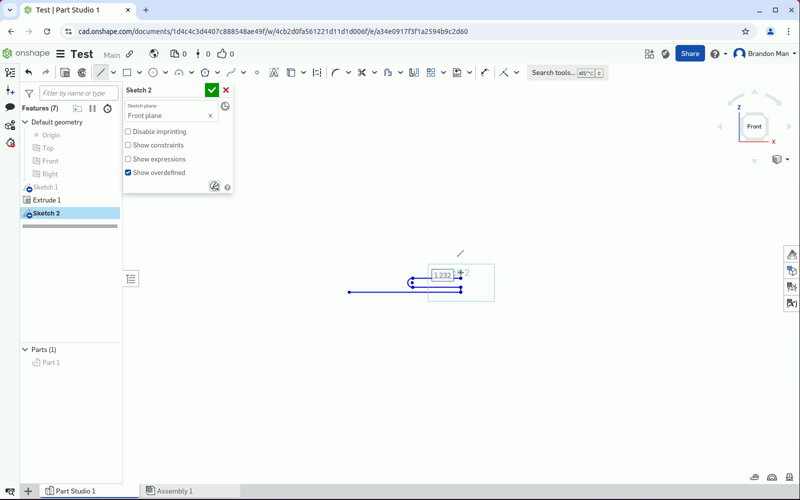
key_up(shift)
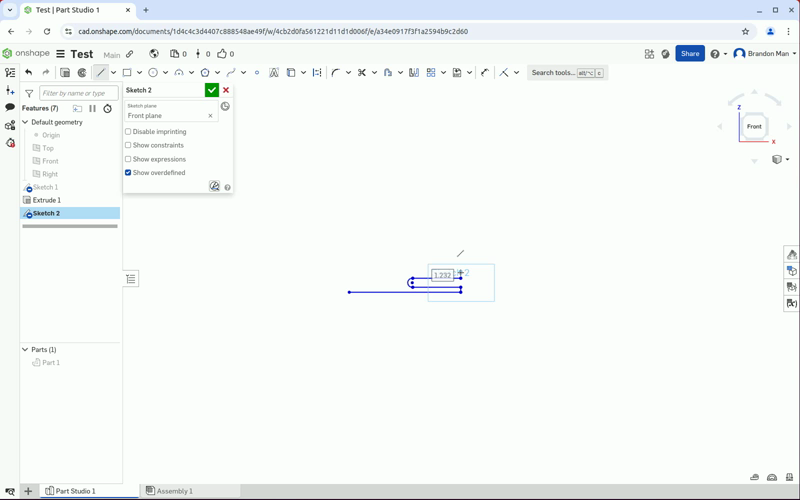
key_down(shift)
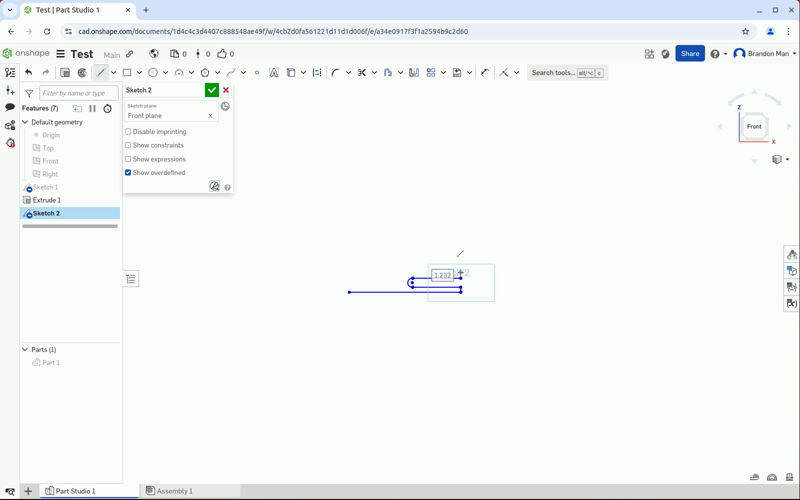
mouse_move(349, 272)
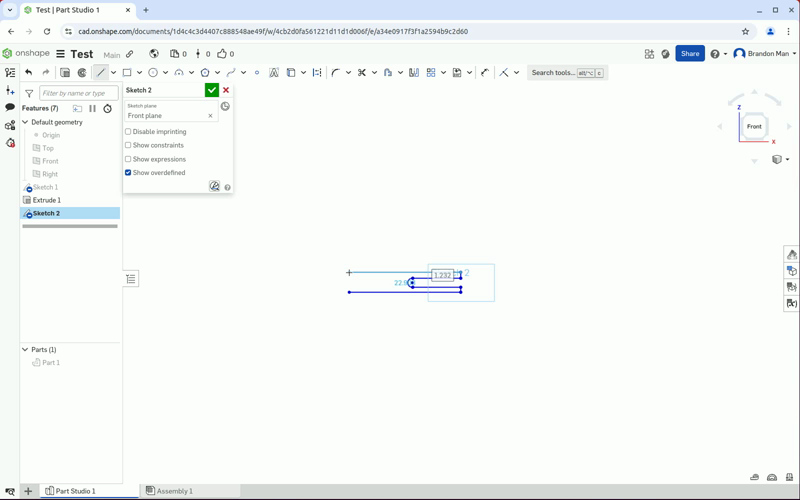
click(349, 272)
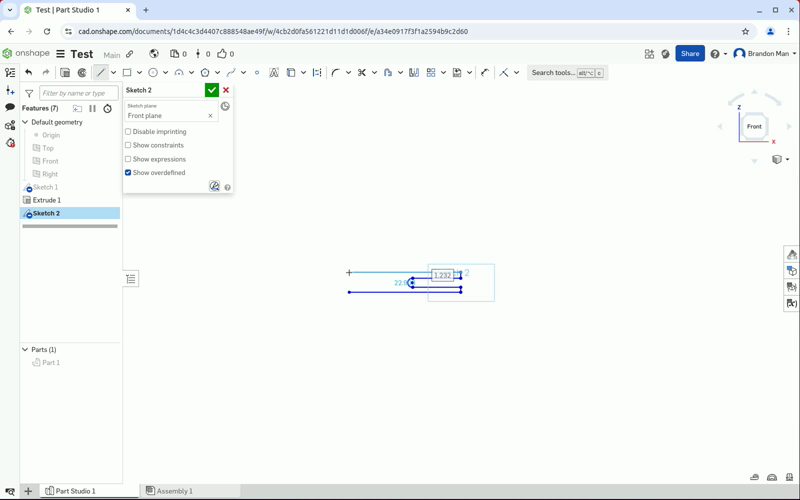
key_up(shift)
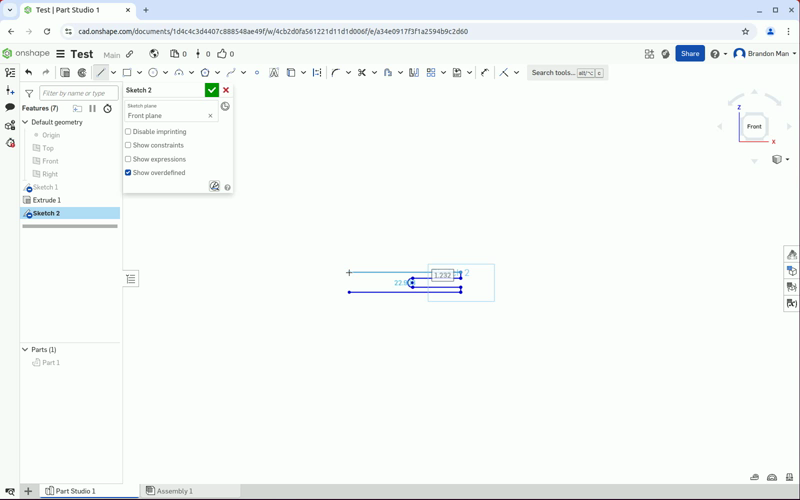
mouse_move(379, 272)
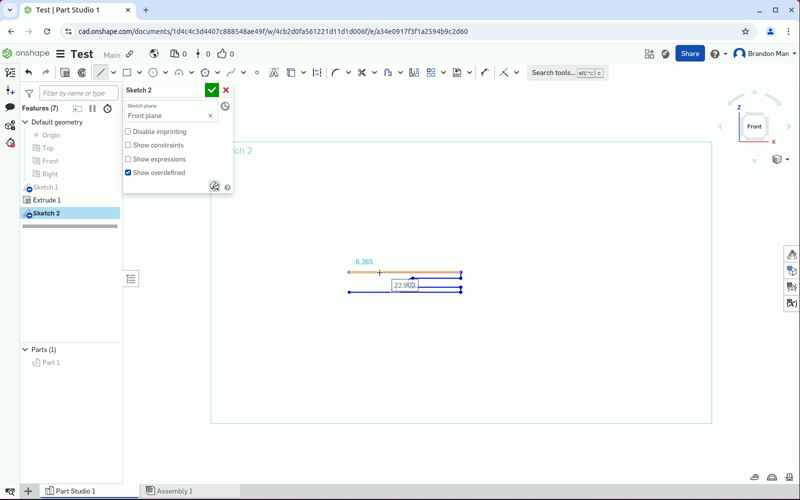
key_down(shift)
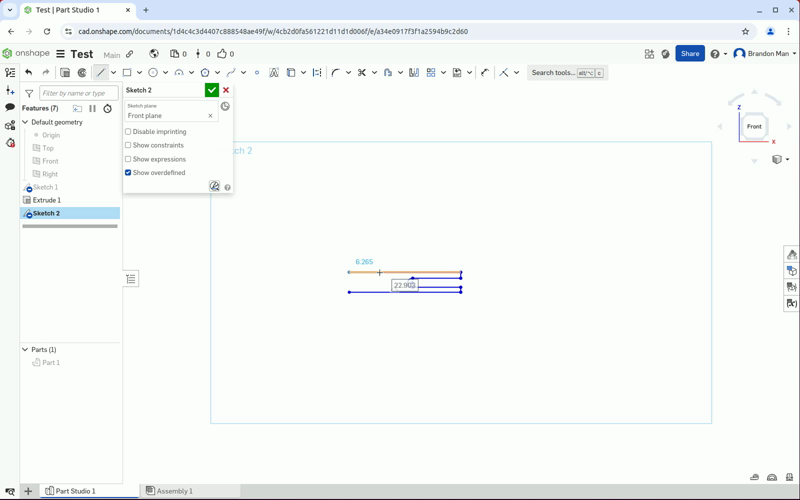
mouse_move(349, 292)
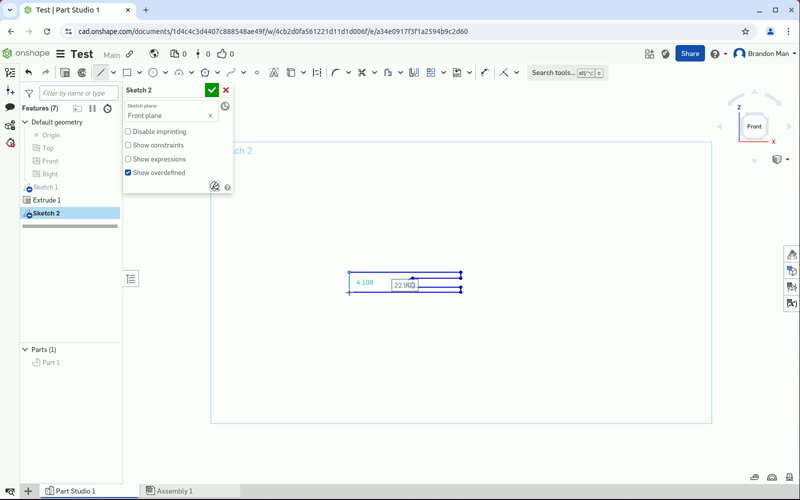
key_up(shift)
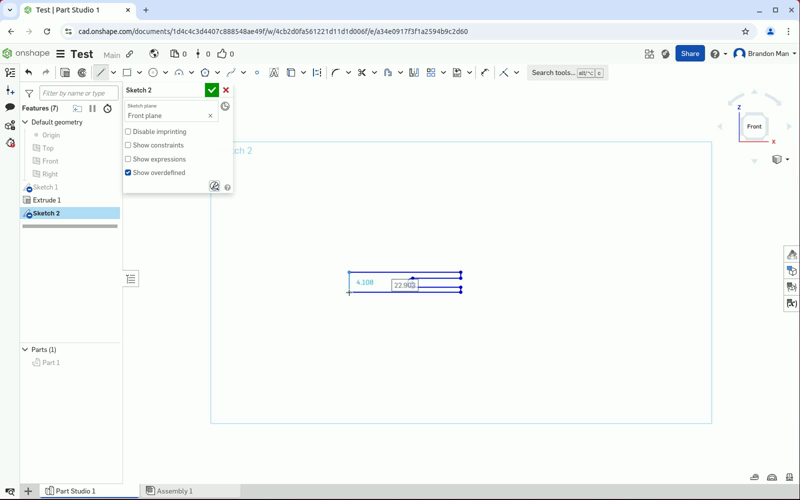
click(349, 292)
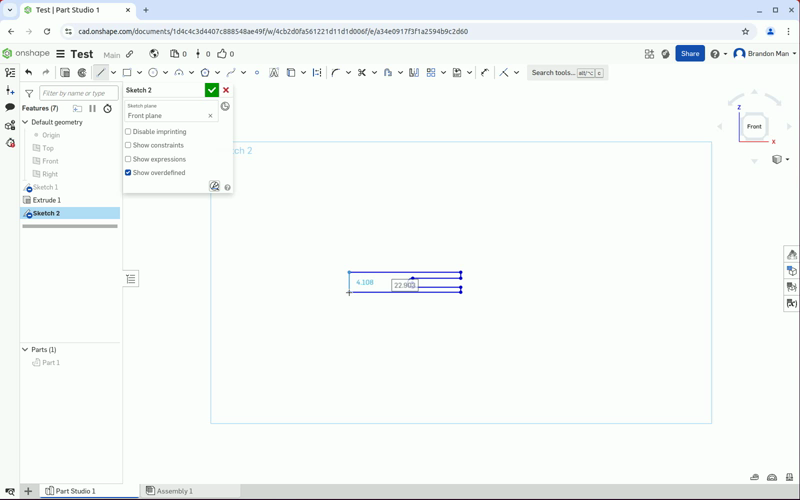
key(esc)
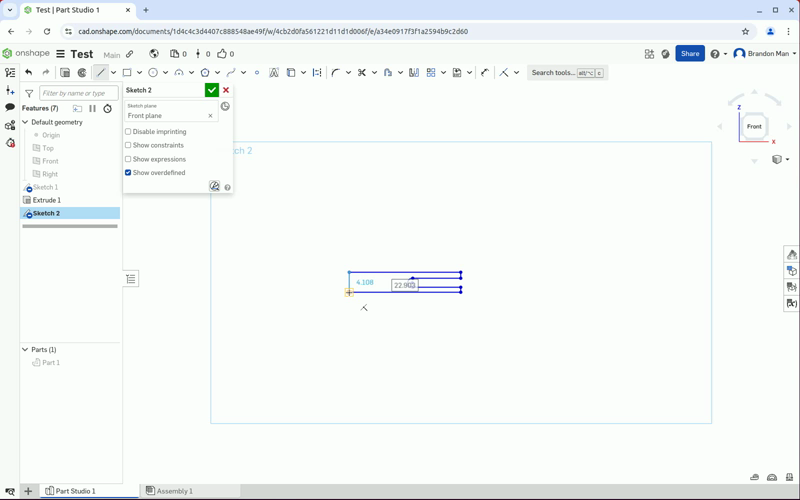
key(l)
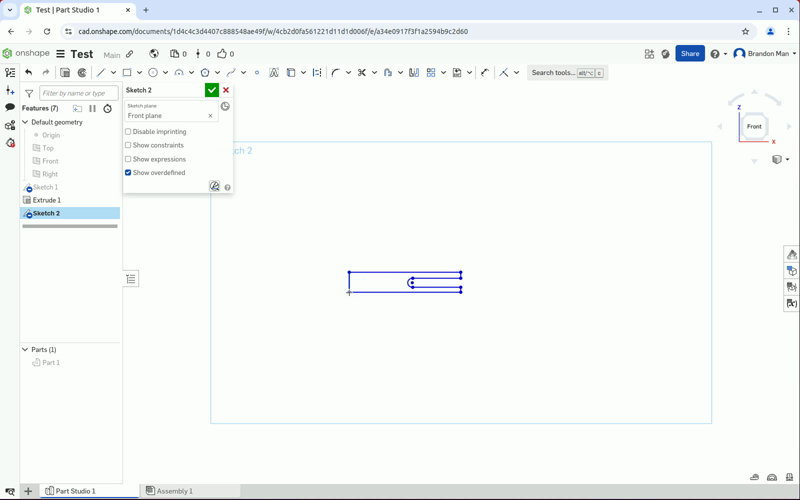
key_down(shift)
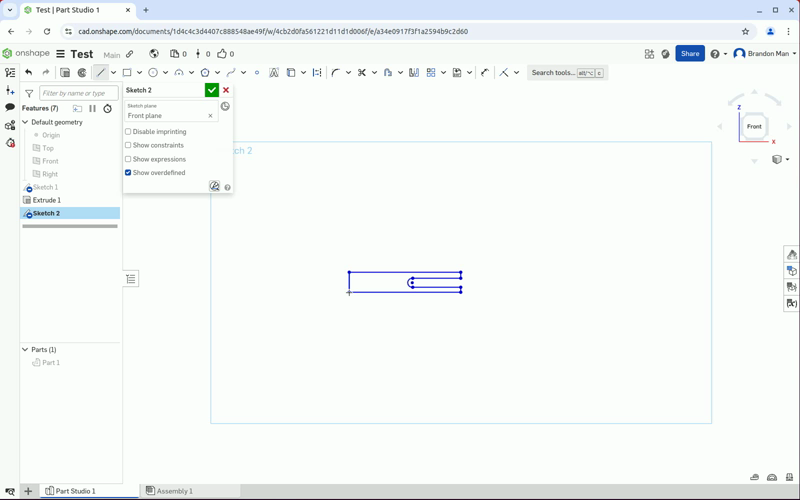
mouse_move(363, 287)
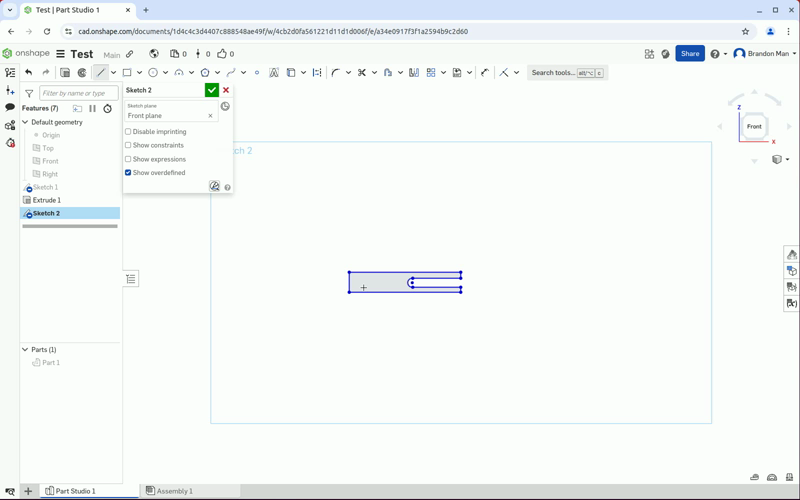
click(363, 287)
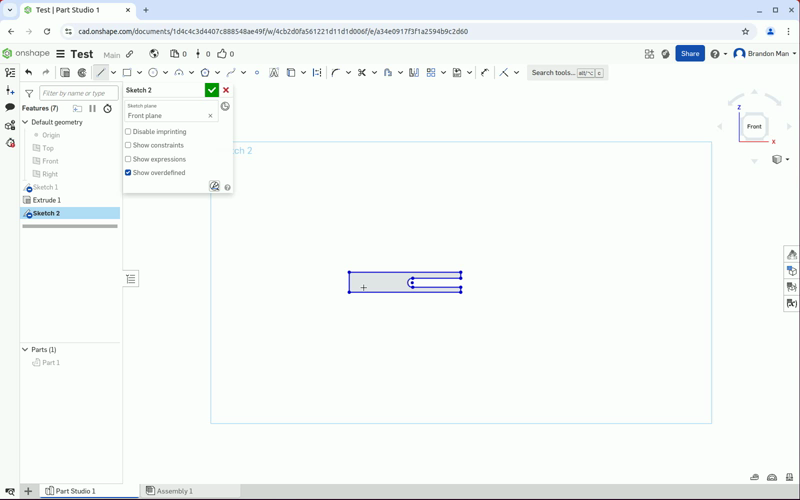
key_up(shift)
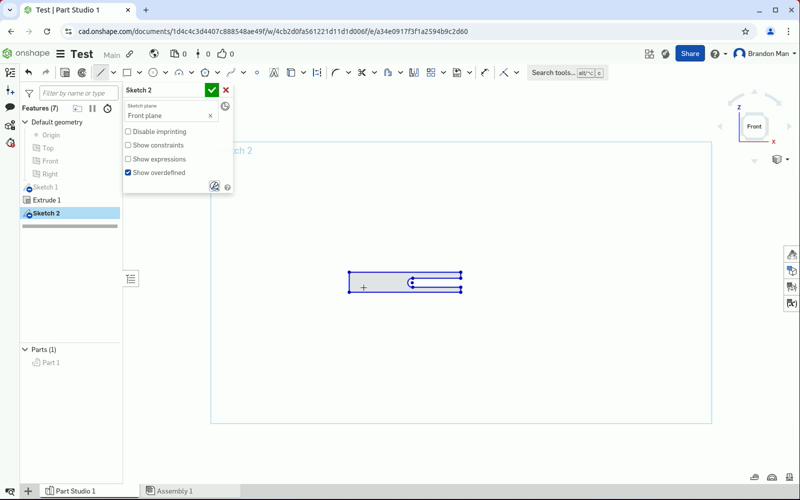
key_down(shift)
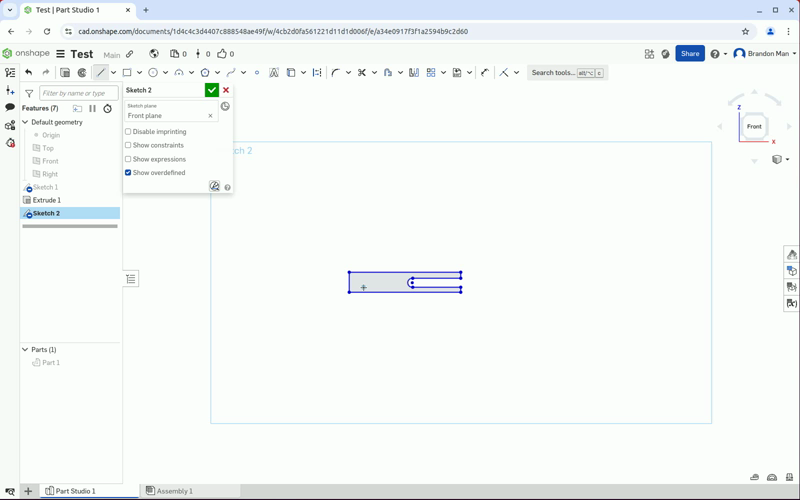
mouse_move(393, 287)
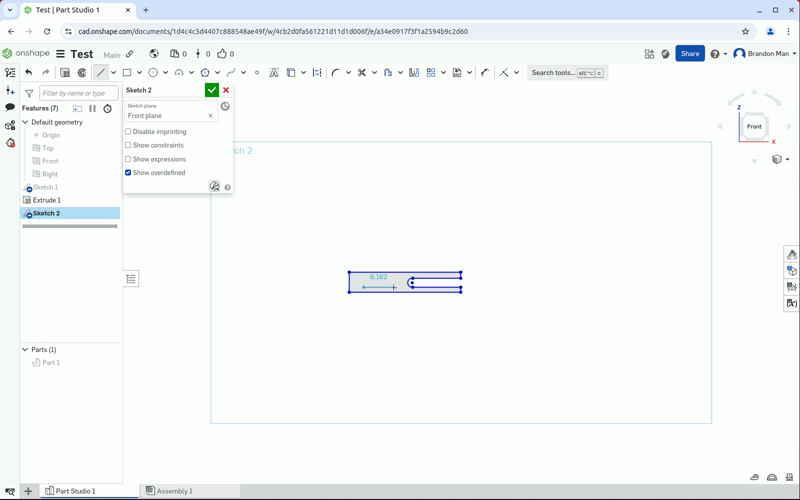
mouse_move(392, 287)
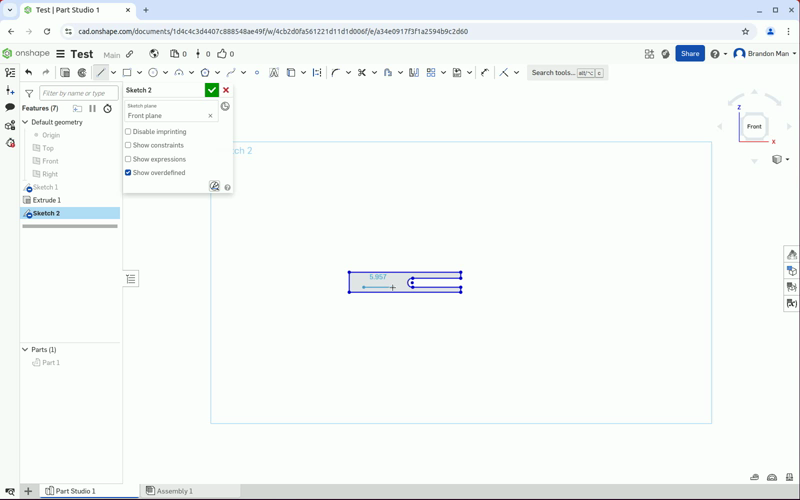
click(392, 287)
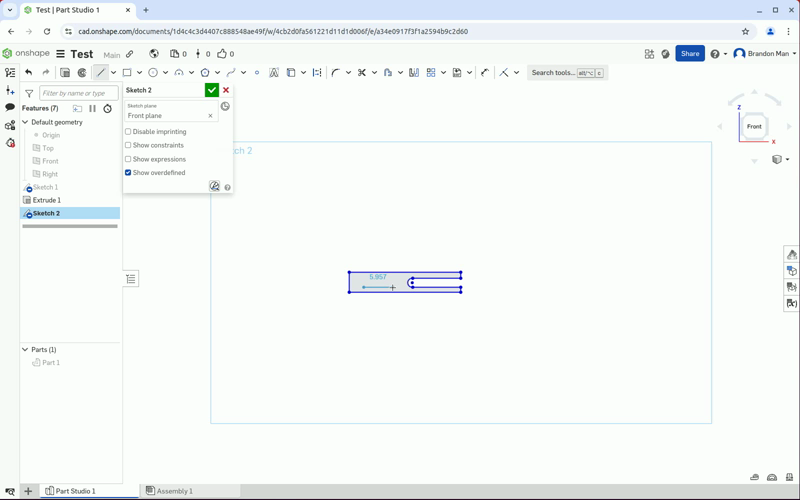
key_up(shift)
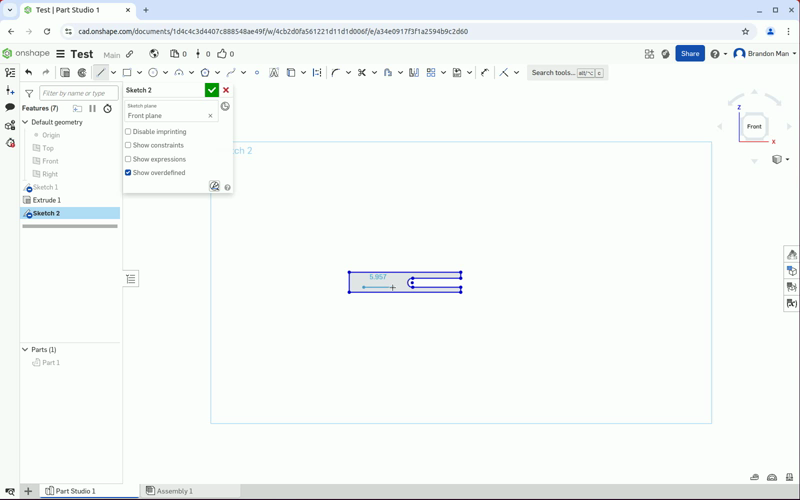
key(esc)
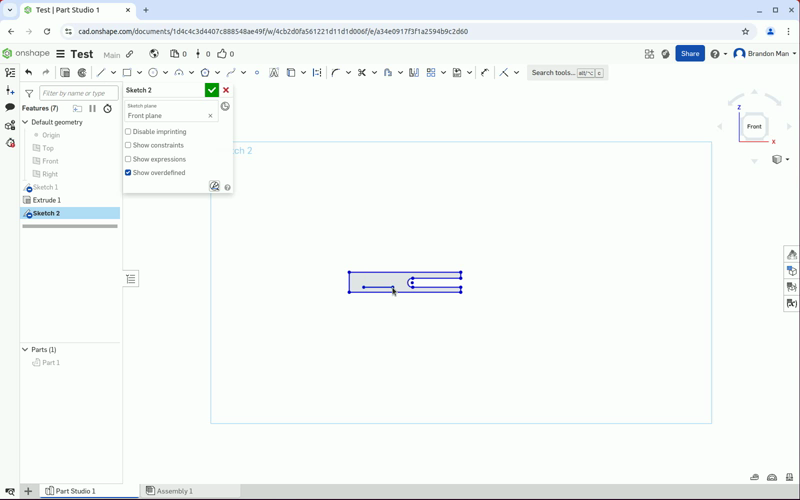
key(a)
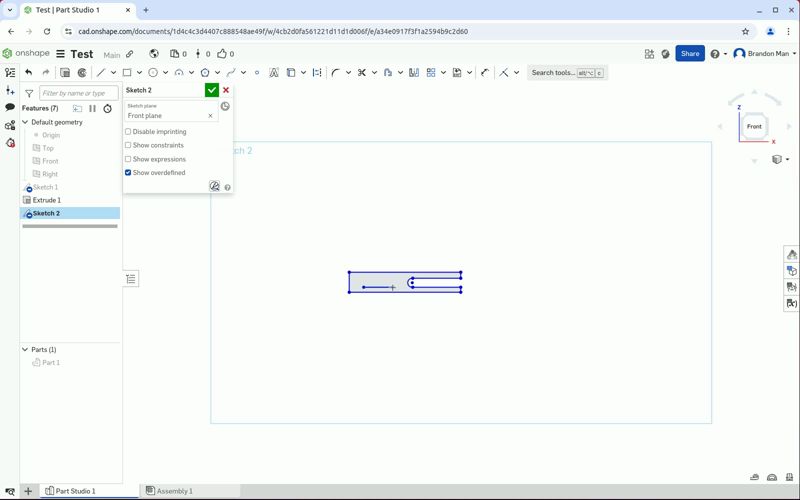
mouse_move(392, 287)
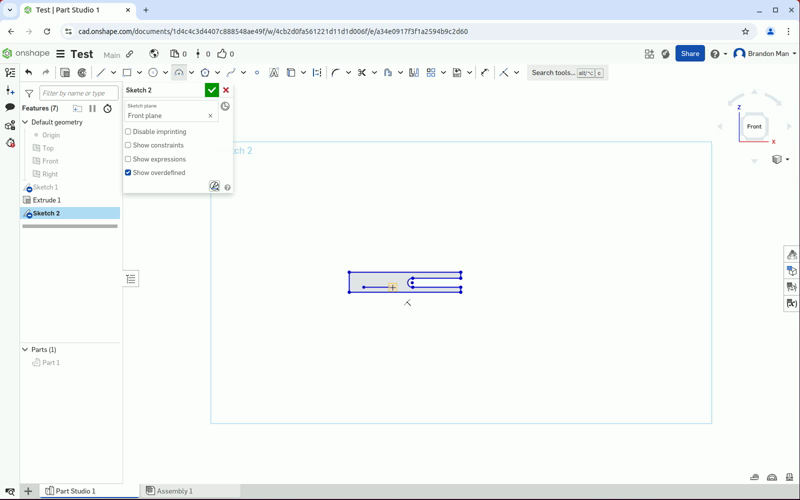
click(392, 287)
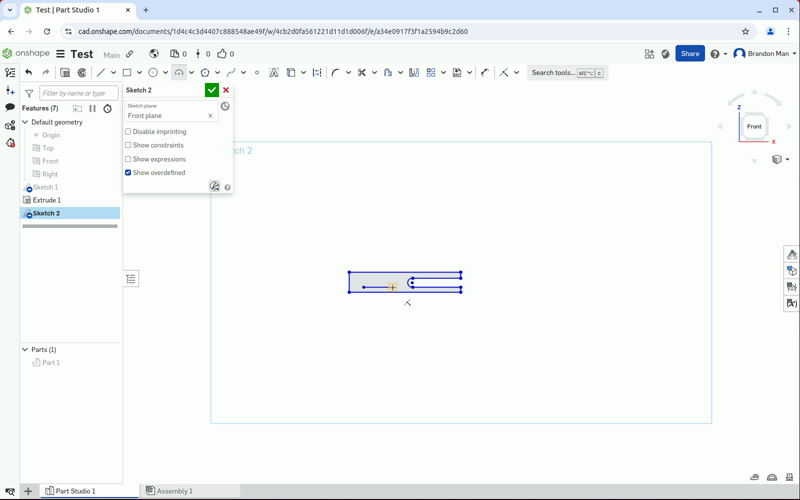
key_down(shift)
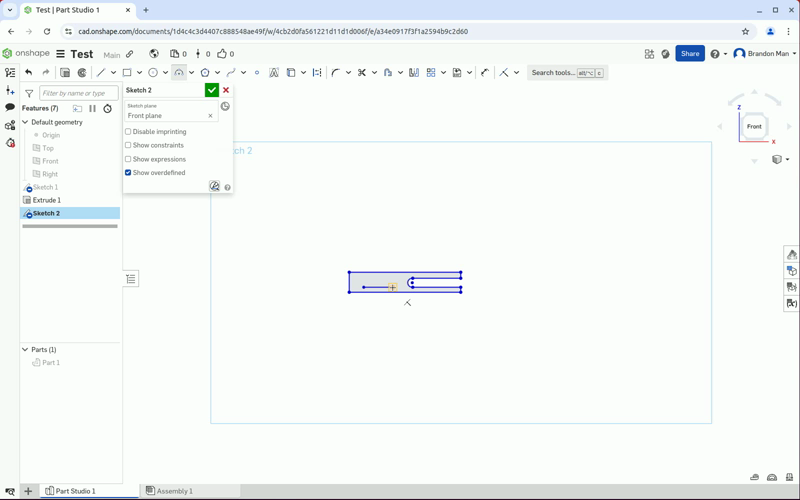
mouse_move(392, 278)
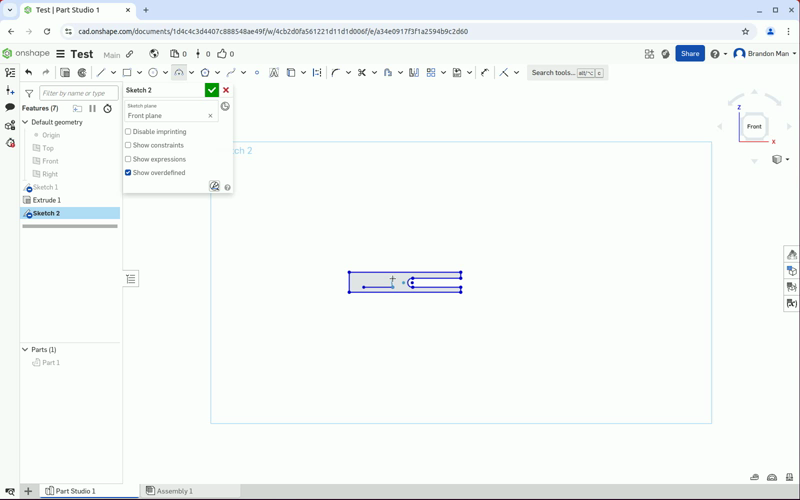
click(392, 278)
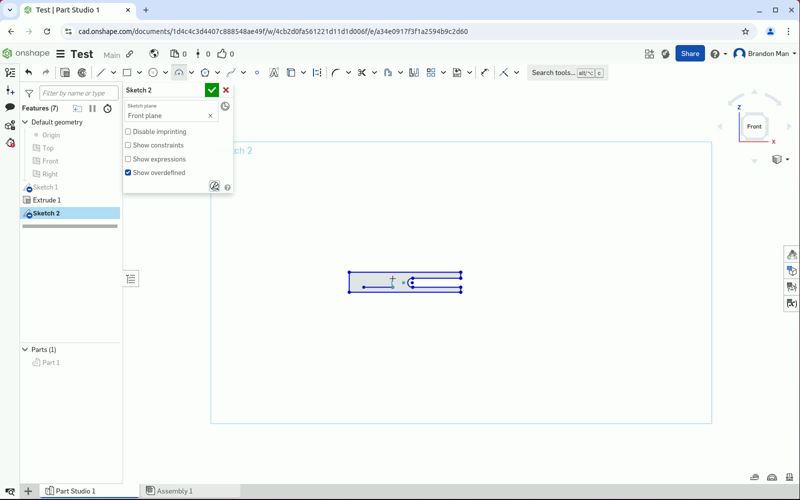
mouse_move(397, 282)
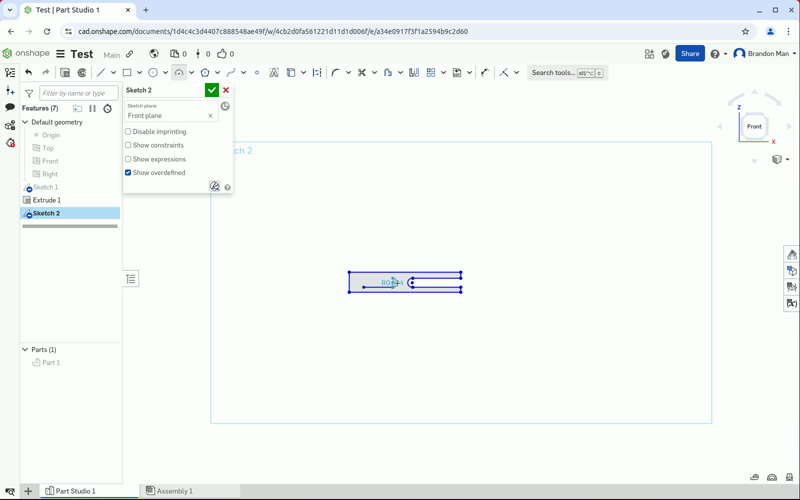
click(397, 282)
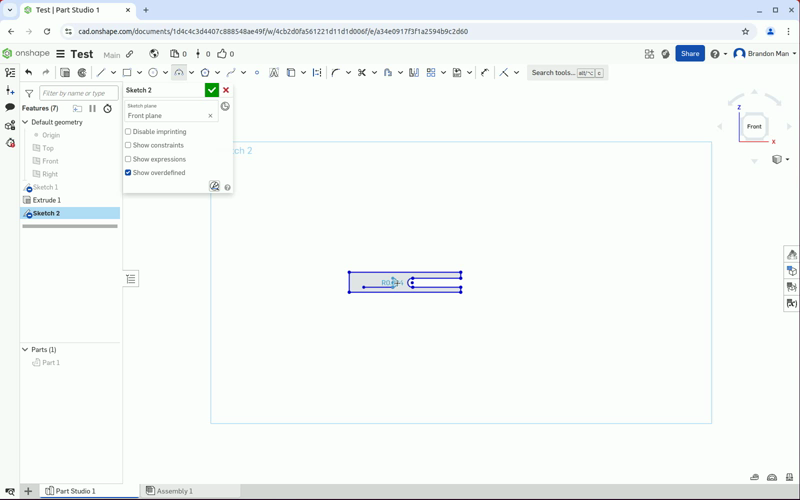
key_up(shift)
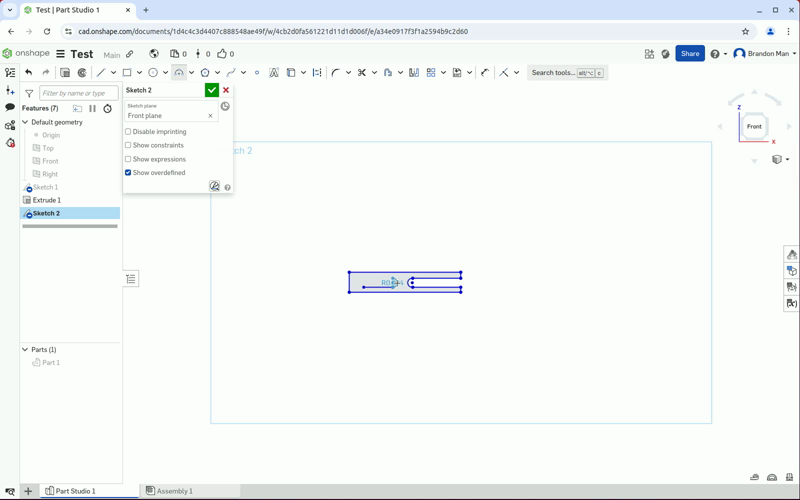
key(esc)
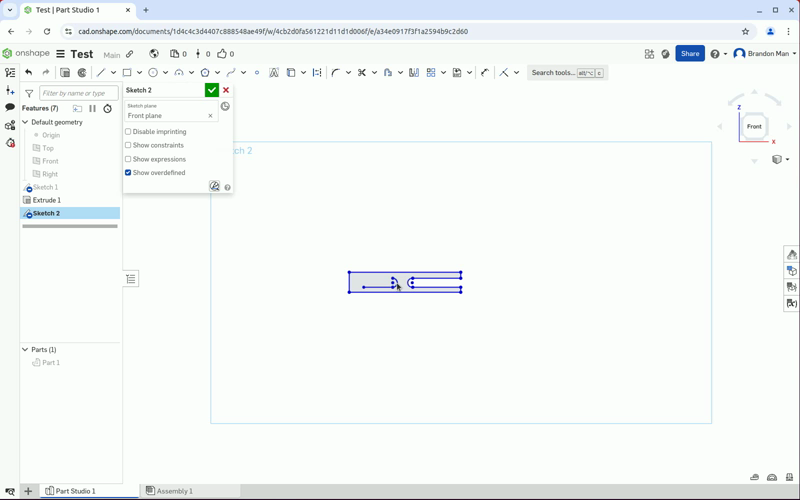
key(l)
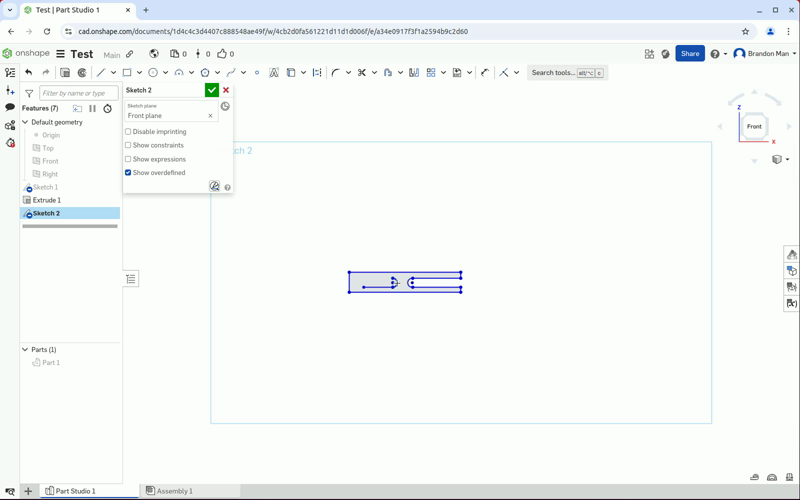
mouse_move(392, 278)
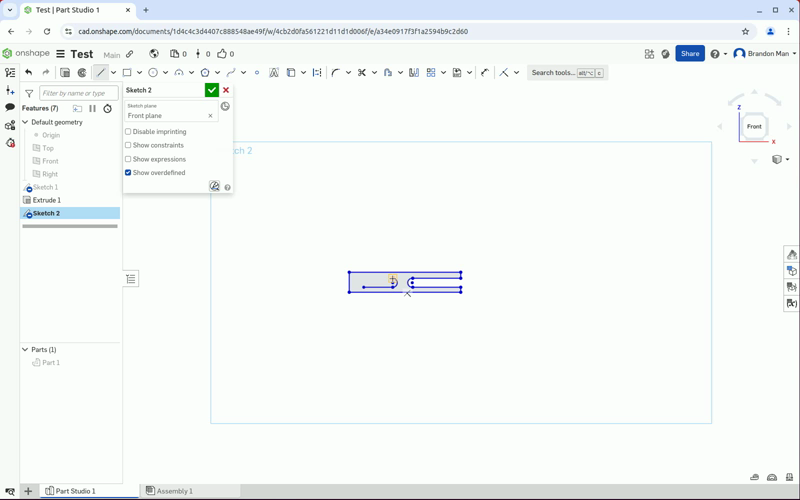
click(392, 278)
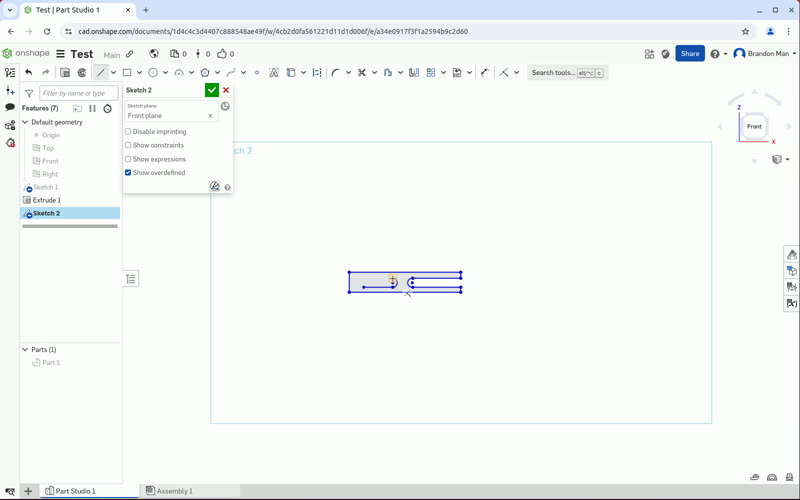
key_down(shift)
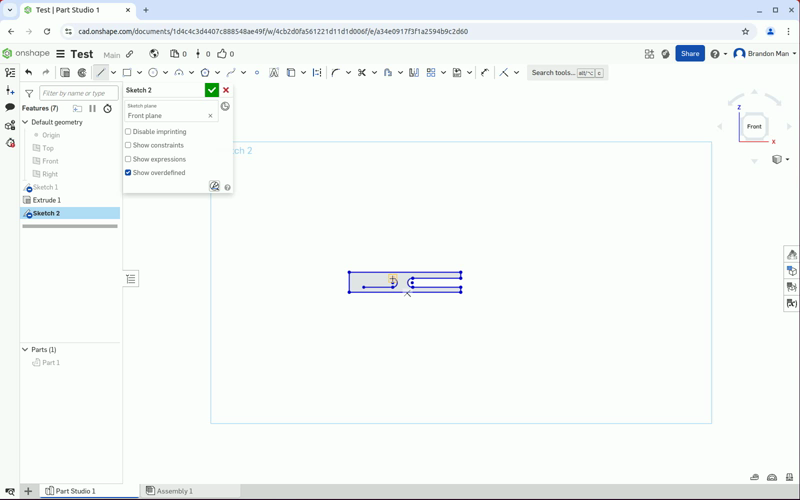
mouse_move(422, 278)
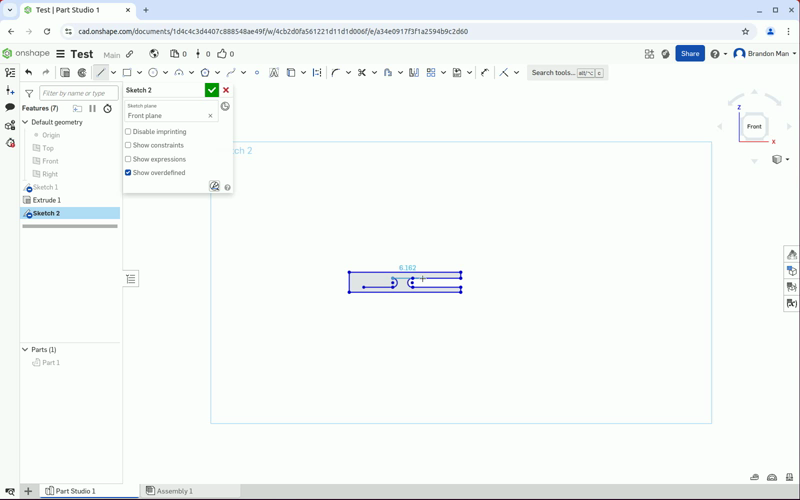
mouse_move(363, 278)
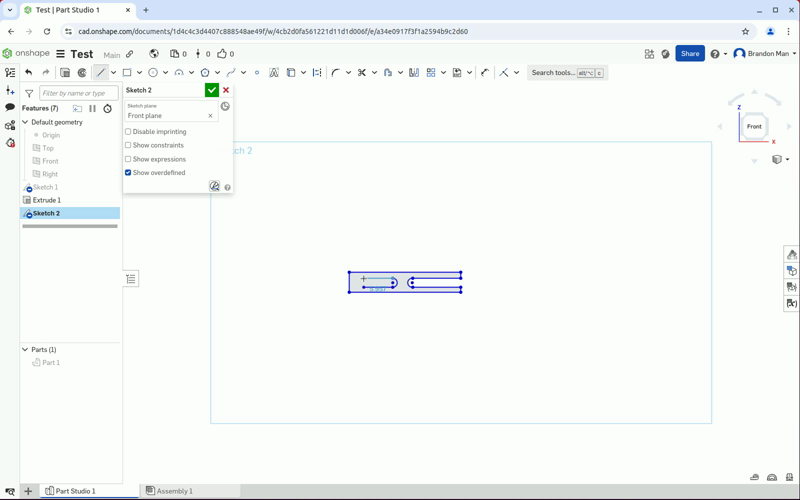
click(363, 278)
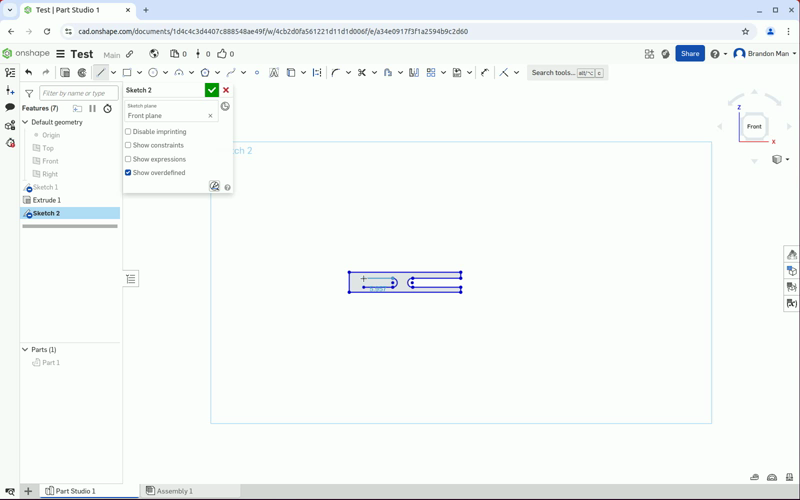
key_up(shift)
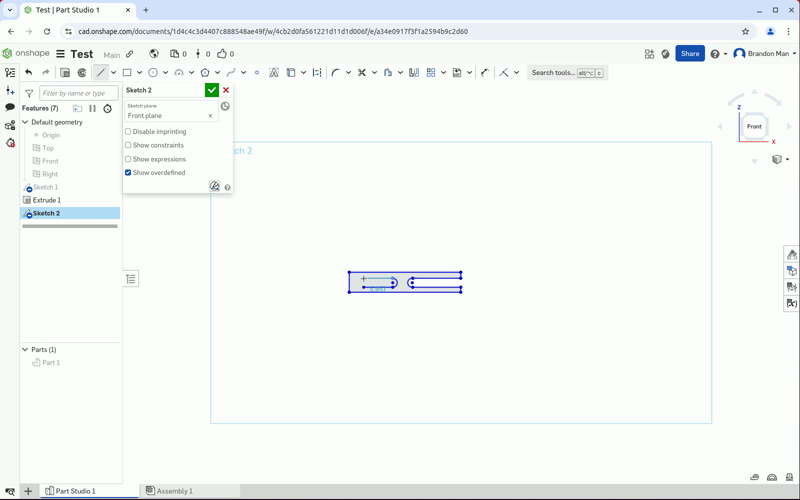
key(esc)
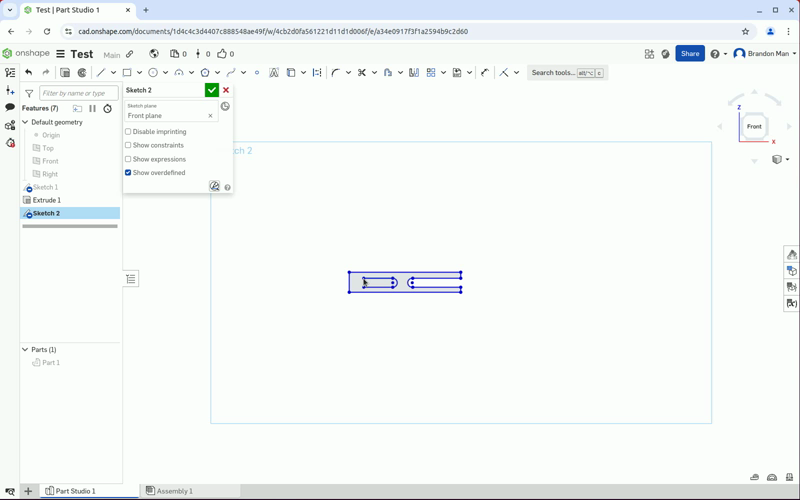
key(a)
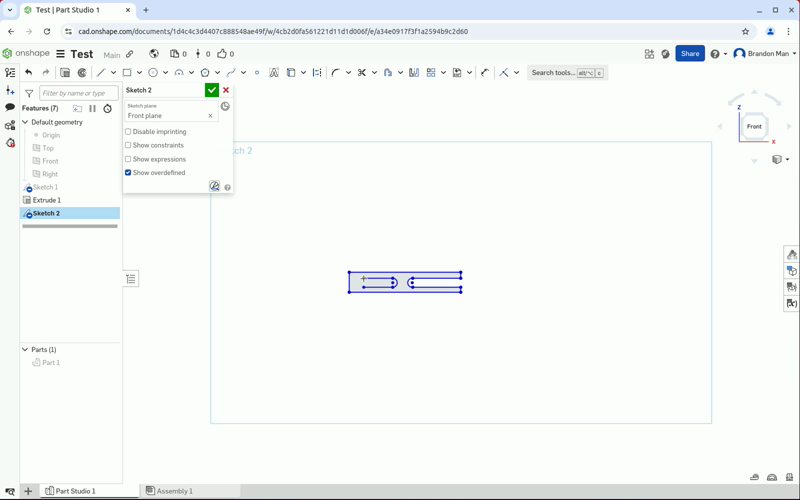
mouse_move(363, 278)
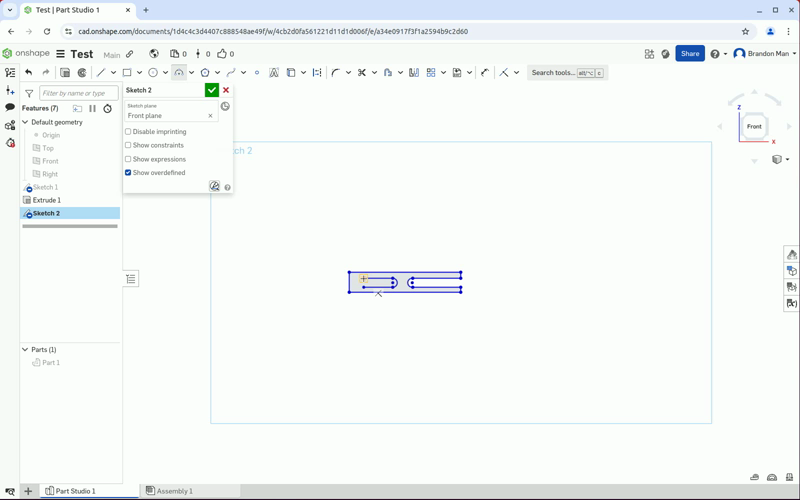
click(363, 278)
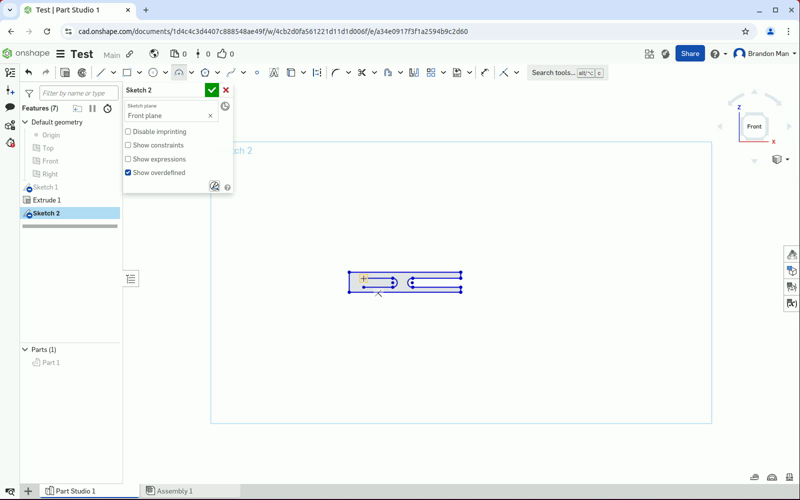
mouse_move(363, 287)
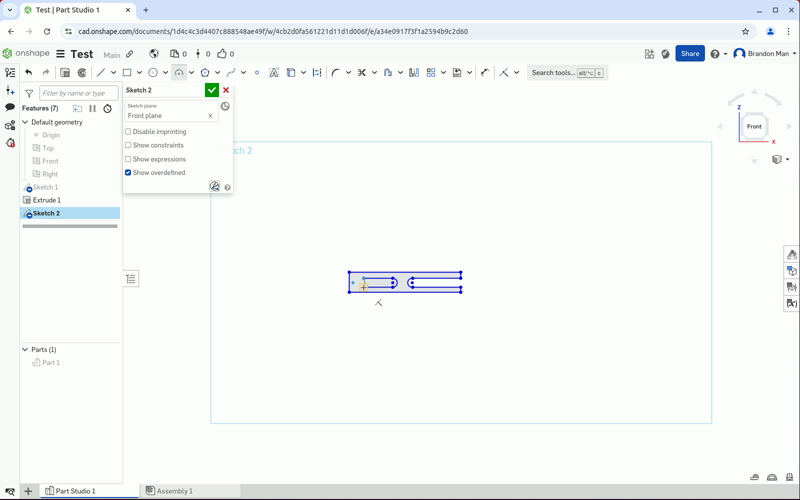
click(363, 287)
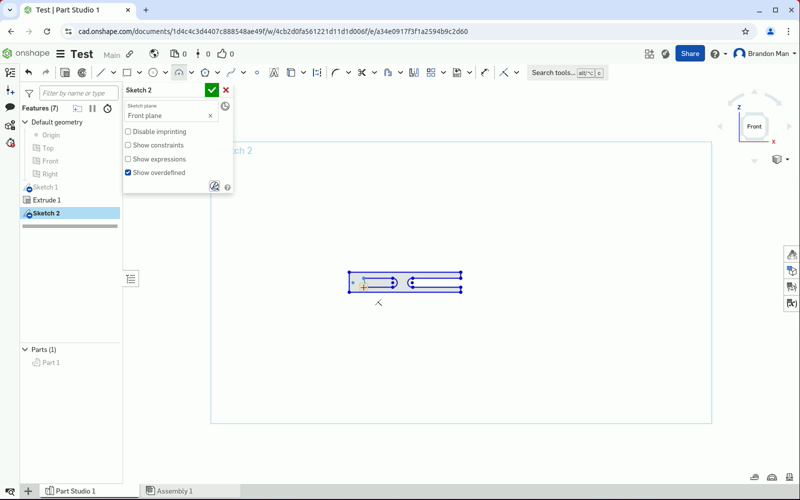
key_down(shift)
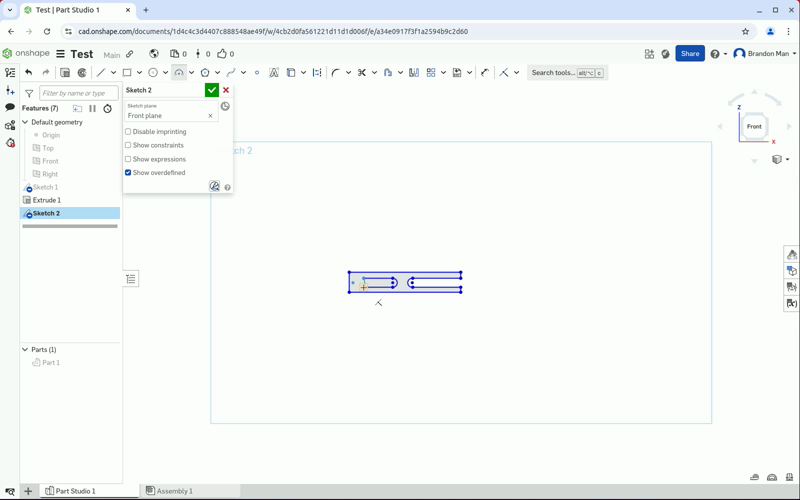
mouse_move(358, 282)
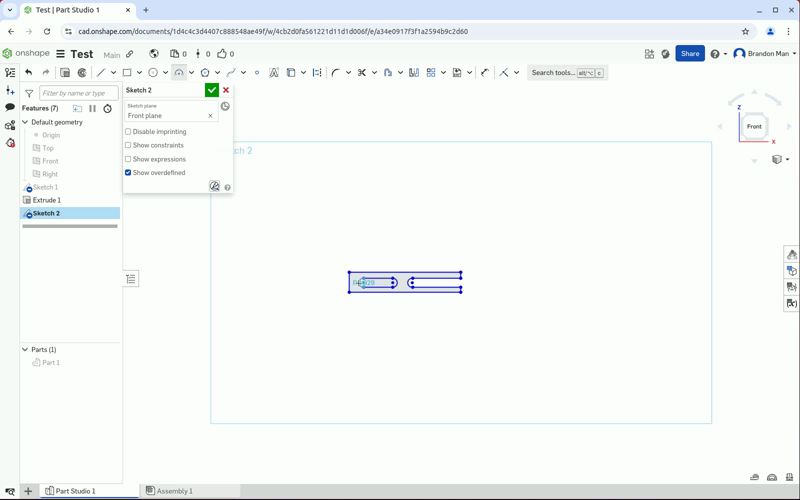
click(358, 282)
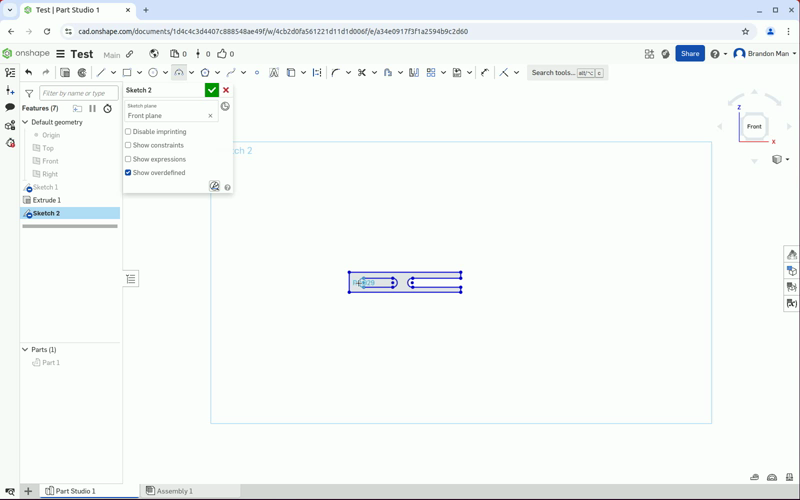
key_up(shift)
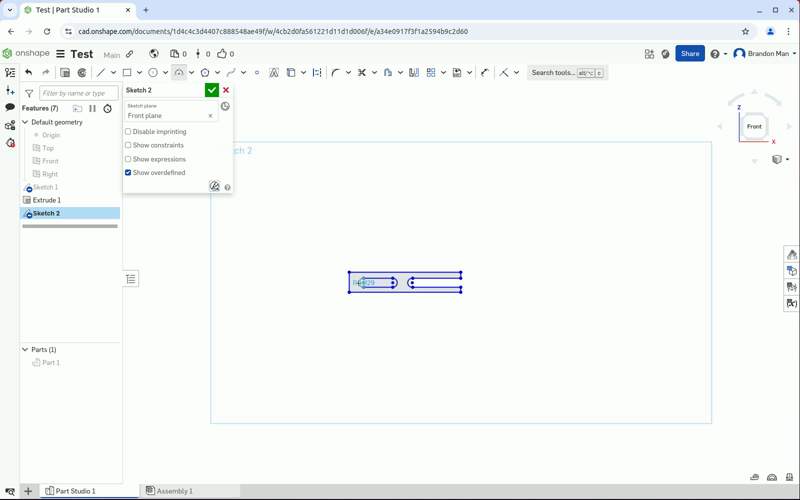
key(esc)
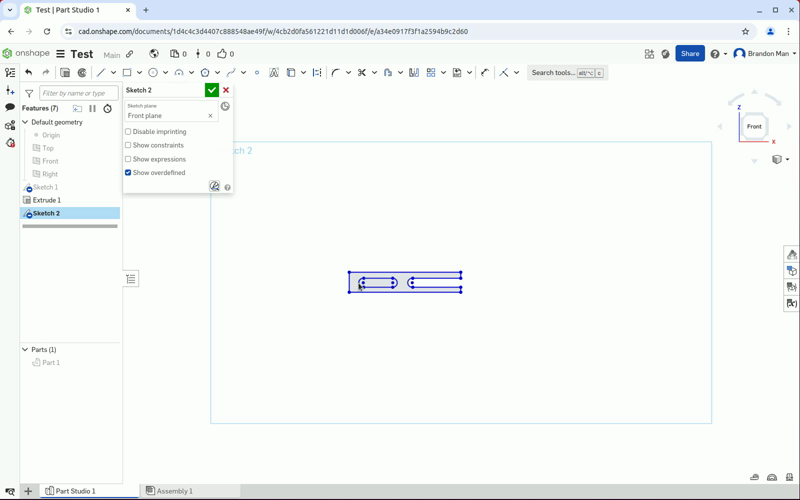
mouse_move(440, 276)
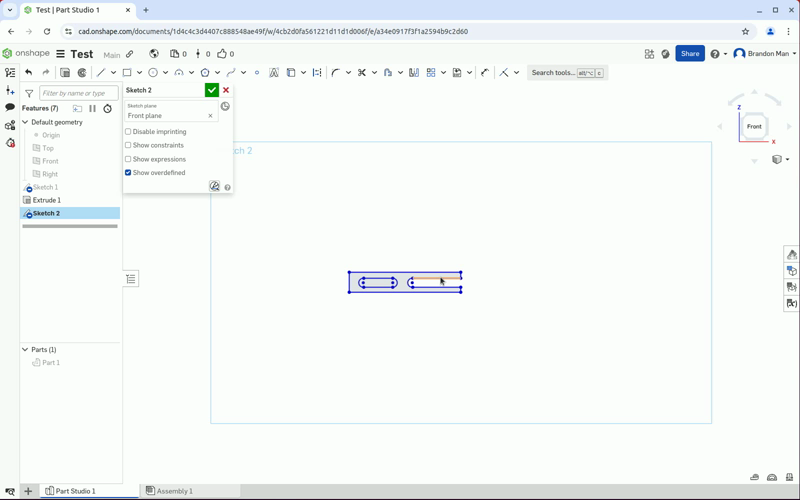
scroll(6)
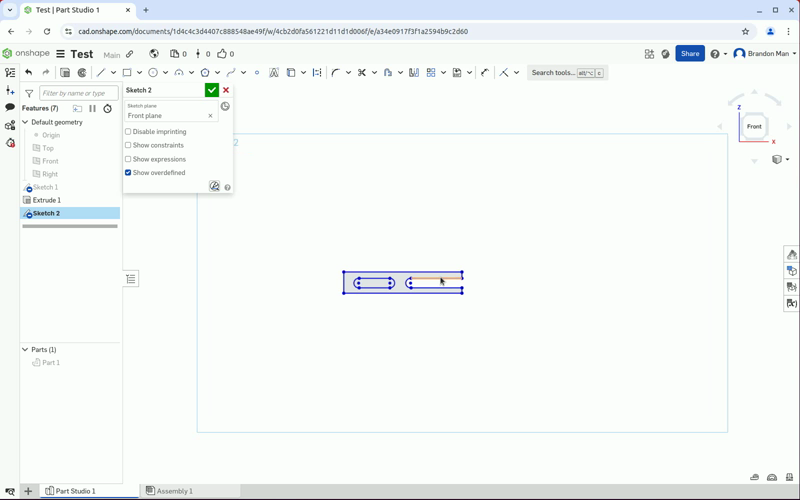
scroll(6)
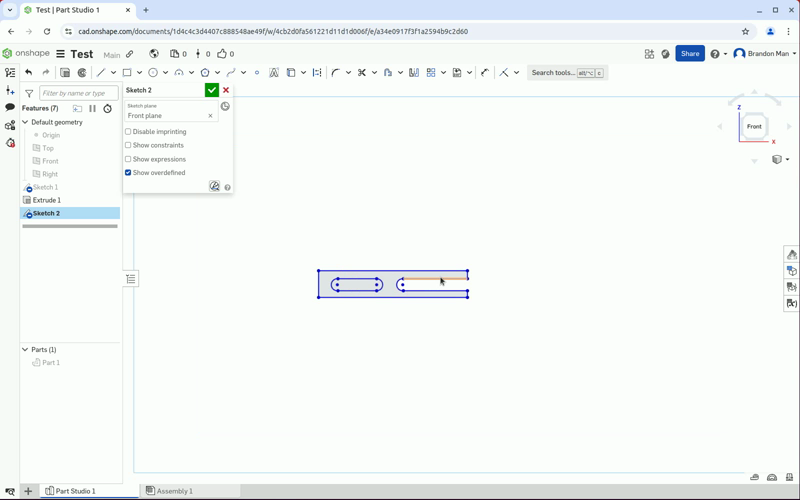
scroll(6)
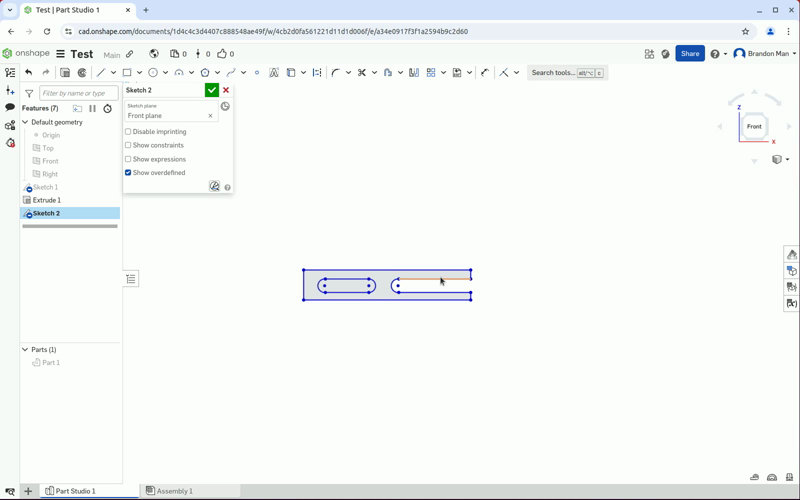
scroll(6)
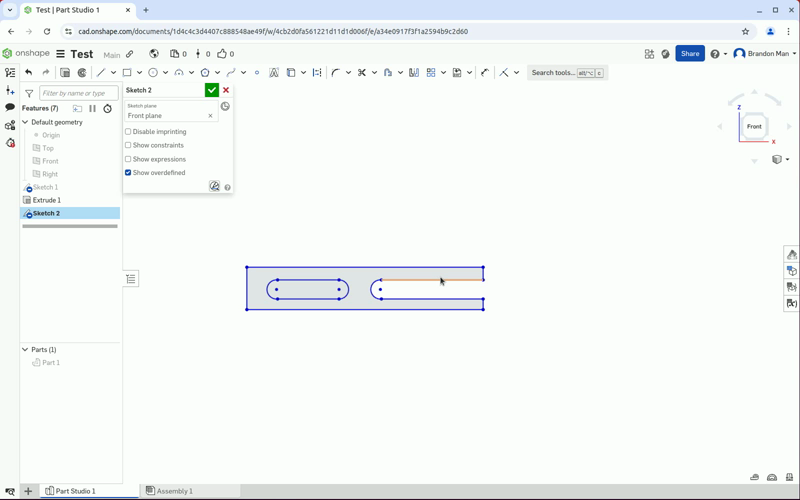
scroll(6)
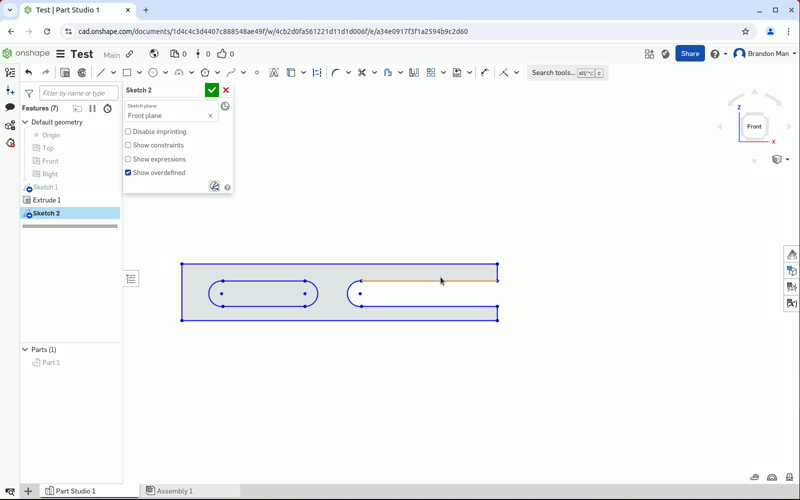
scroll(6)
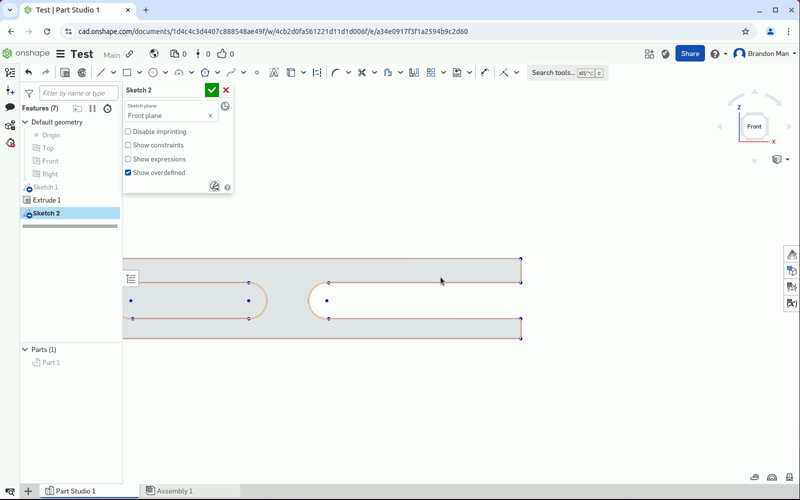
scroll(6)
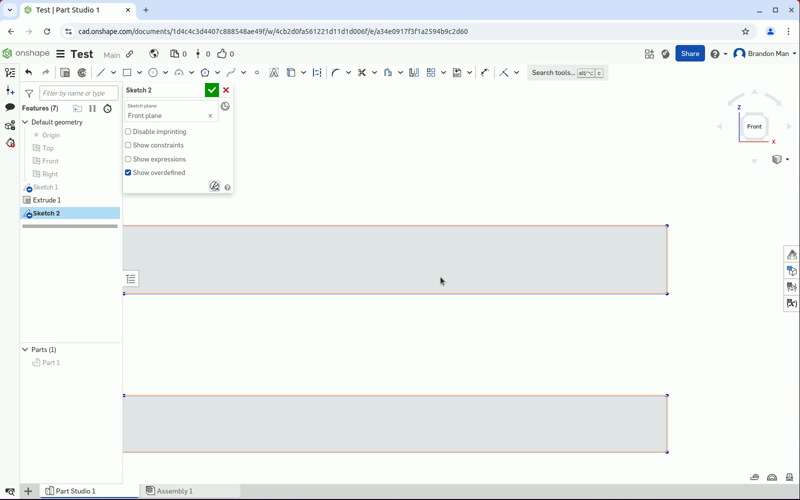
click(440, 276)
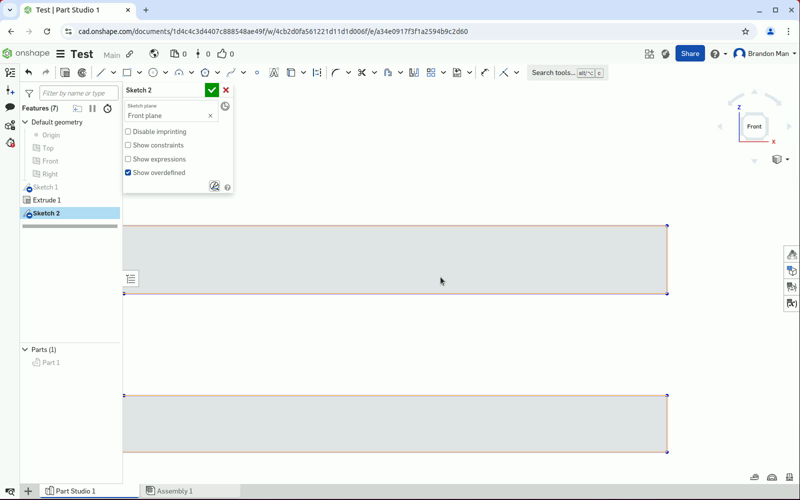
scroll(-6)
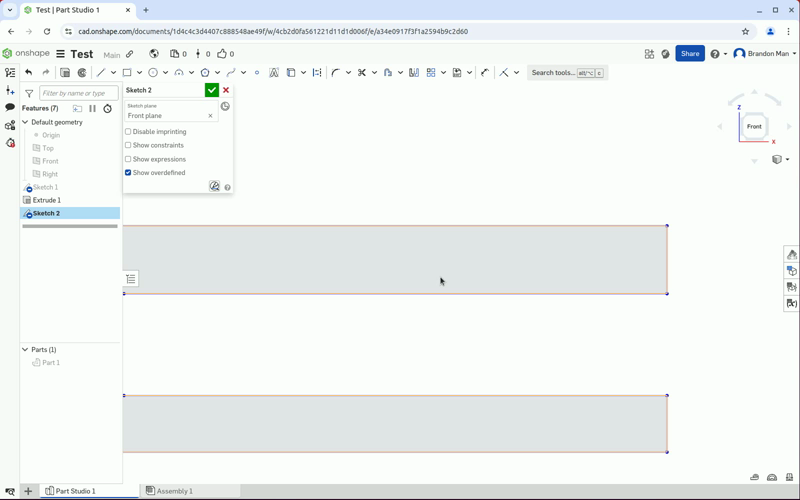
scroll(-6)
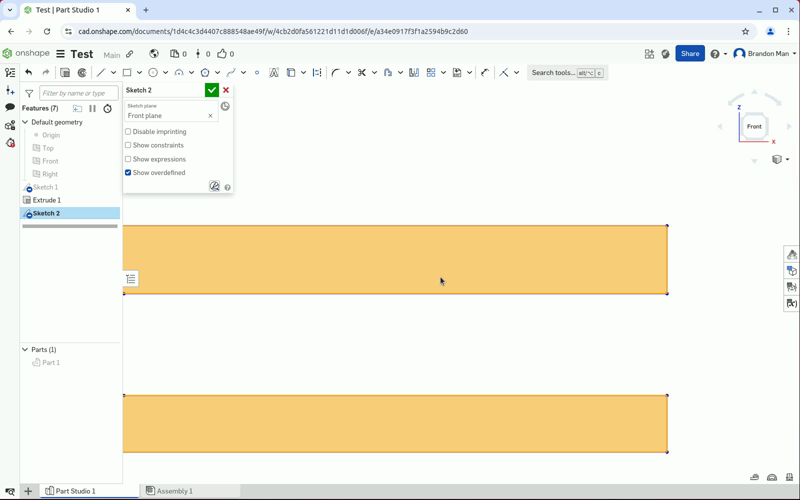
scroll(-6)
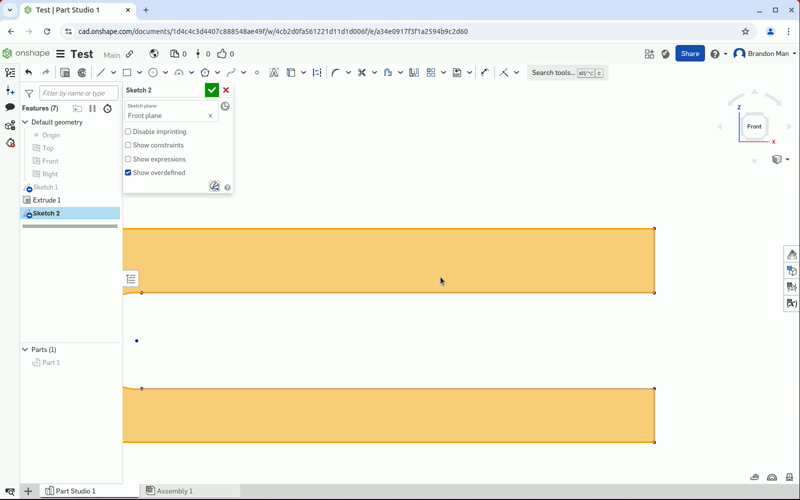
scroll(-6)
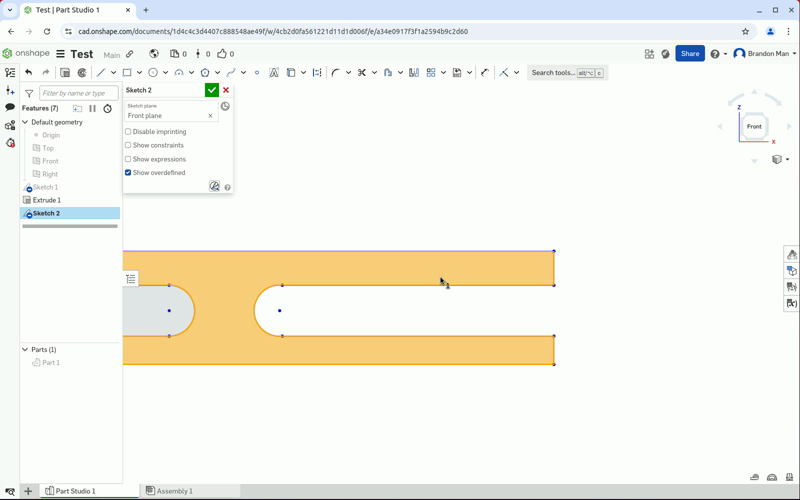
scroll(-6)
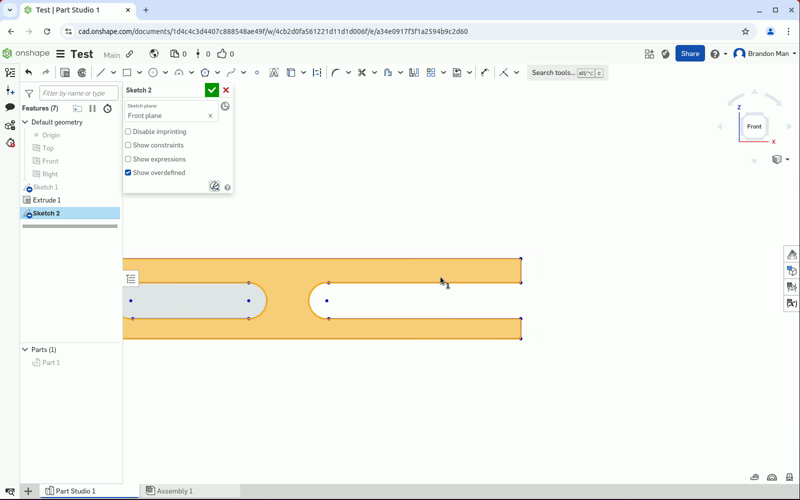
scroll(-6)
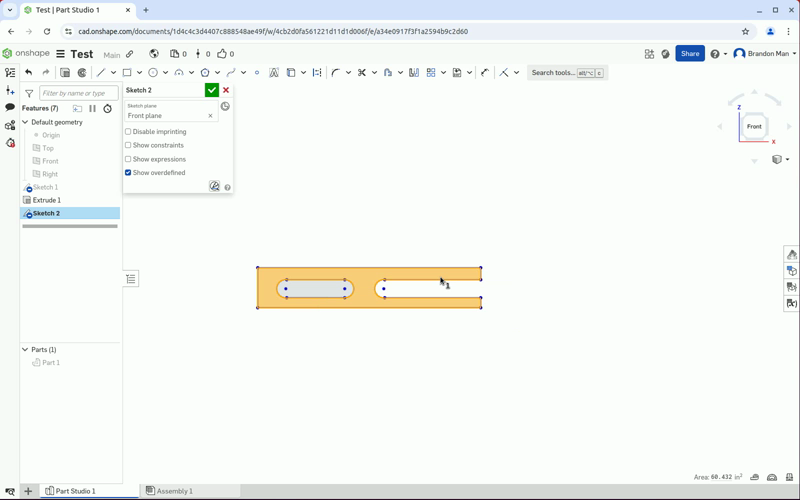
scroll(-6)
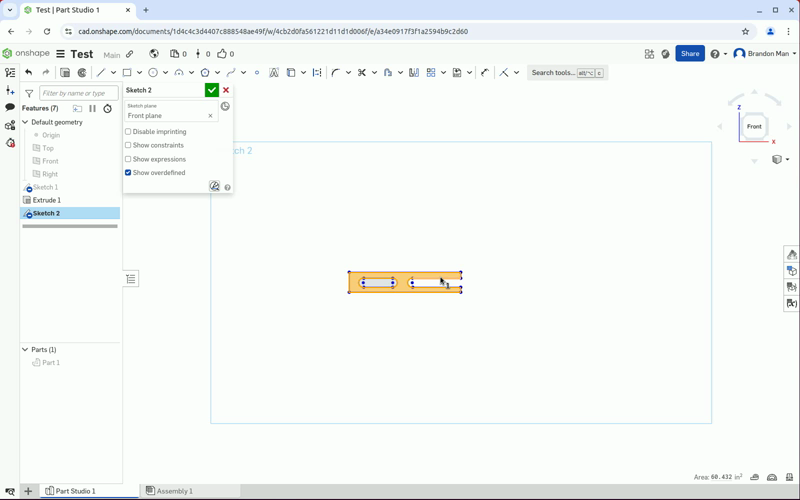
mouse_move(73, 352)
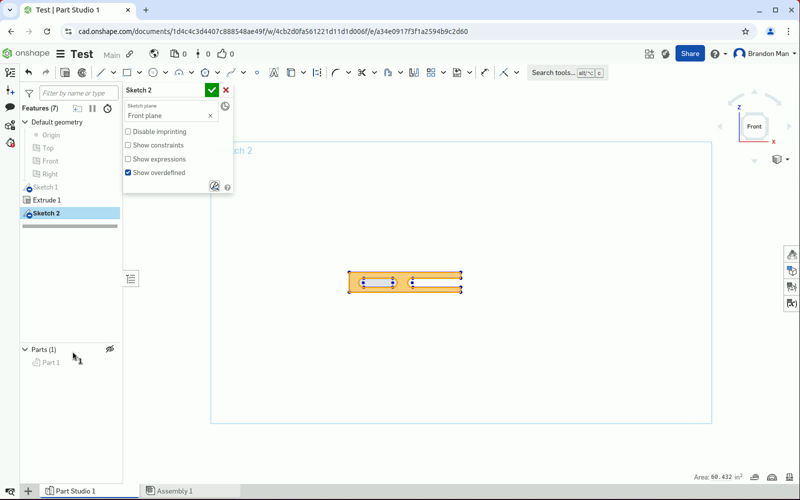
key(shift+y)
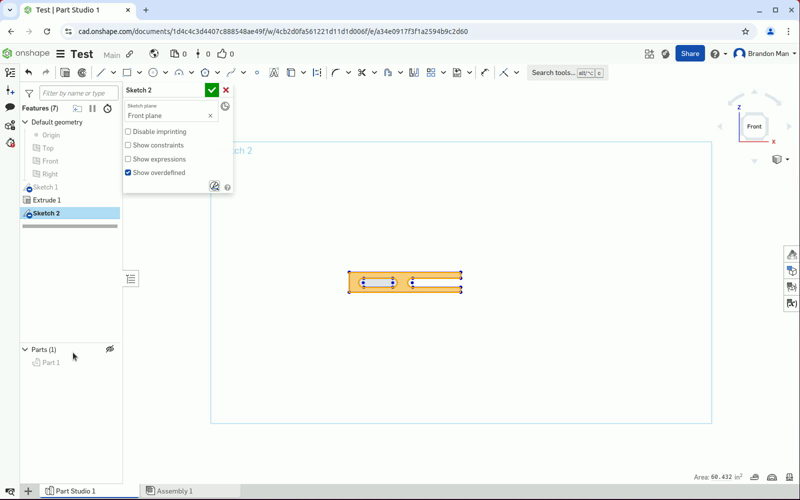
key(shift+e)
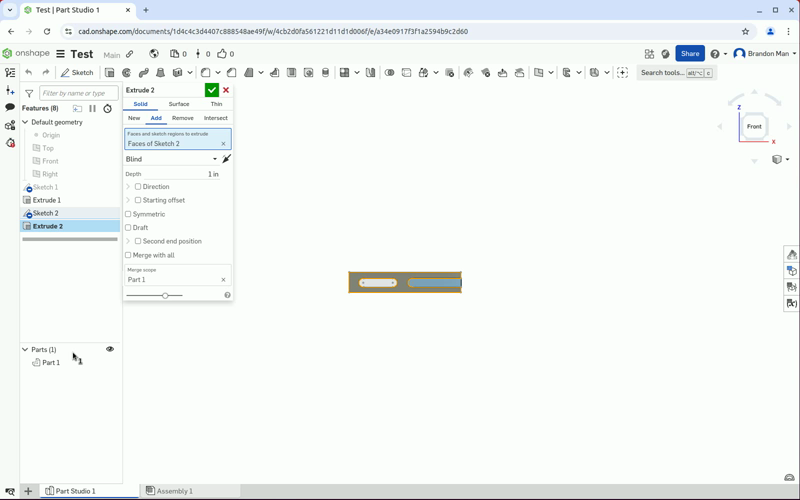
mouse_move(143, 106)
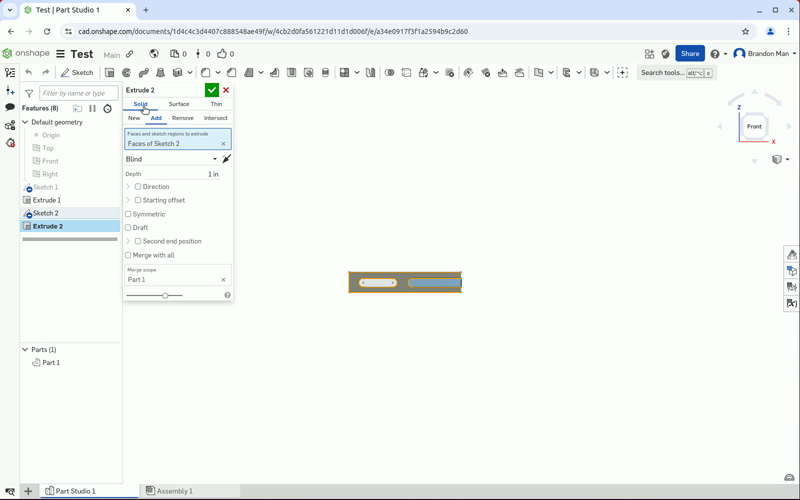
click(143, 106)
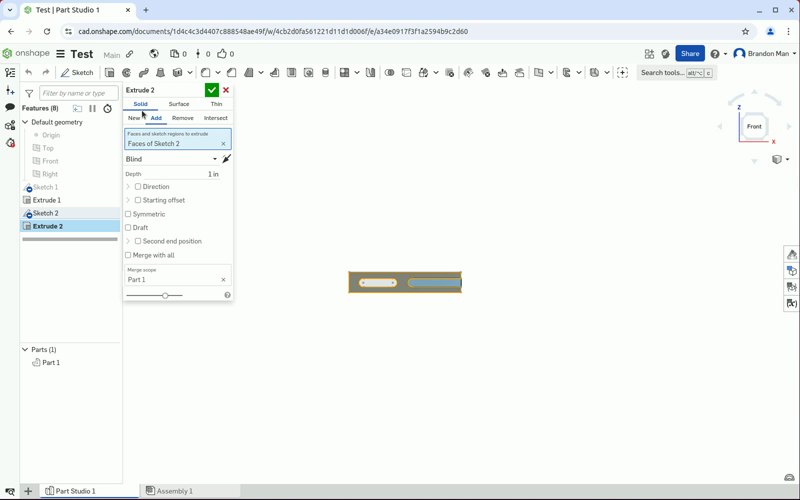
mouse_move(137, 120)
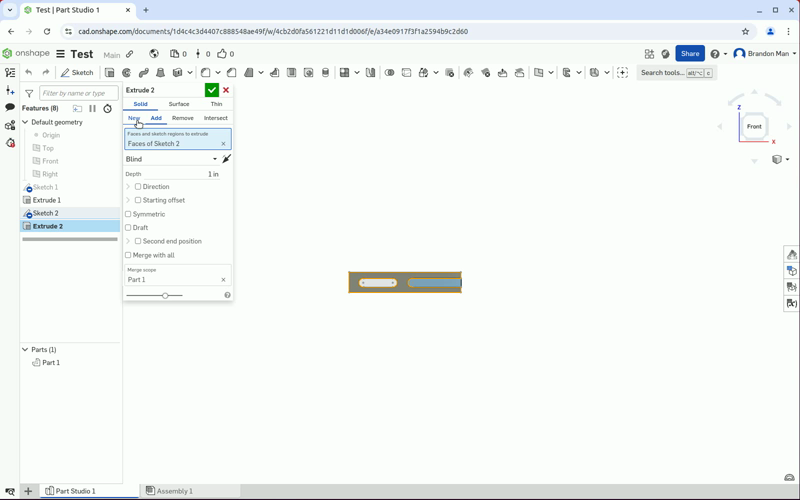
click(137, 120)
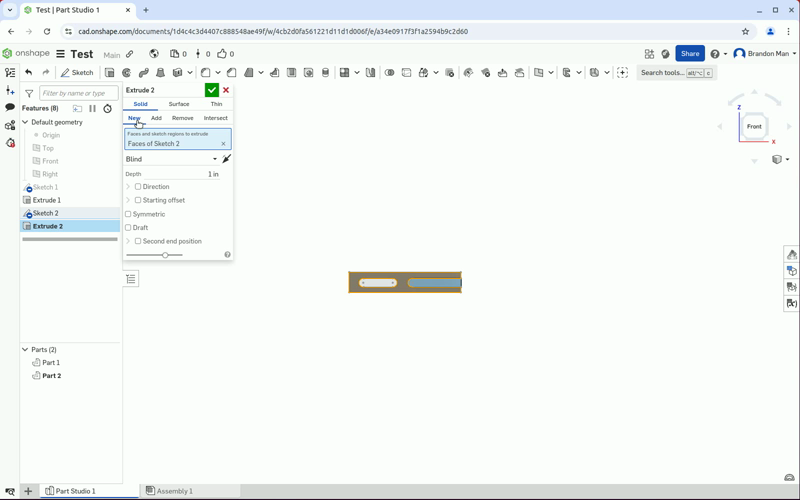
key(tab, 4)
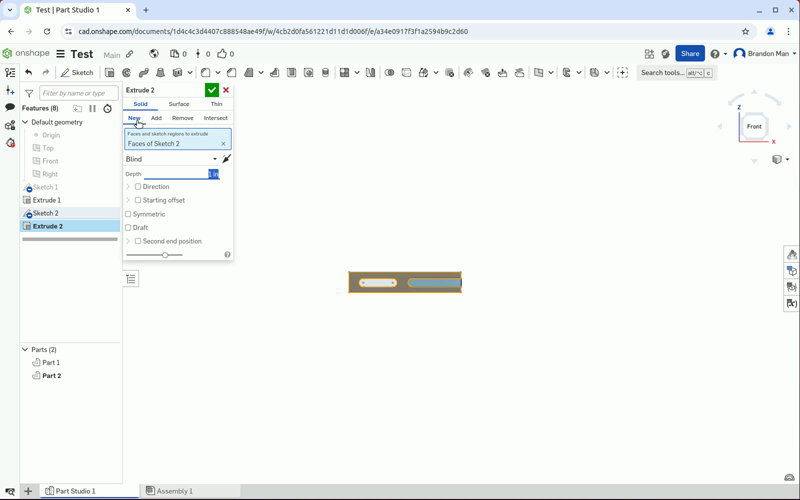
text(0.241)
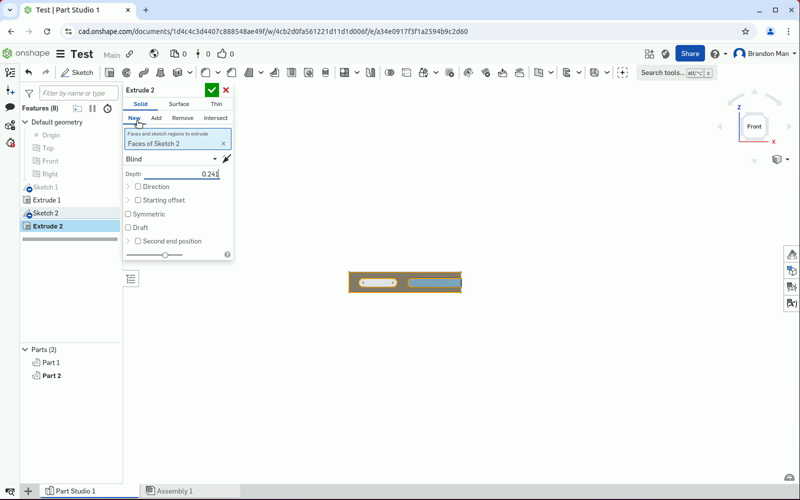
key(enter)
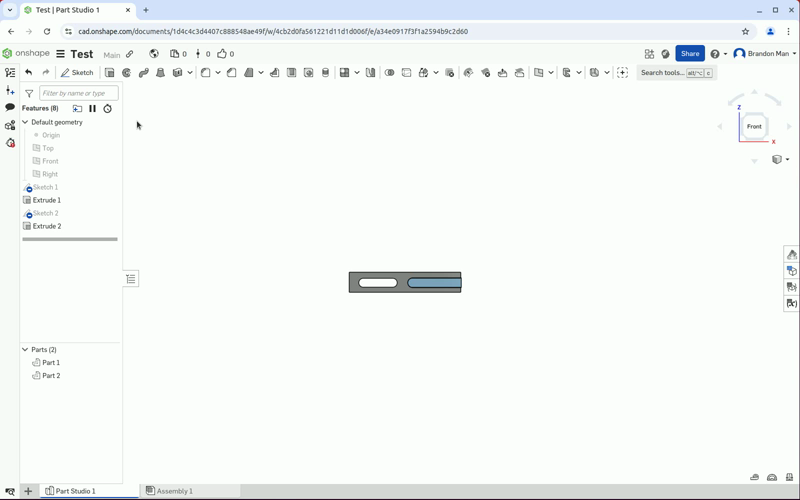
key(shift+h)
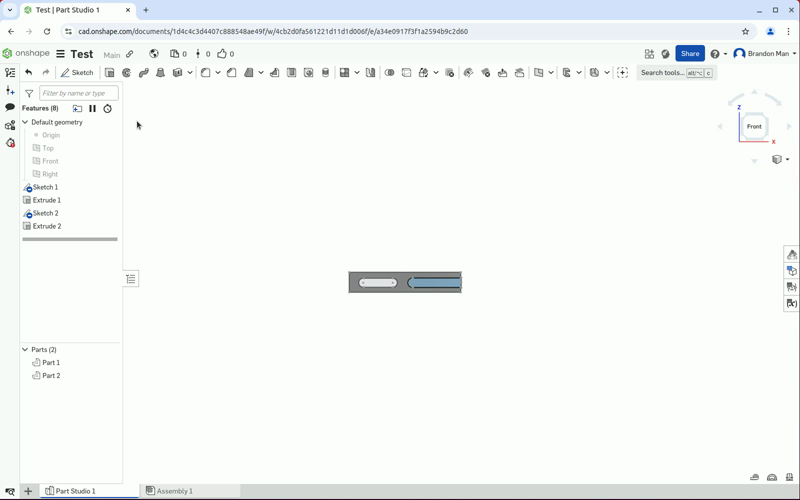
key(shift+h)
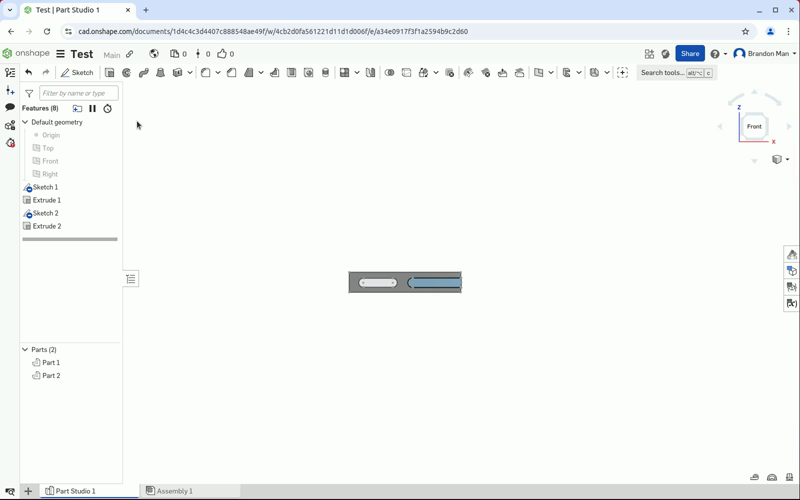
key(shift+7)
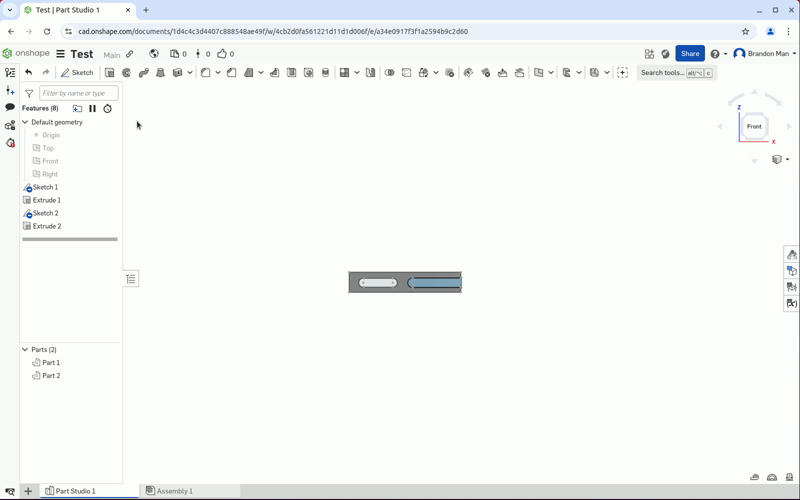
key(left, 2)
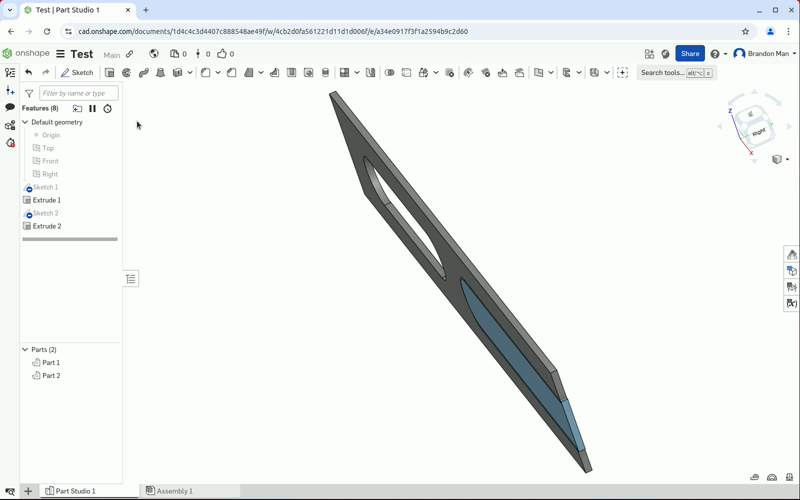
key(down, 2)
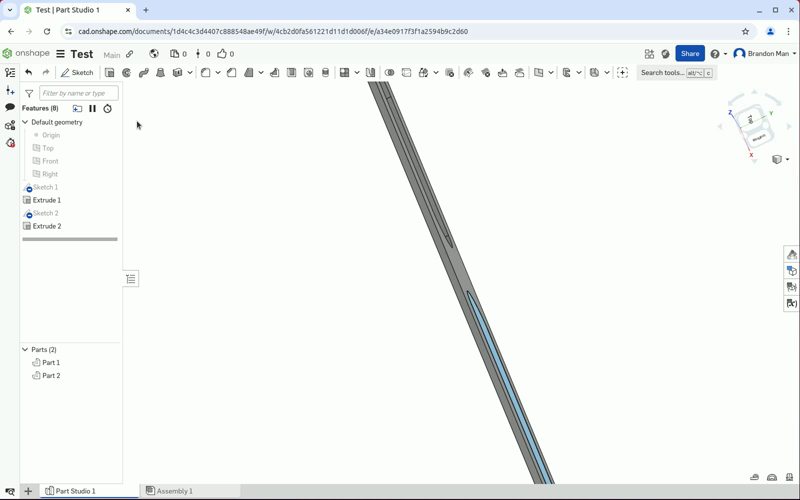
key(up, 2)
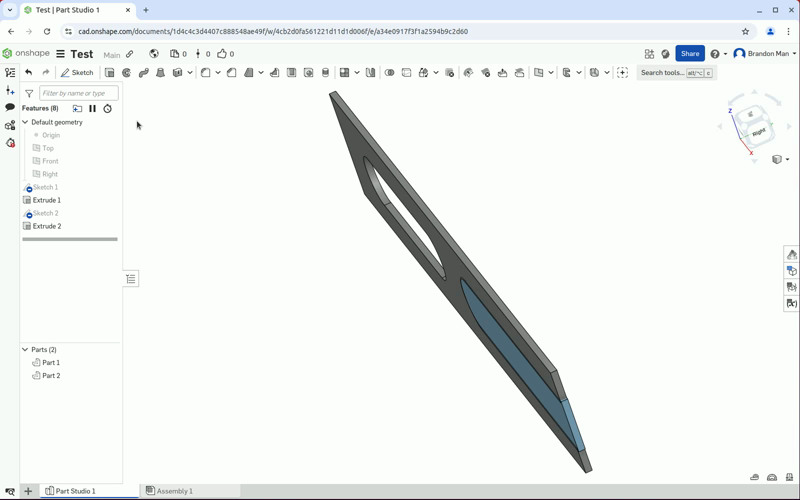
key(right, 2)
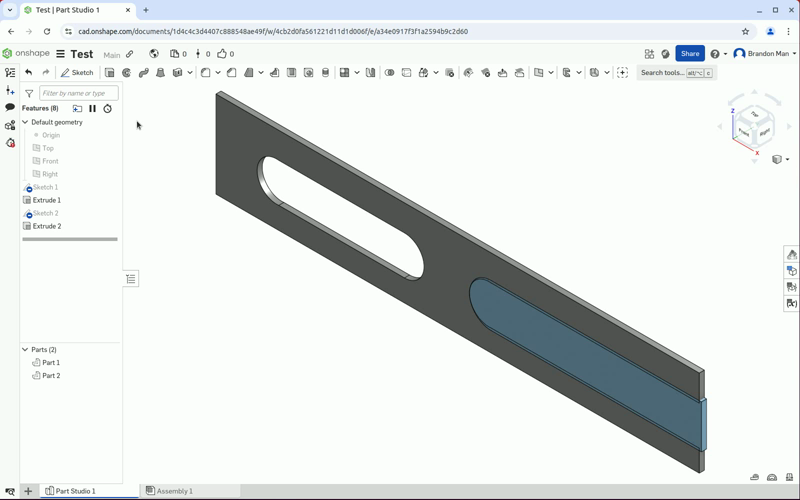
mouse_move(73, 189)
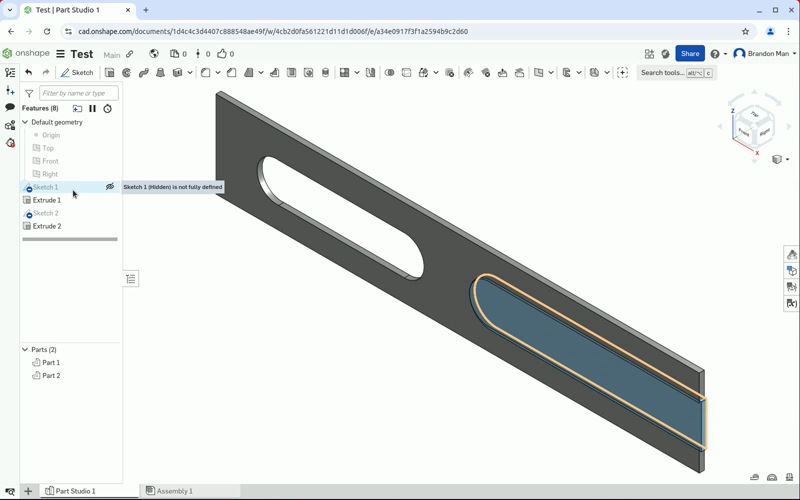
click(73, 189)